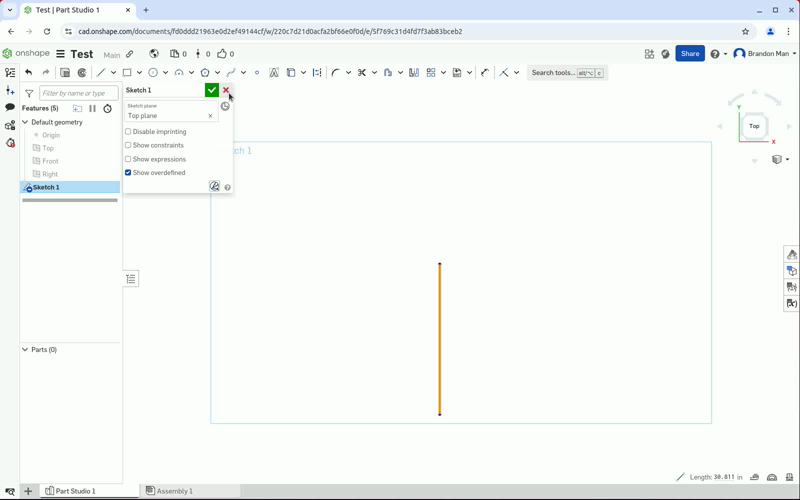
key(shift+h)
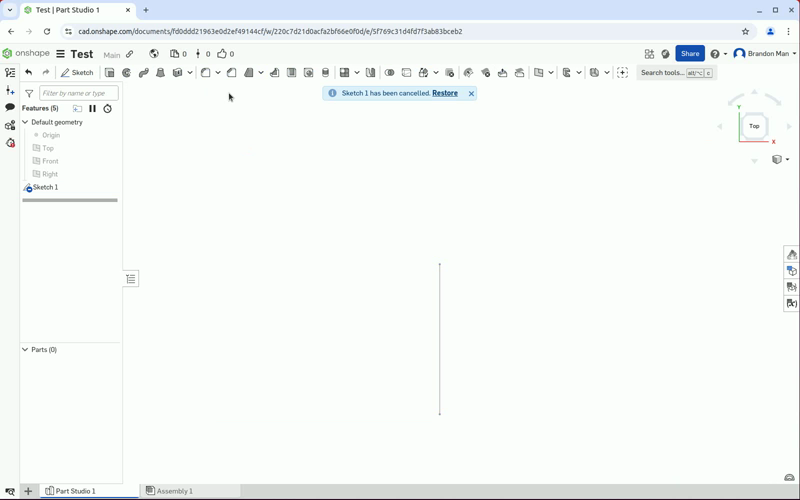
key(shift+s)
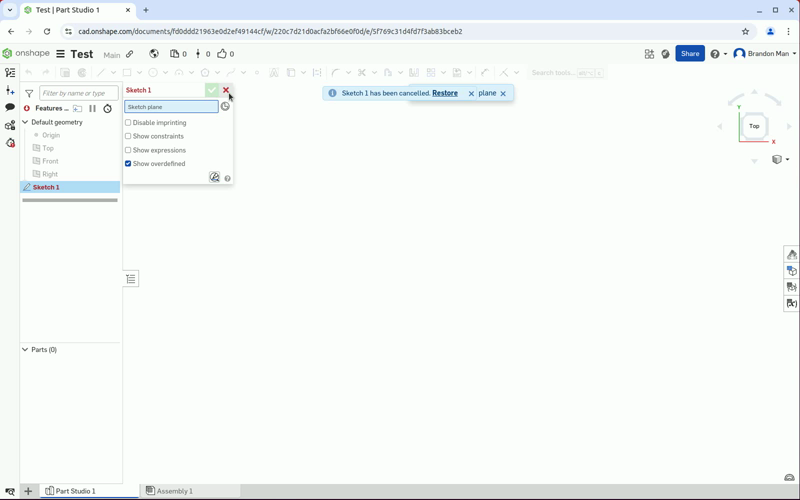
mouse_move(73, 150)
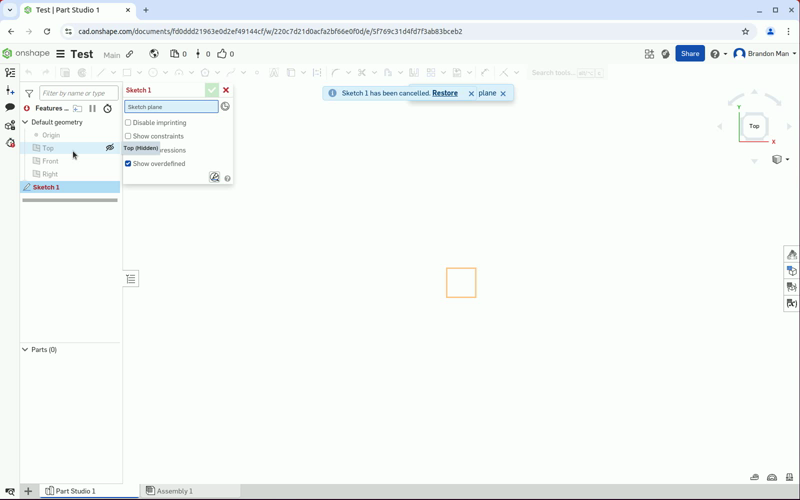
click(73, 150)
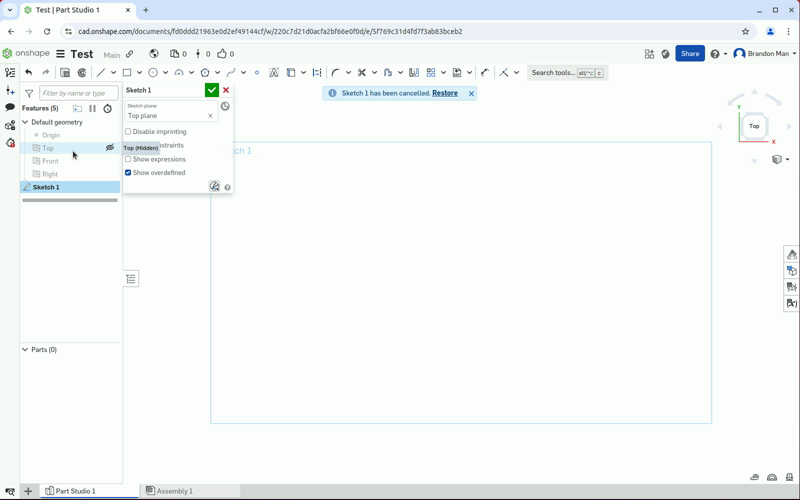
mouse_move(73, 352)
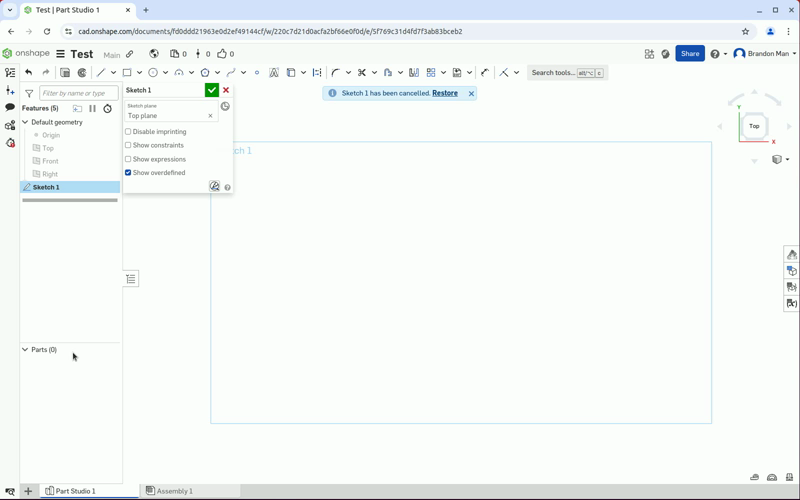
key(y)
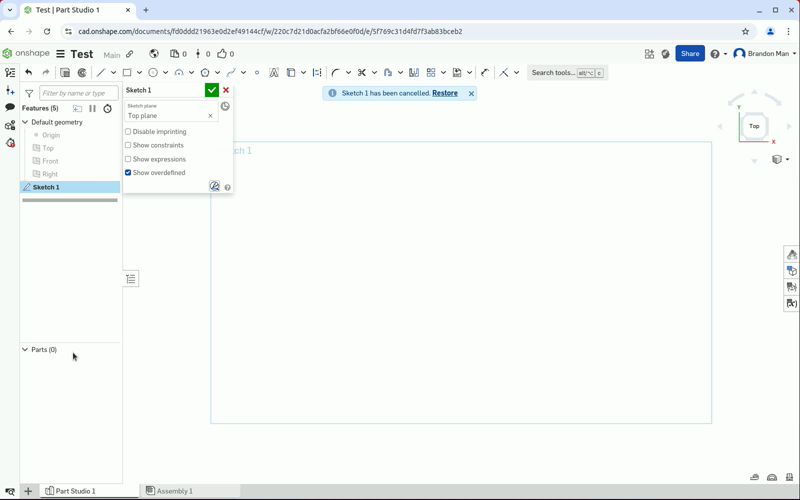
key(c)
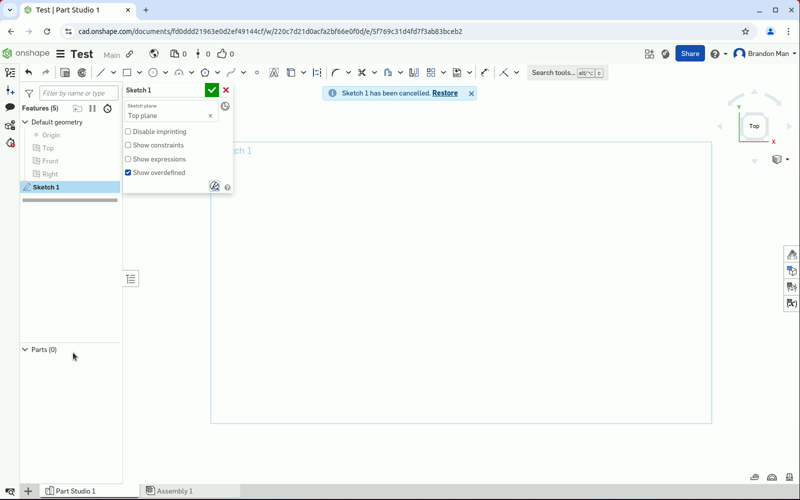
key_down(shift)
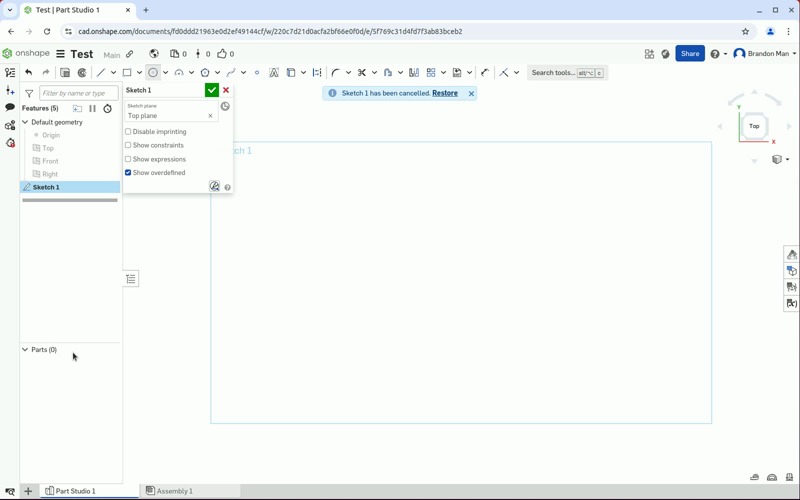
mouse_move(393, 321)
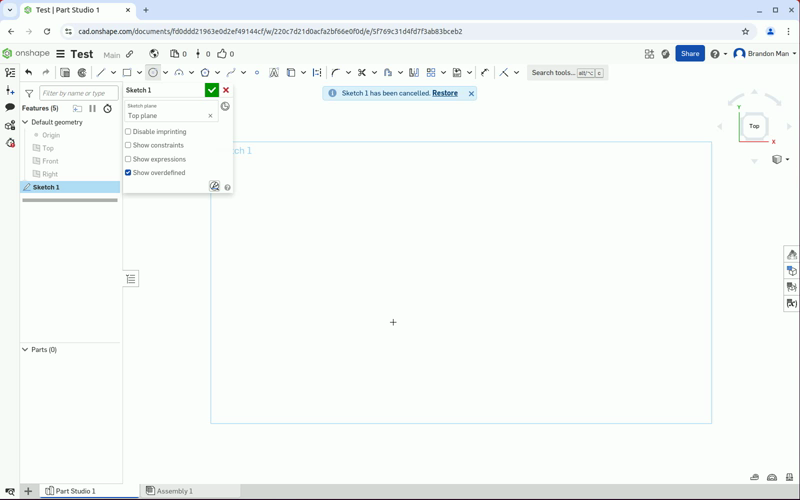
click(393, 321)
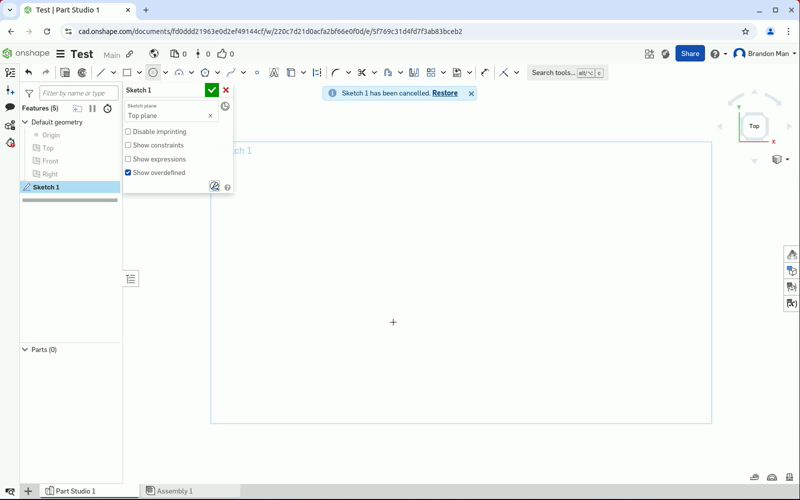
key_up(shift)
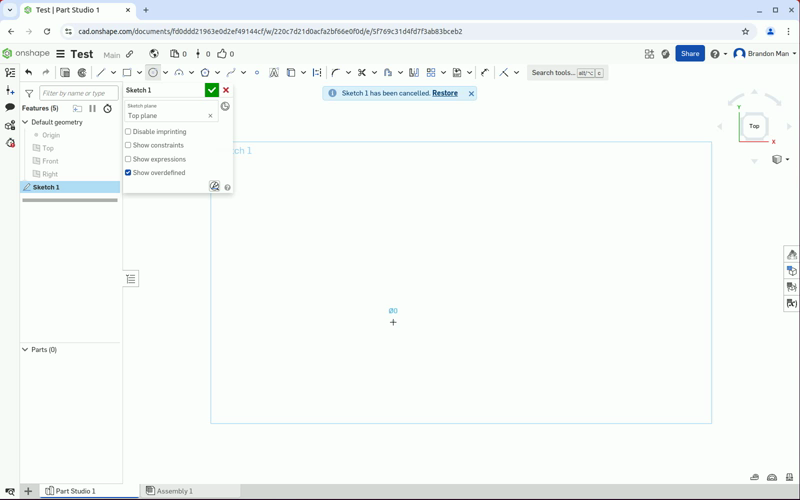
mouse_move(427, 321)
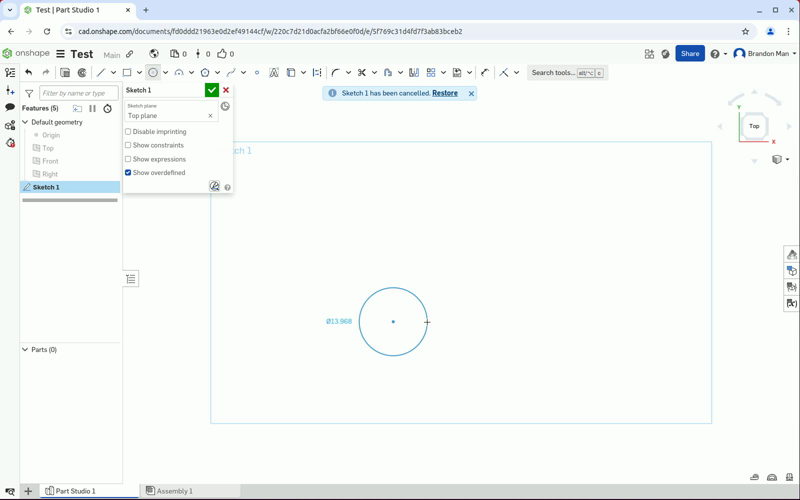
click(427, 321)
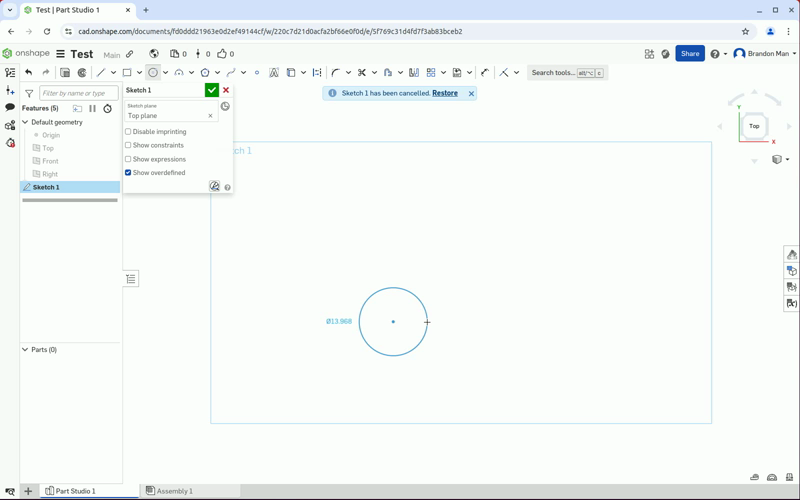
key(esc)
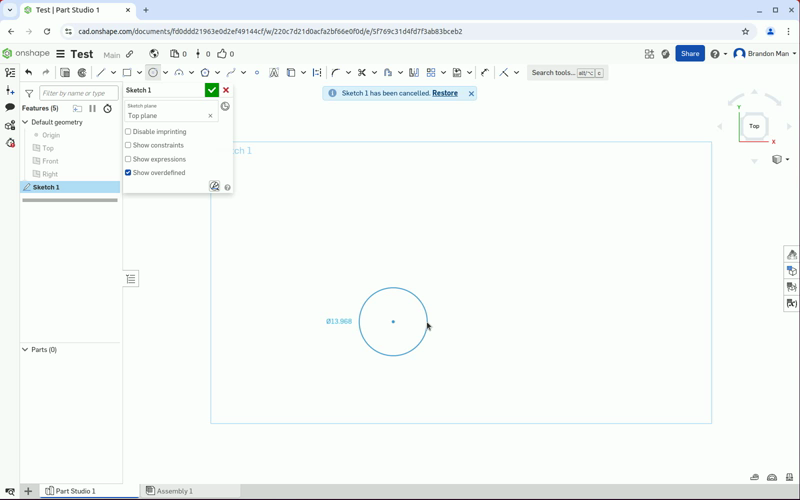
key(c)
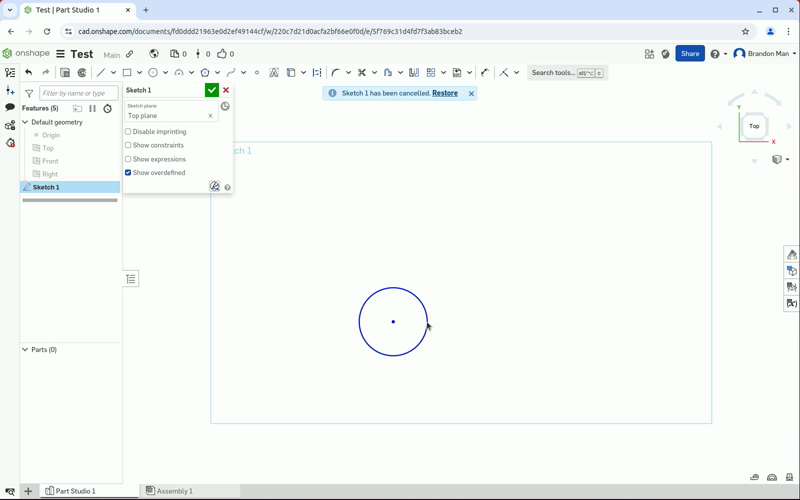
key_down(shift)
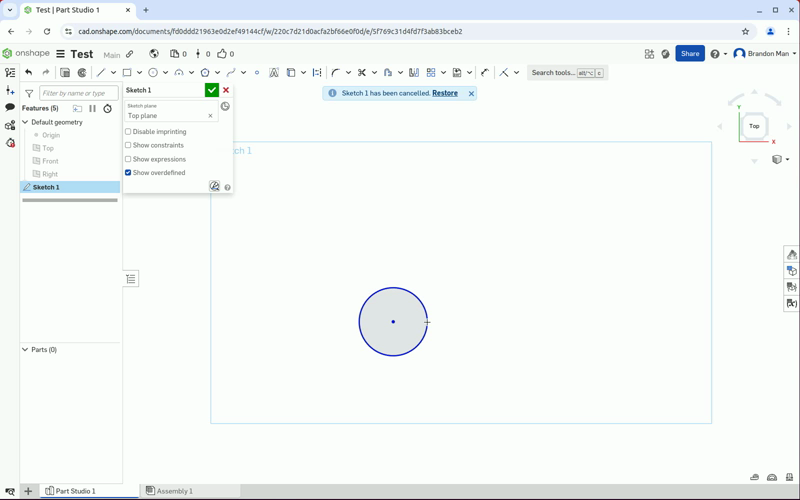
mouse_move(393, 321)
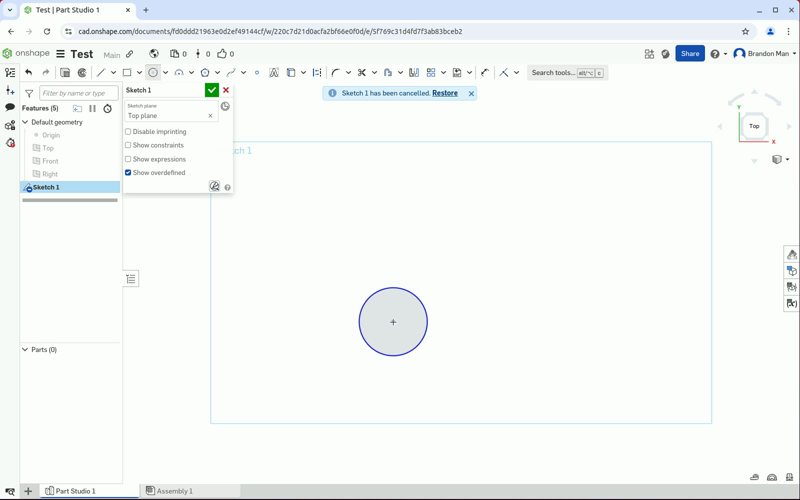
click(393, 321)
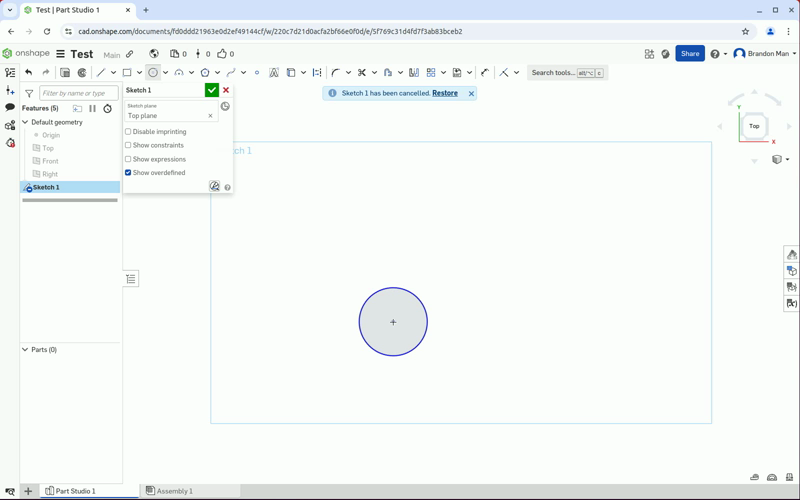
key_up(shift)
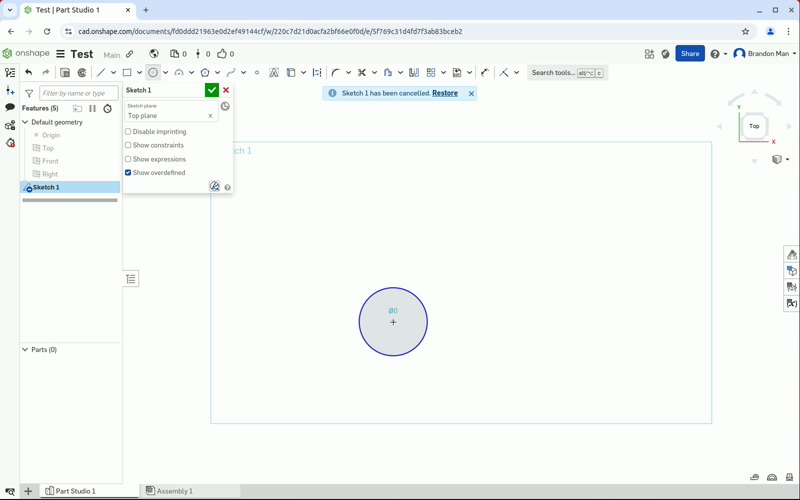
mouse_move(422, 321)
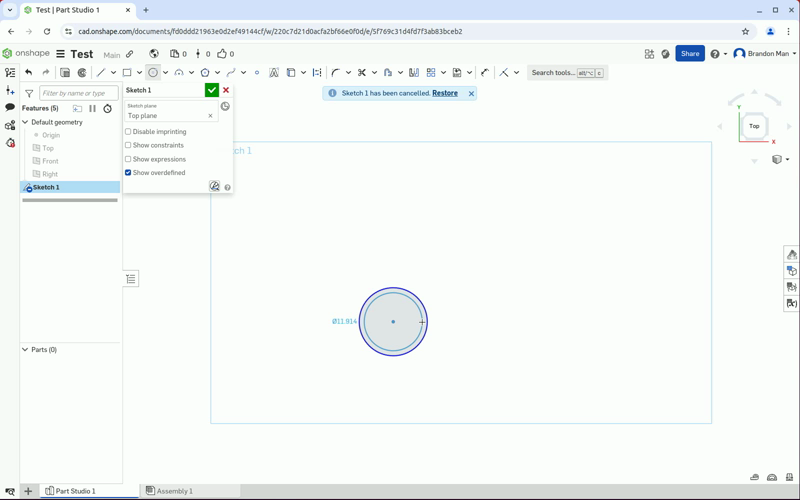
click(422, 321)
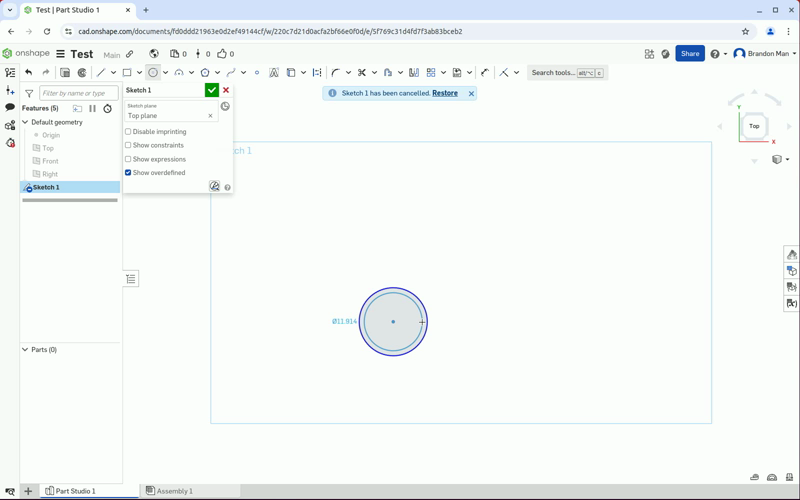
key(esc)
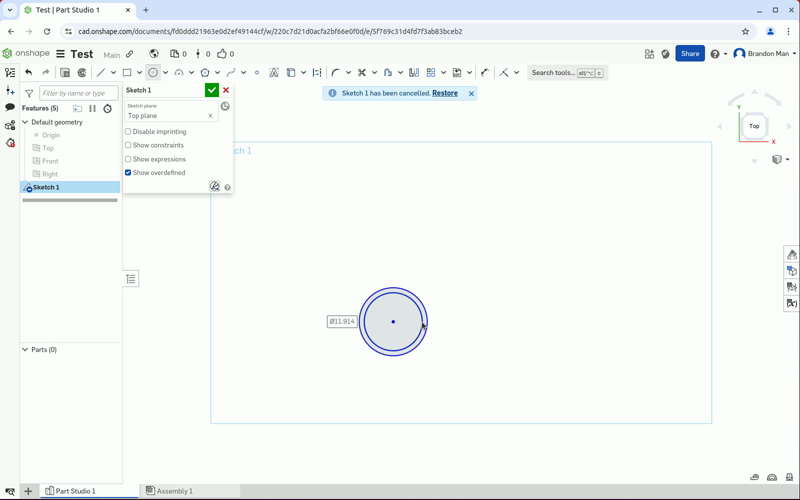
mouse_move(407, 291)
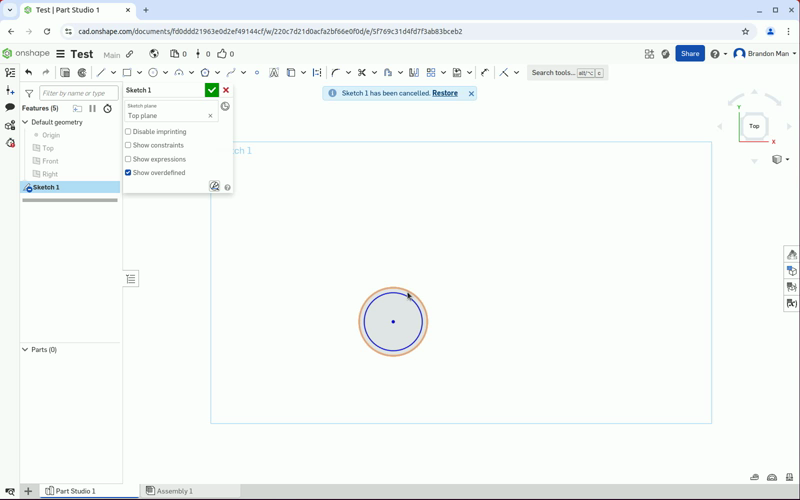
scroll(6)
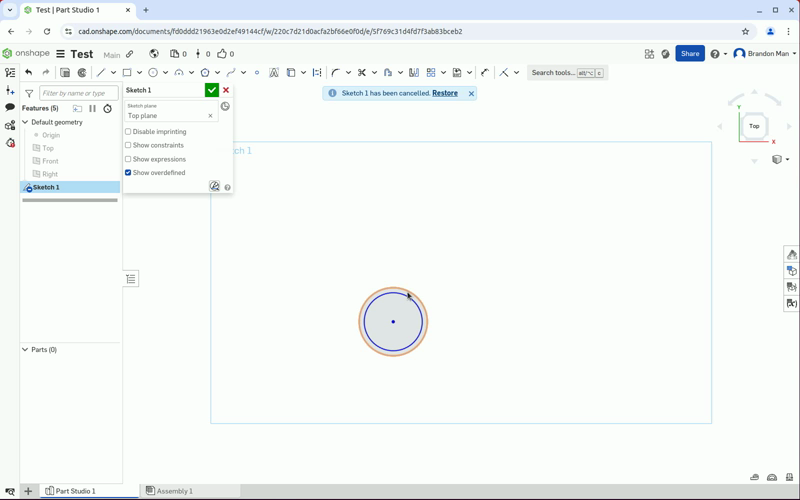
scroll(6)
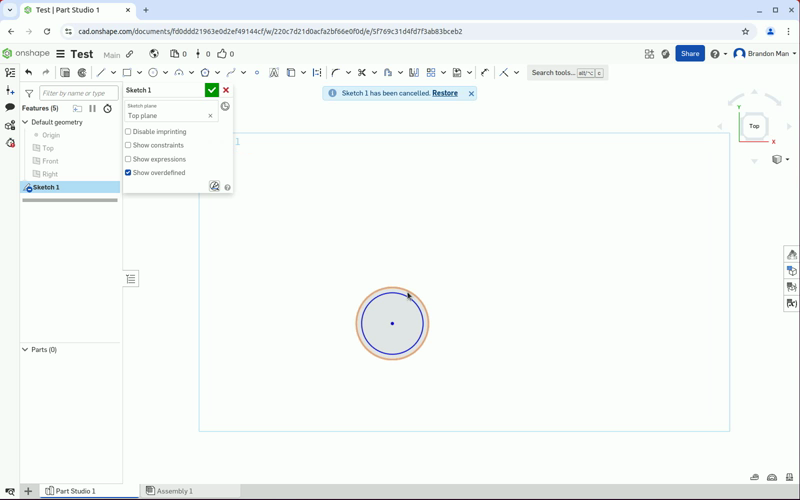
scroll(6)
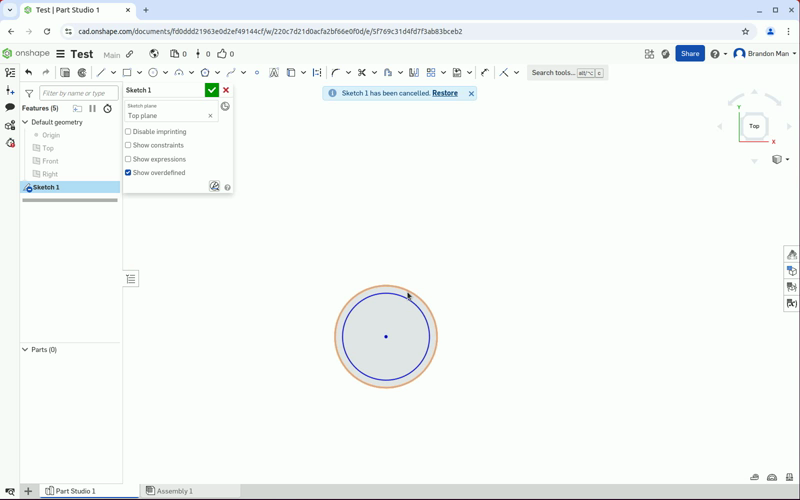
scroll(6)
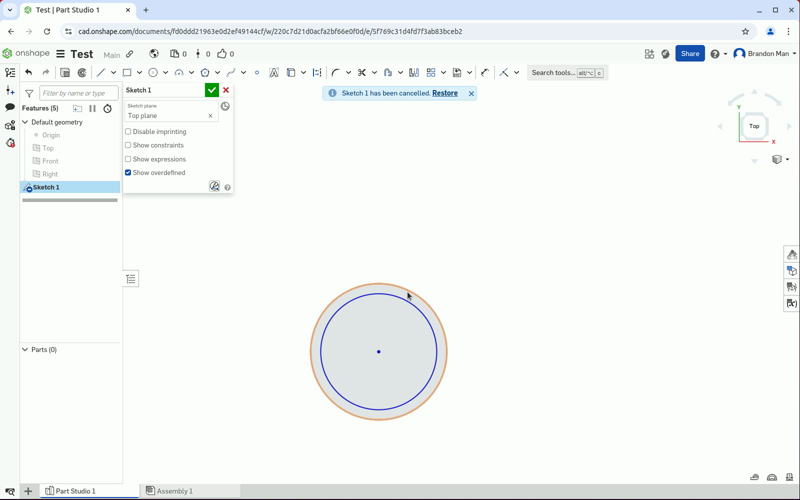
scroll(6)
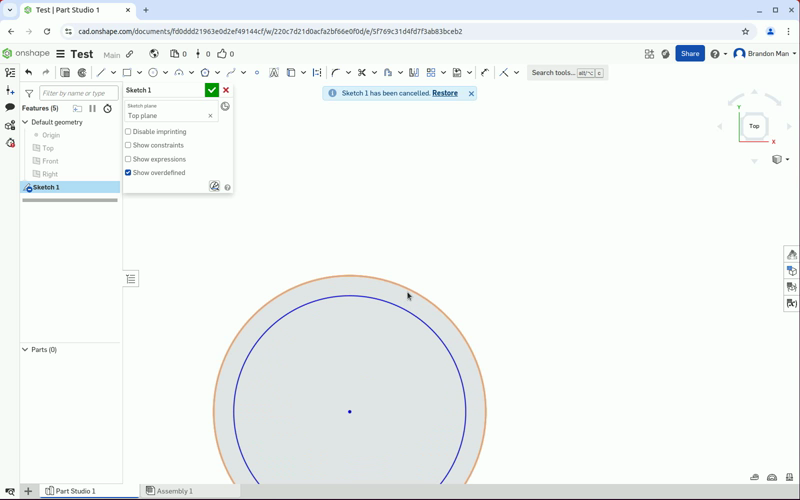
scroll(6)
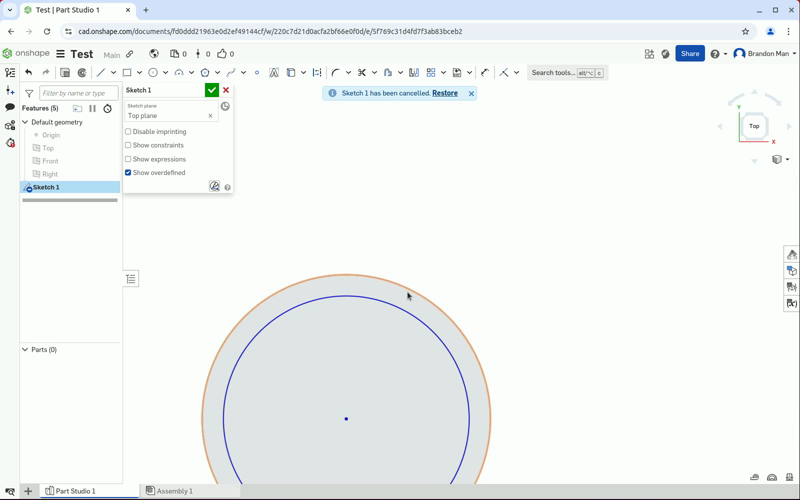
scroll(6)
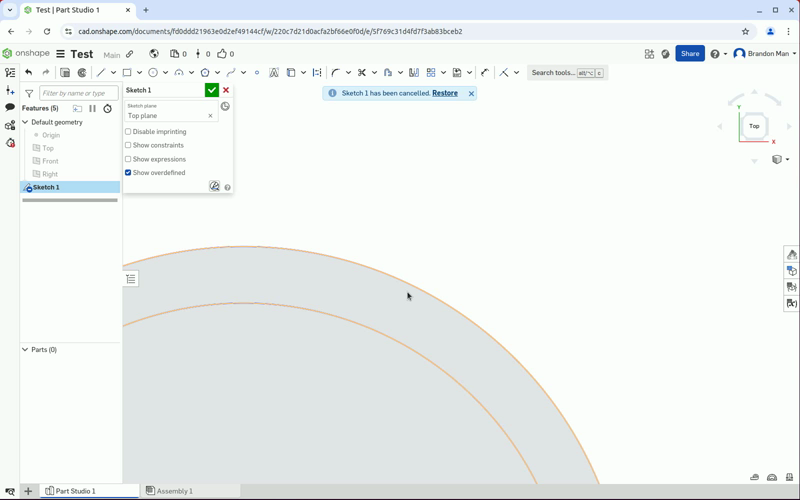
click(407, 291)
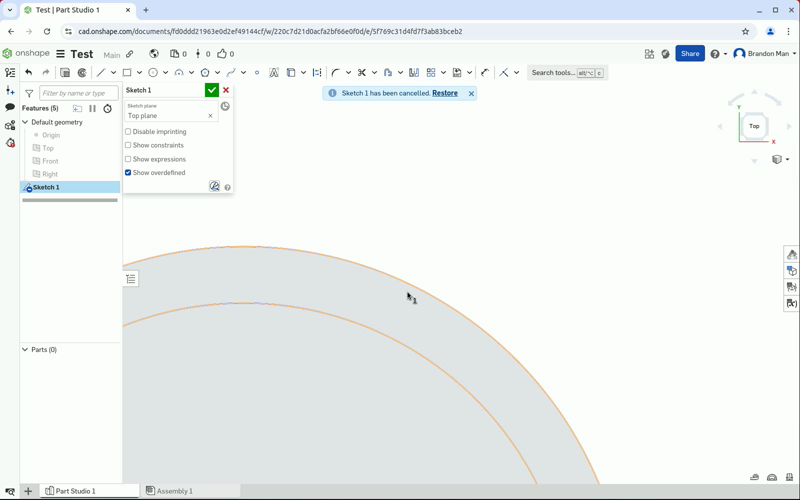
scroll(-6)
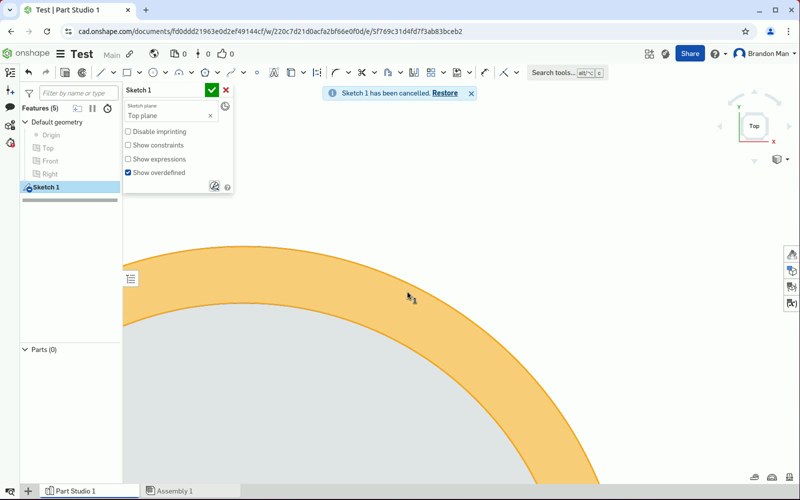
scroll(-6)
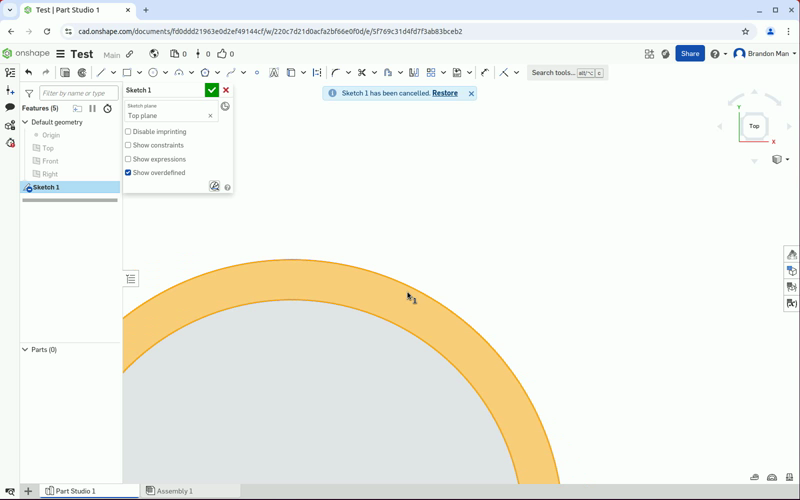
scroll(-6)
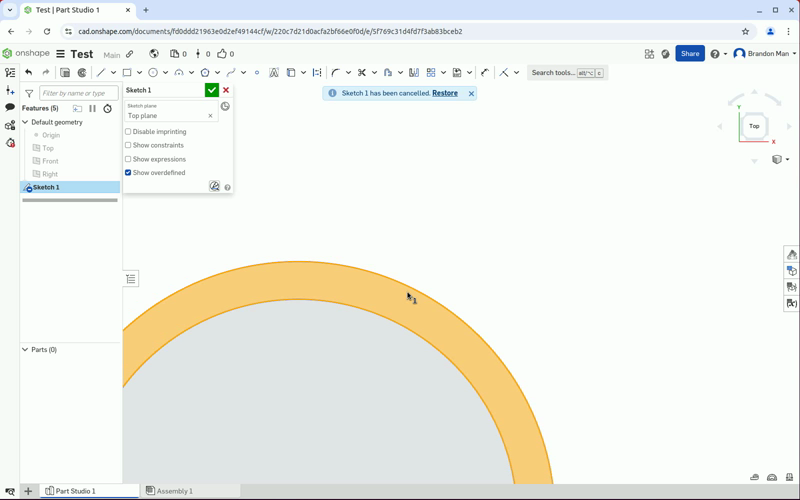
scroll(-6)
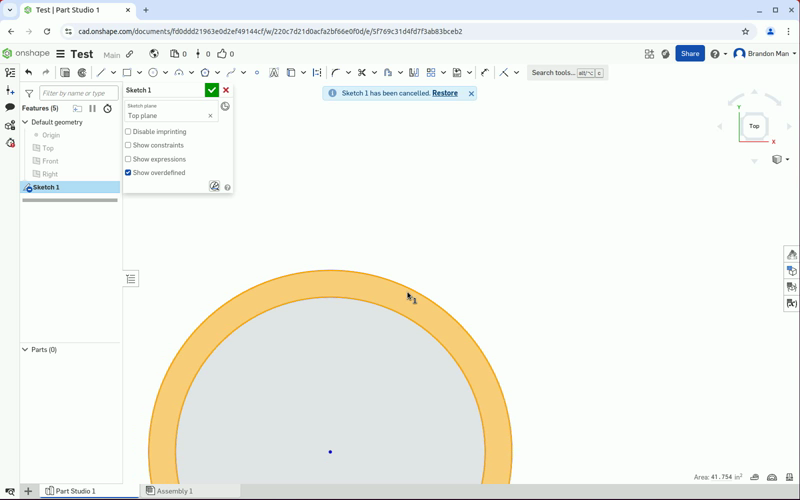
scroll(-6)
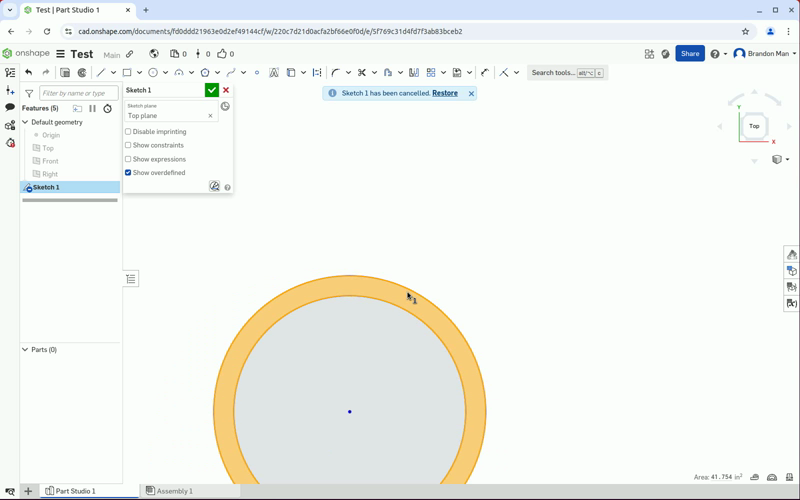
scroll(-6)
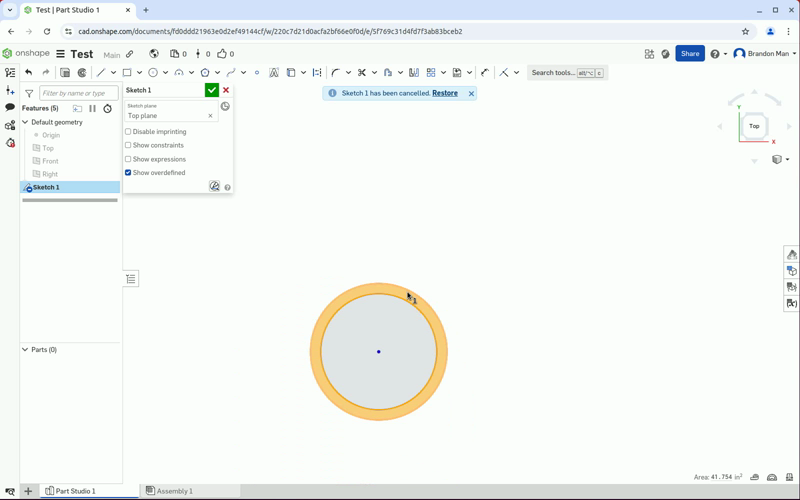
scroll(-6)
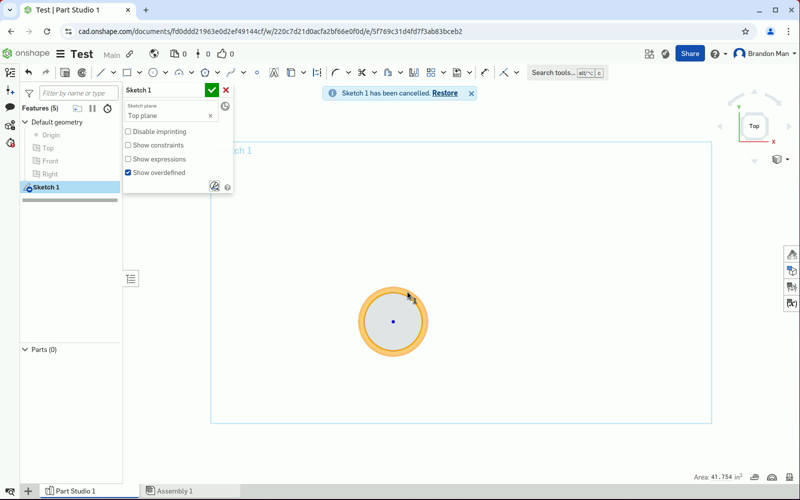
mouse_move(73, 352)
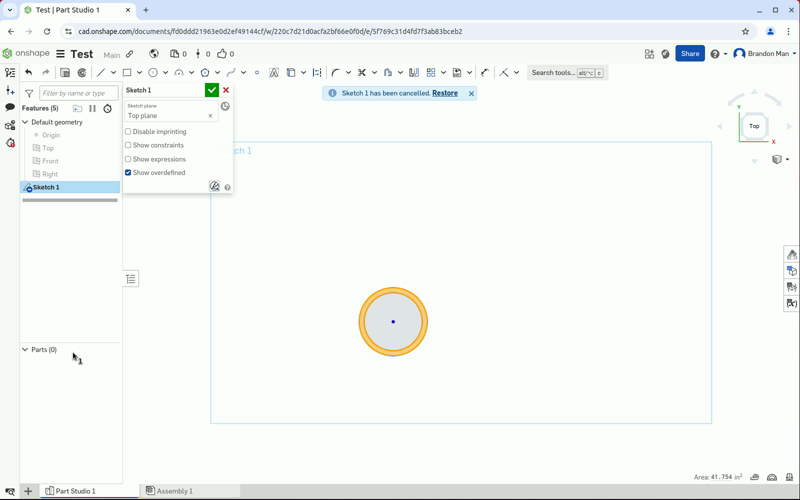
key(shift+y)
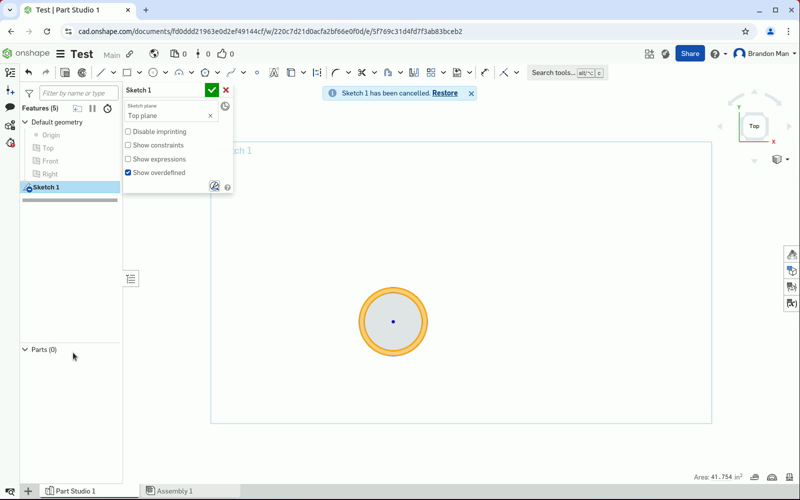
key(shift+e)
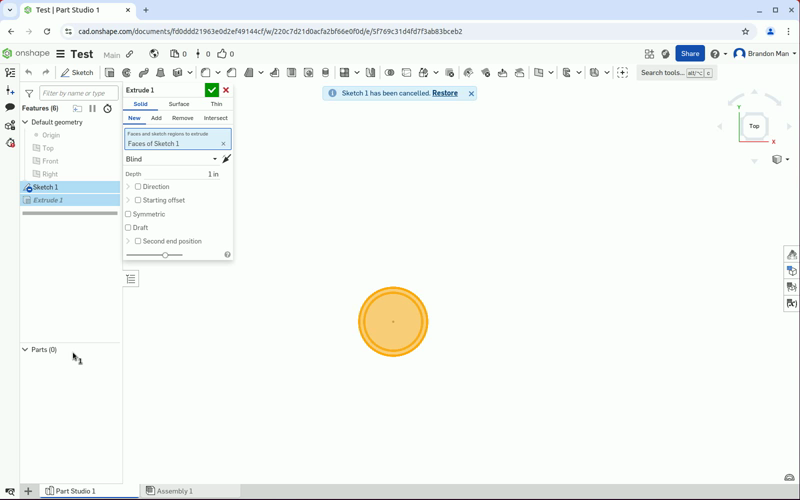
mouse_move(143, 106)
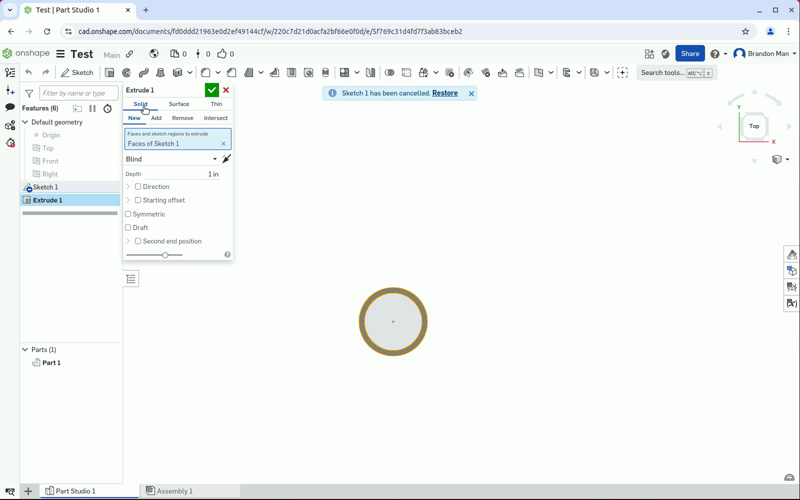
click(143, 106)
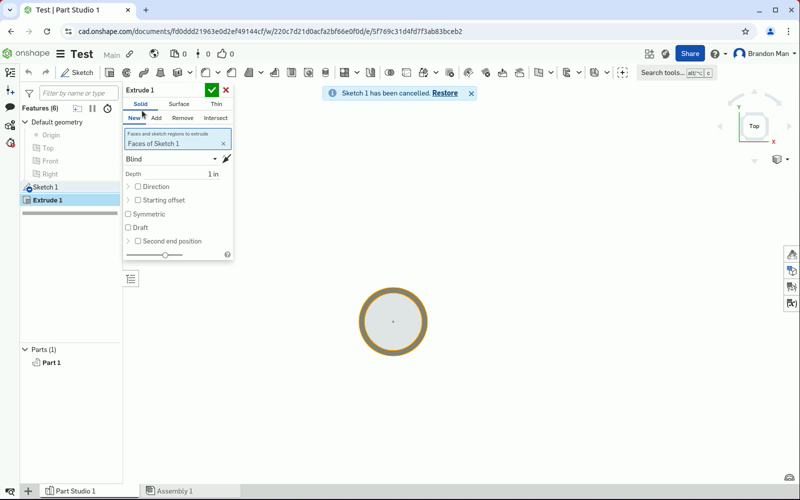
mouse_move(137, 120)
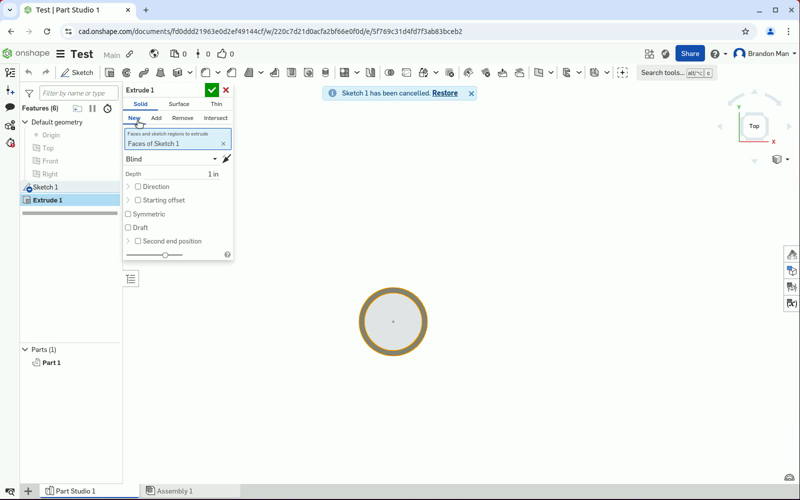
click(137, 120)
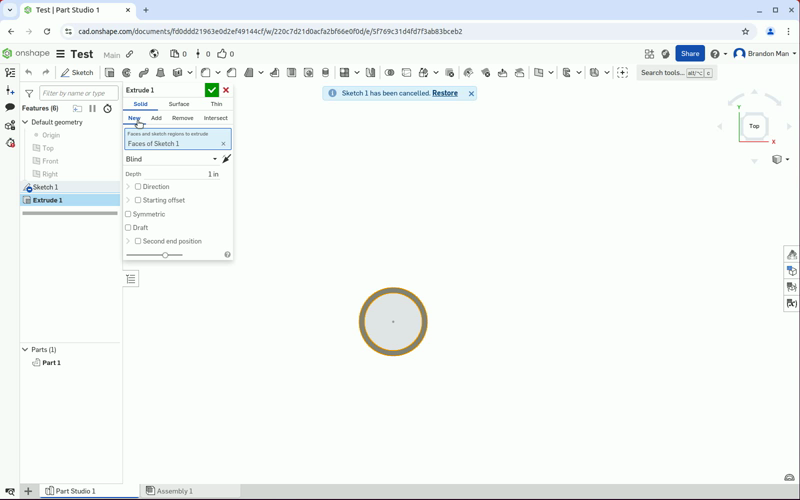
key(tab, 4)
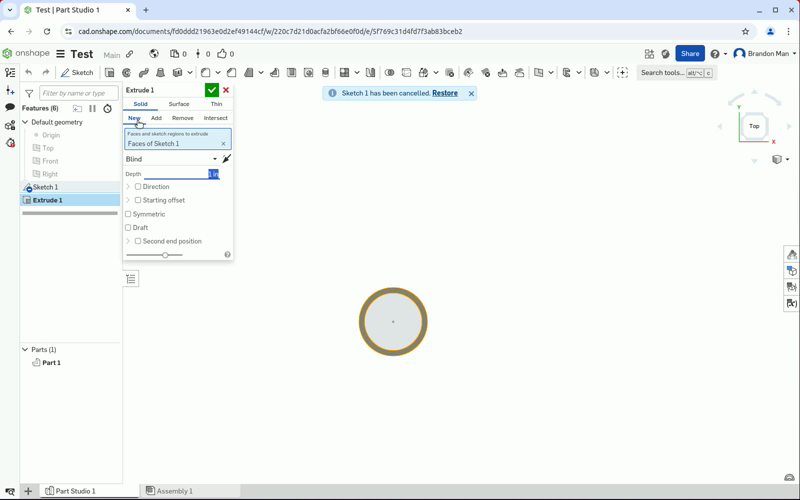
text(3.611)
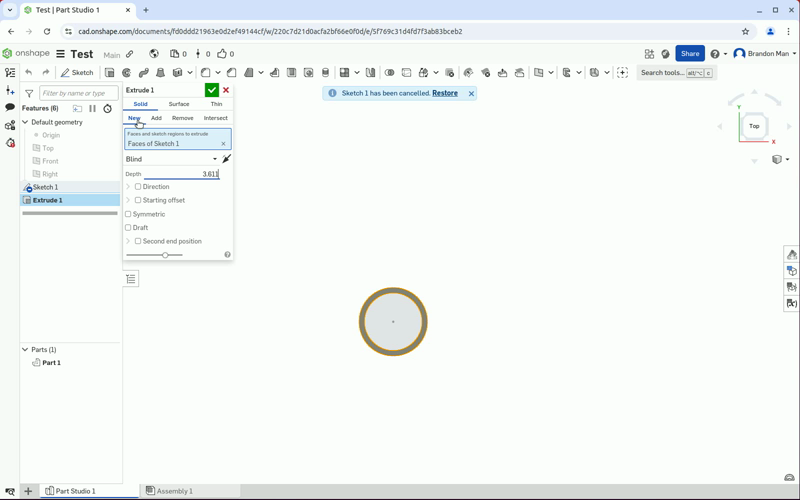
key(enter)
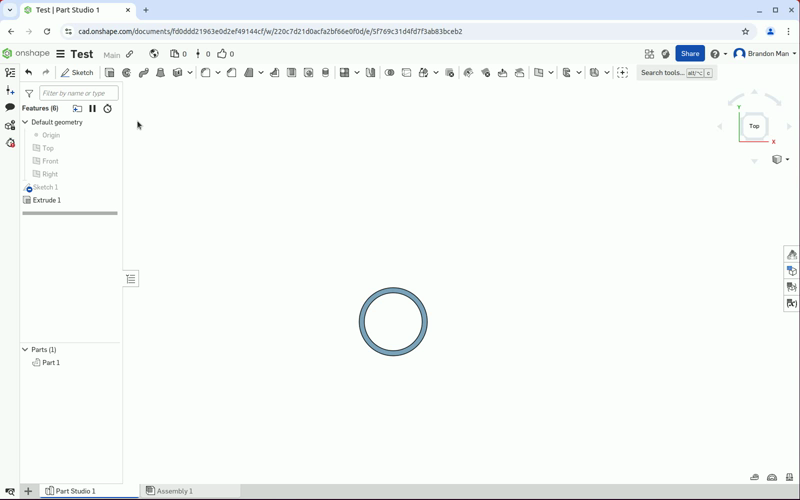
key(shift+h)
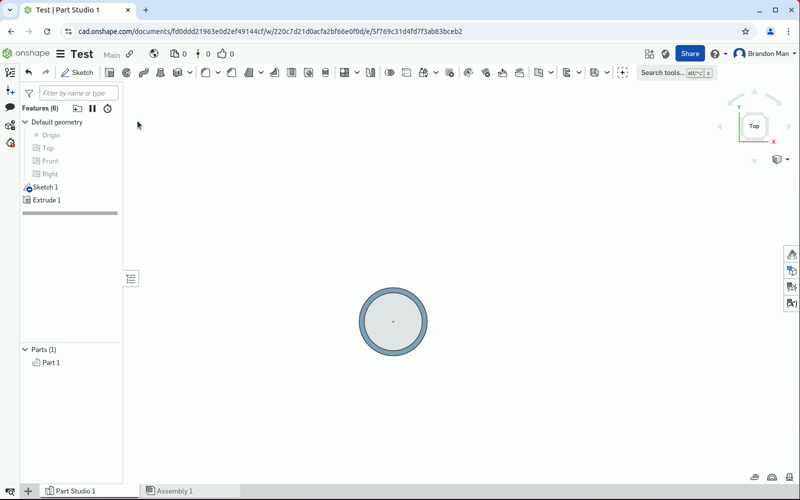
key(shift+h)
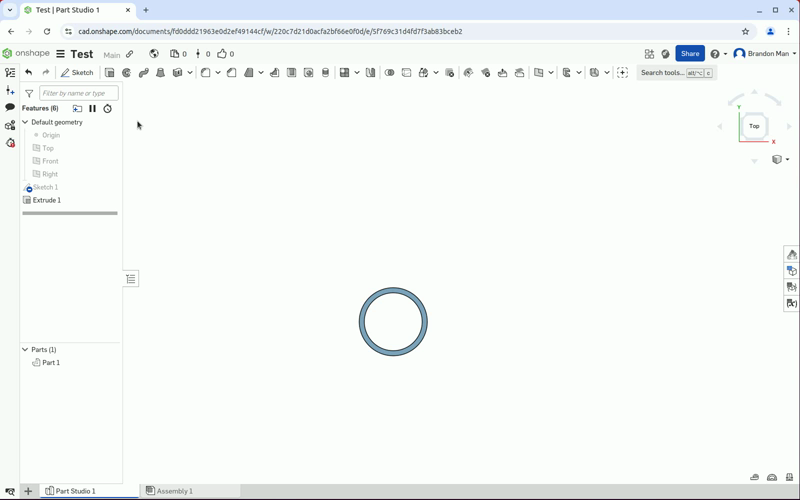
mouse_move(73, 189)
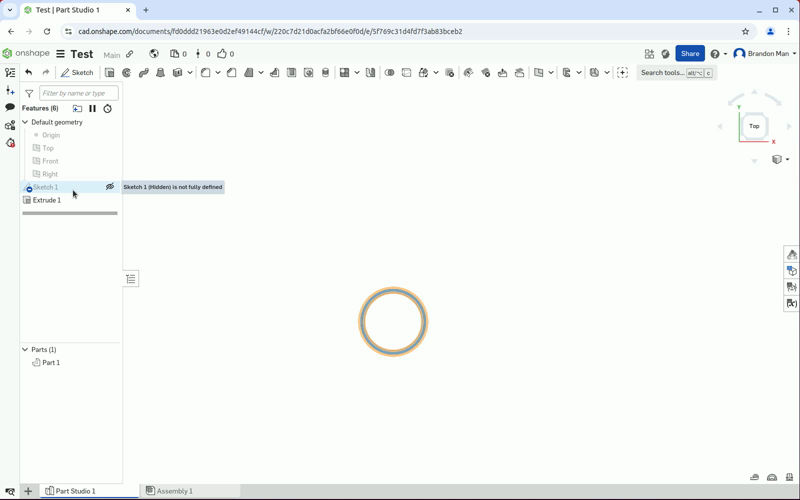
click(73, 189)
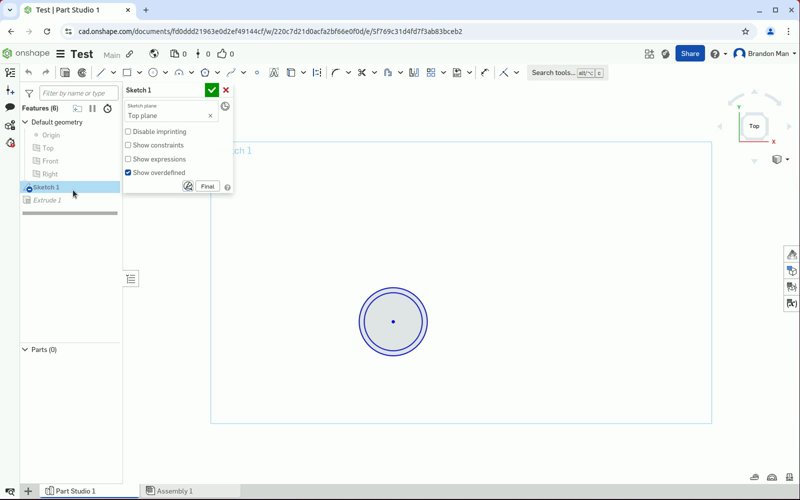
mouse_move(229, 92)
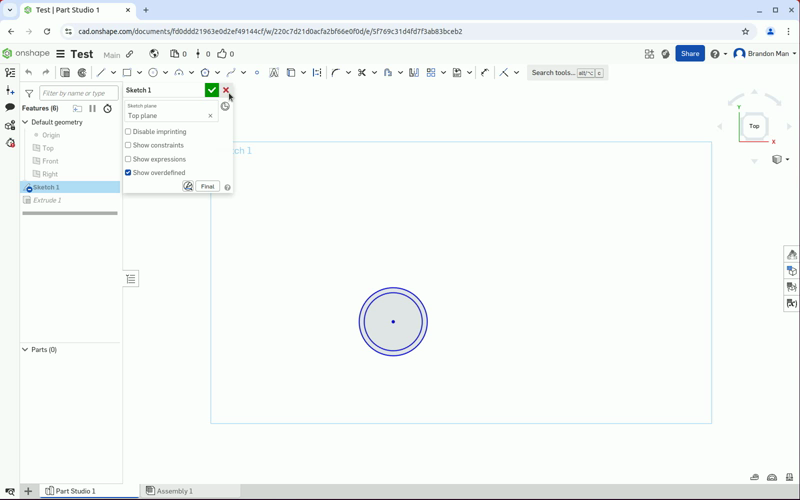
click(229, 92)
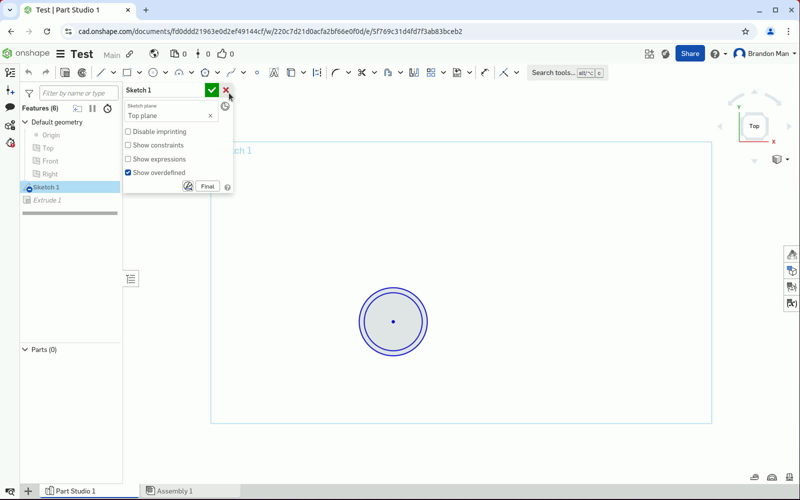
key(shift+s)
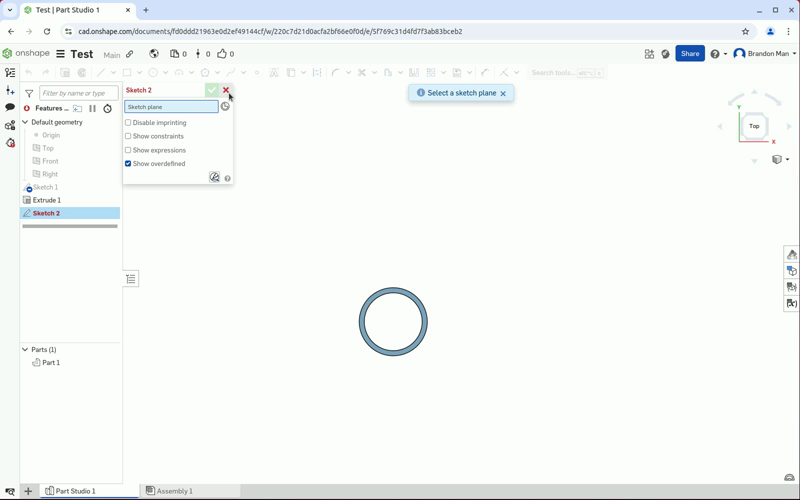
mouse_move(73, 150)
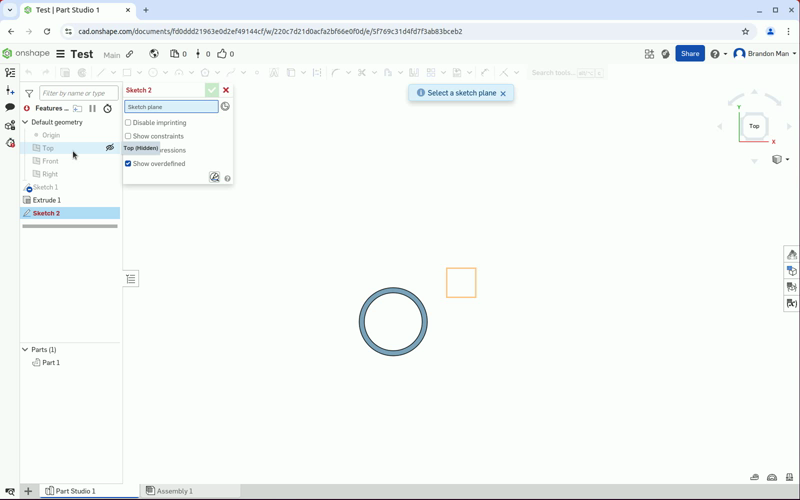
click(73, 150)
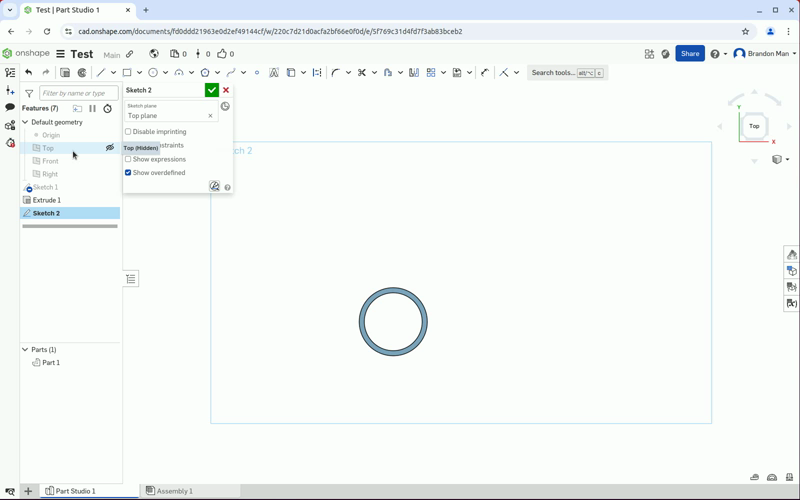
mouse_move(73, 352)
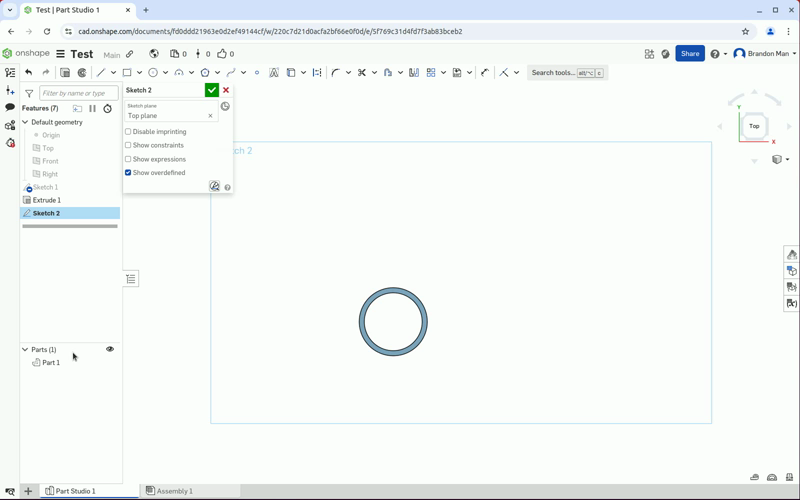
key(y)
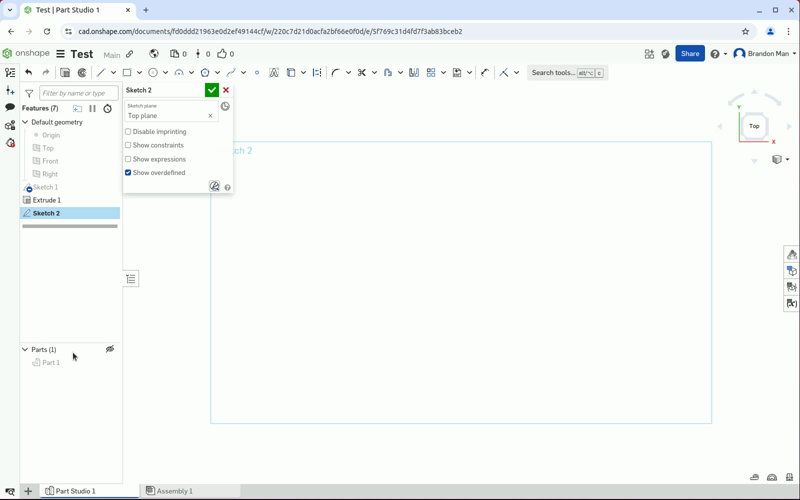
key(c)
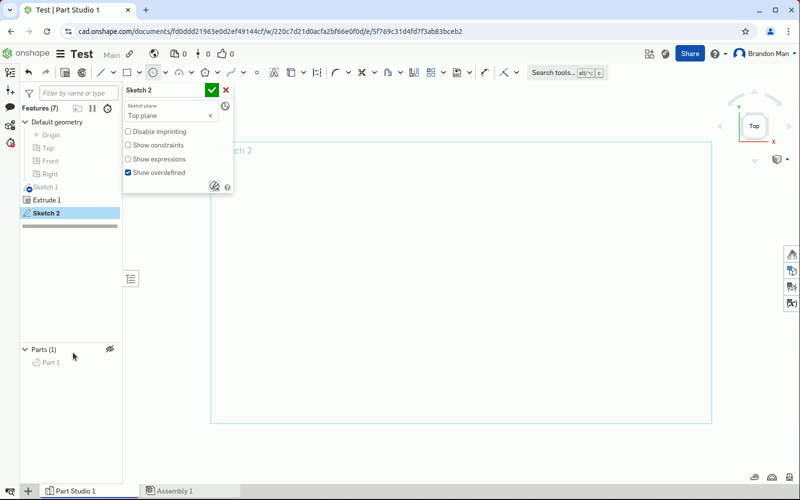
key_down(shift)
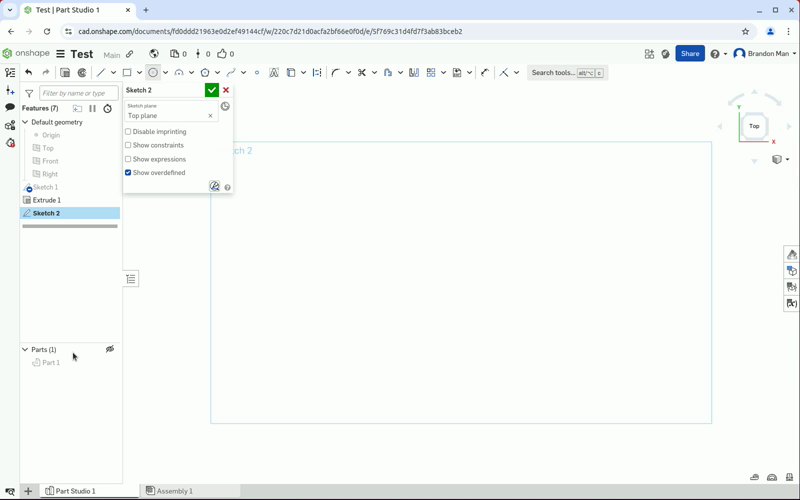
mouse_move(529, 321)
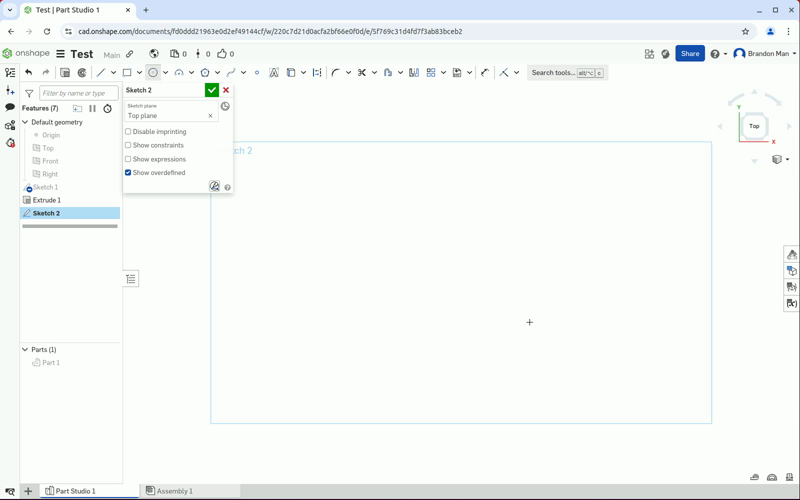
click(529, 321)
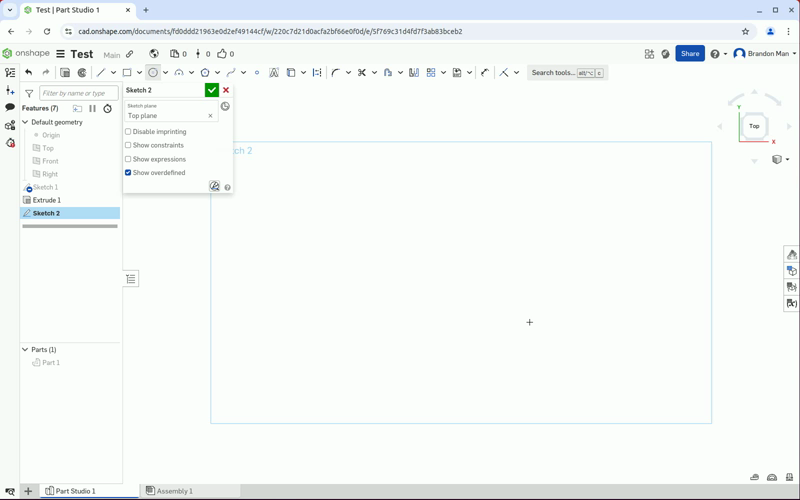
key_up(shift)
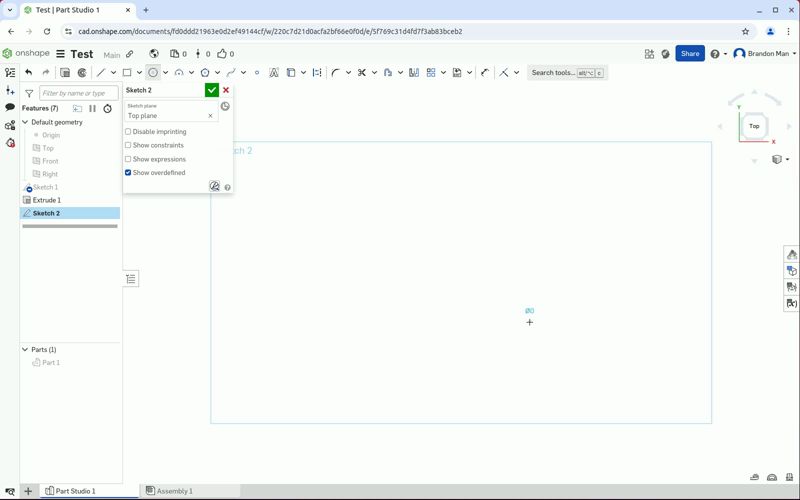
mouse_move(563, 321)
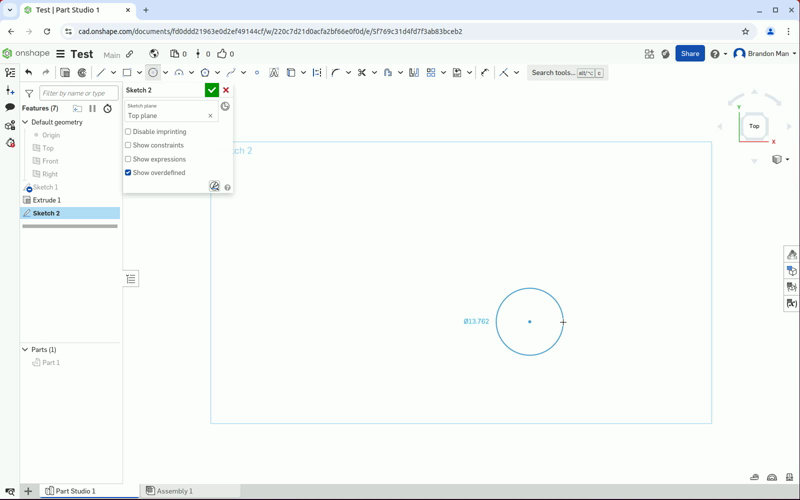
click(563, 321)
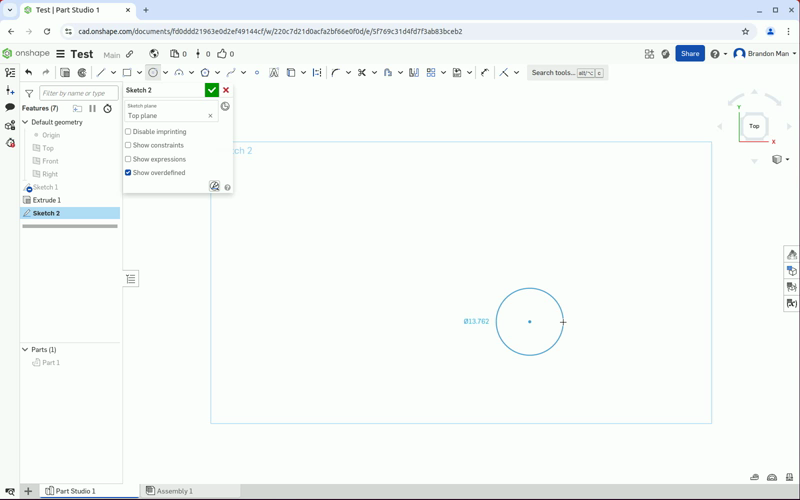
key(esc)
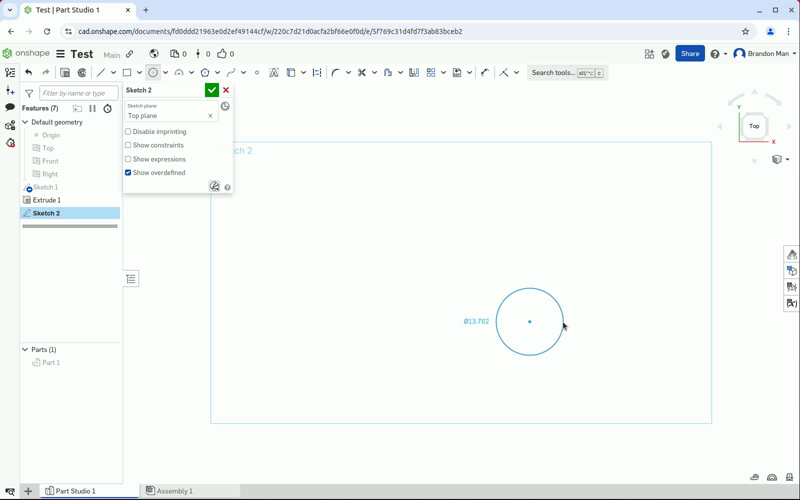
key(c)
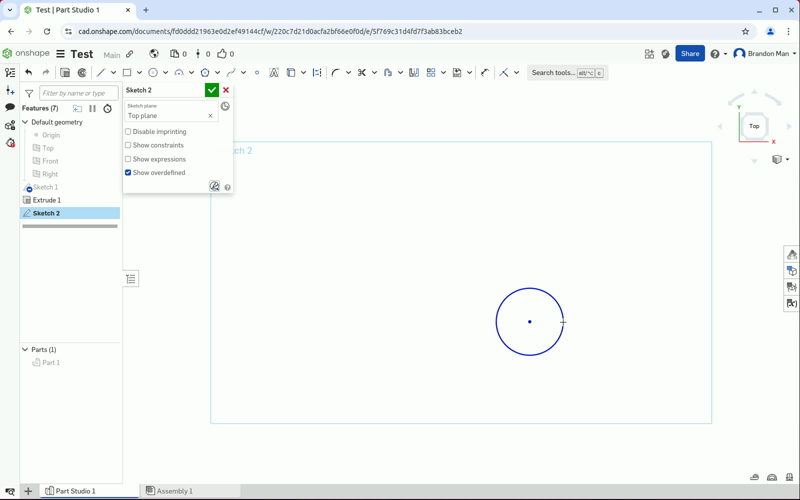
key_down(shift)
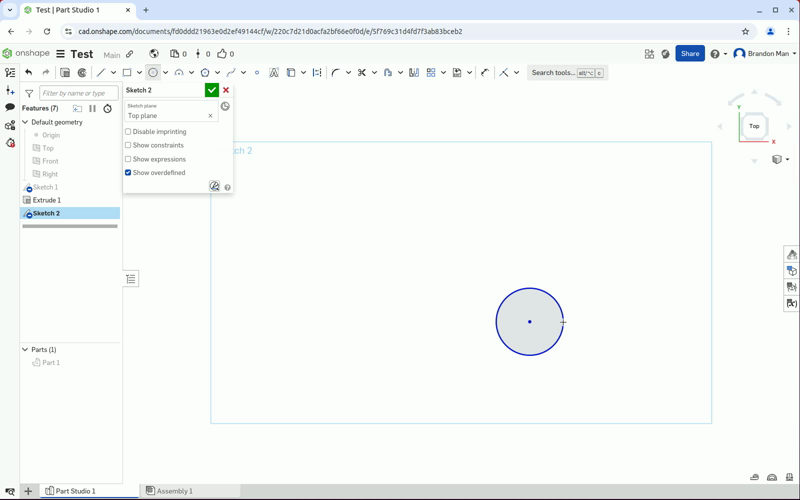
mouse_move(529, 321)
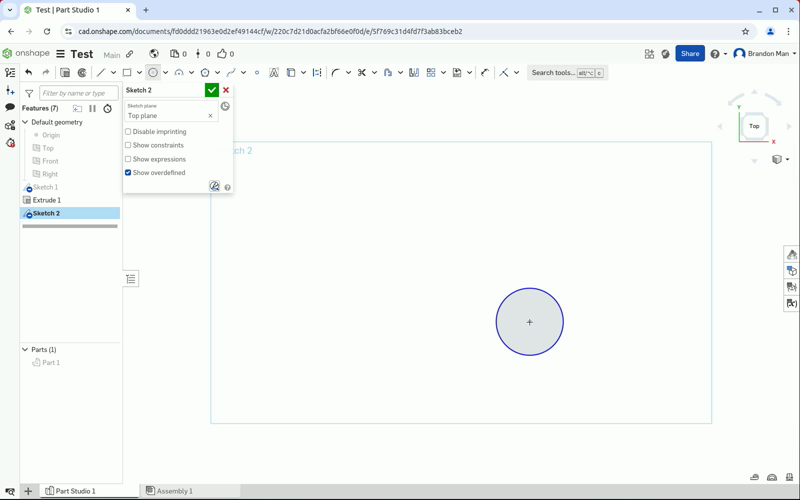
click(529, 321)
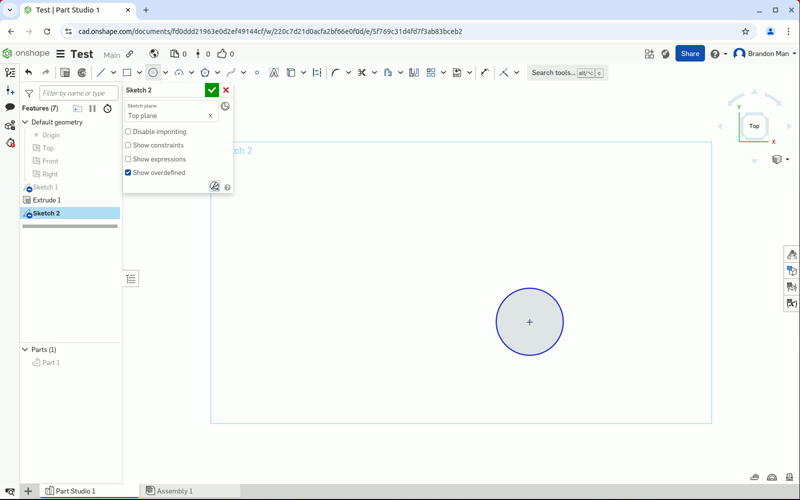
key_up(shift)
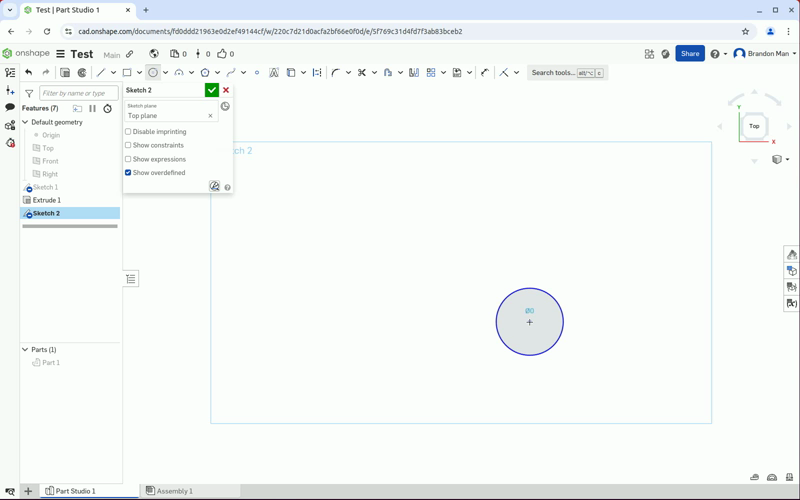
mouse_move(558, 321)
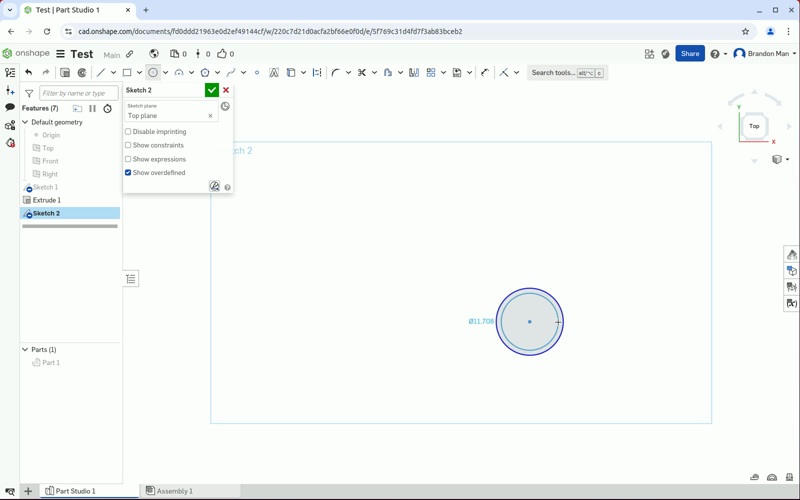
click(558, 321)
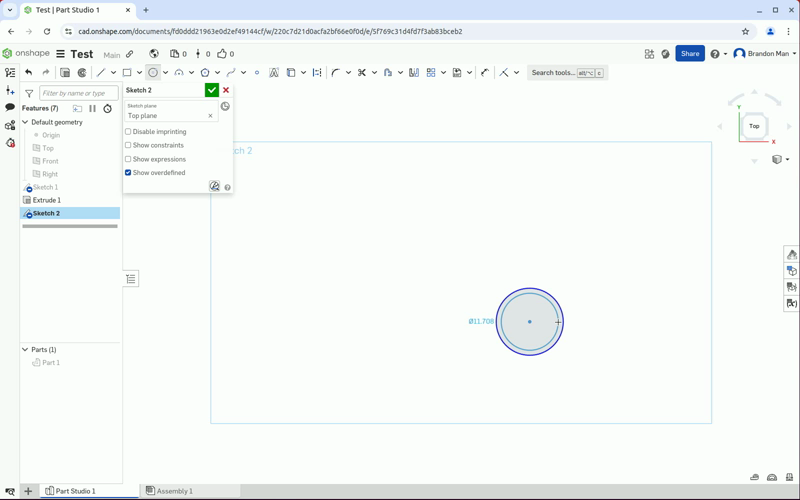
key(esc)
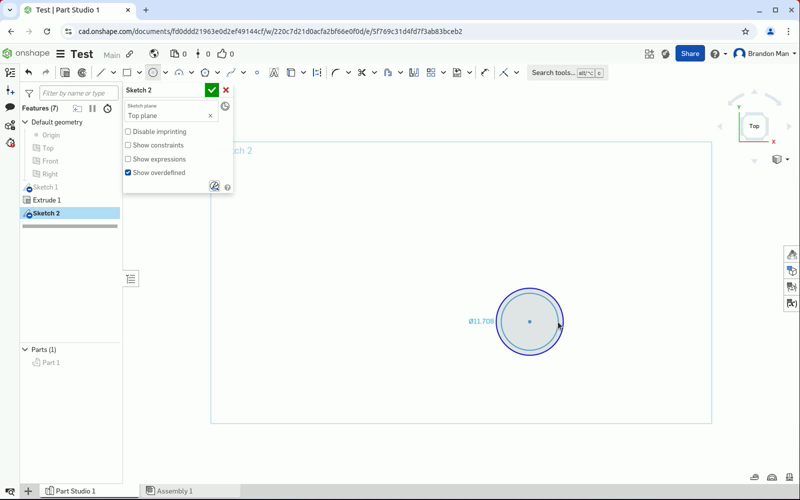
mouse_move(521, 350)
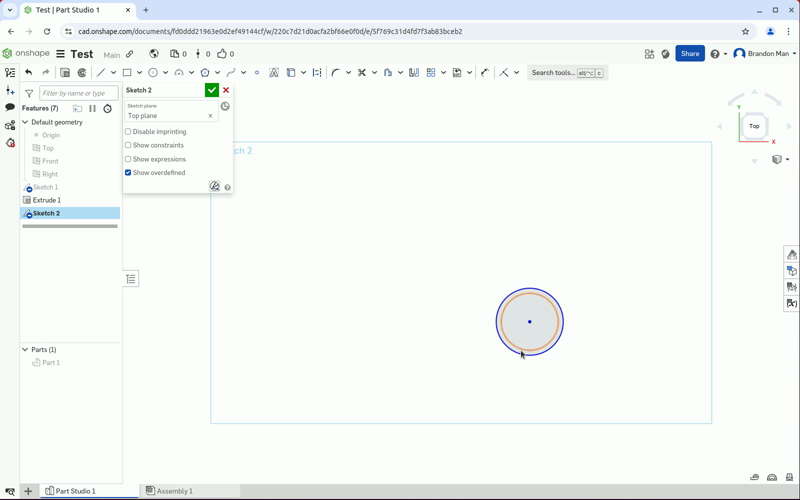
scroll(6)
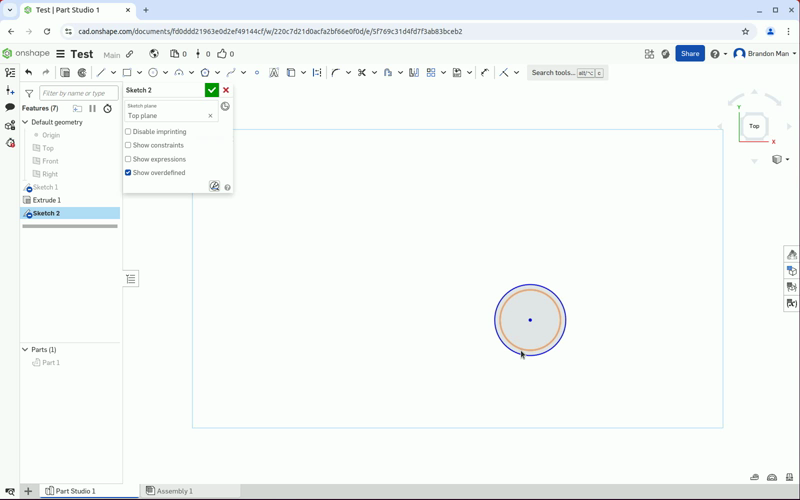
scroll(6)
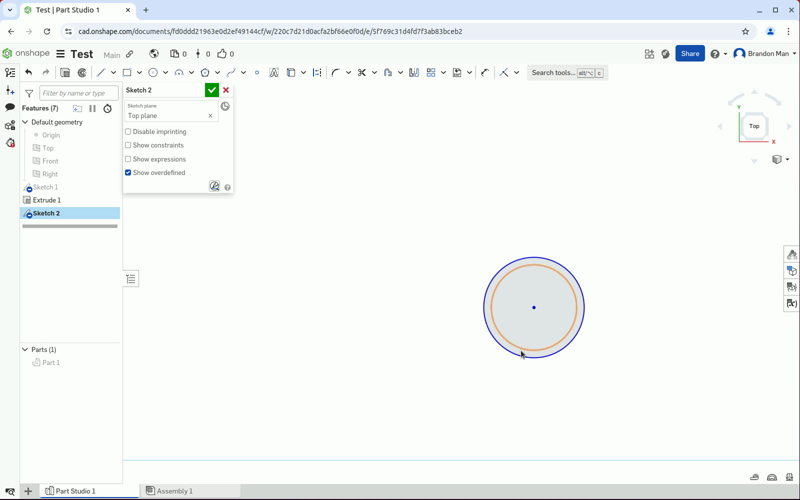
scroll(6)
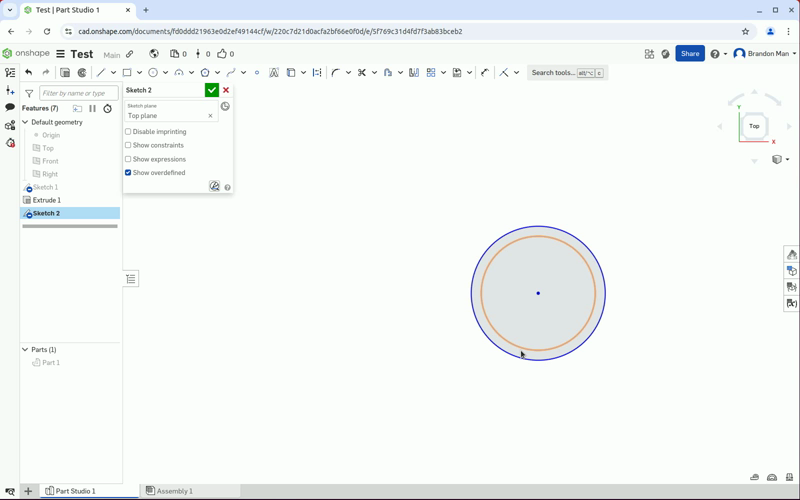
scroll(6)
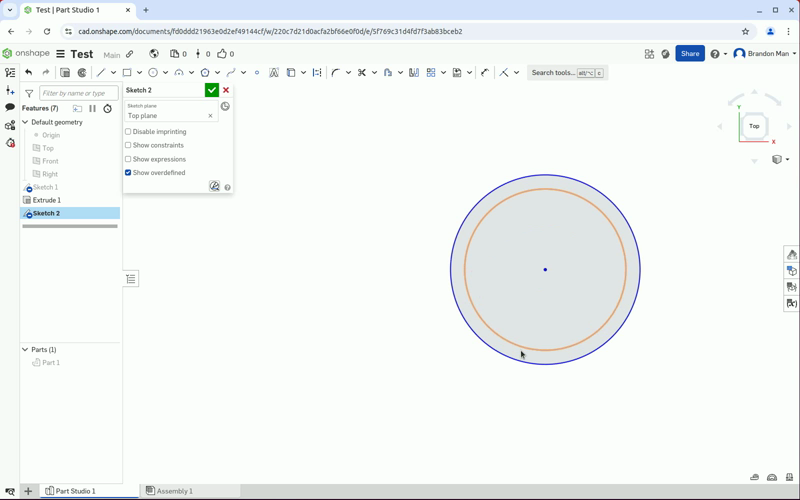
scroll(6)
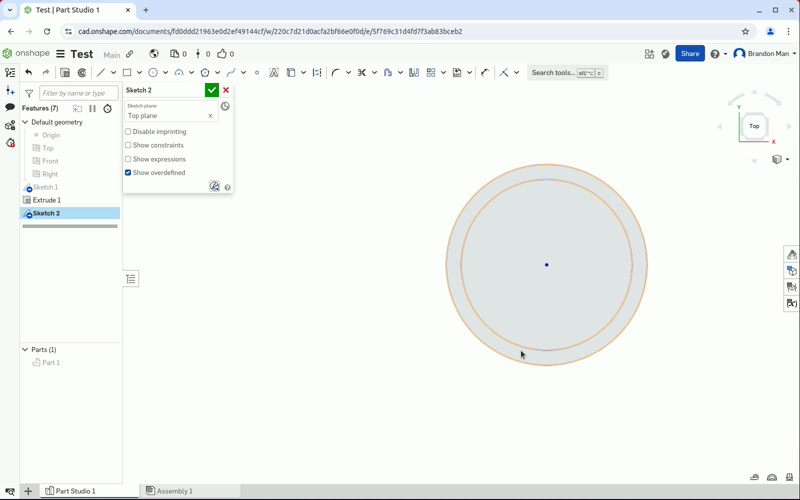
scroll(6)
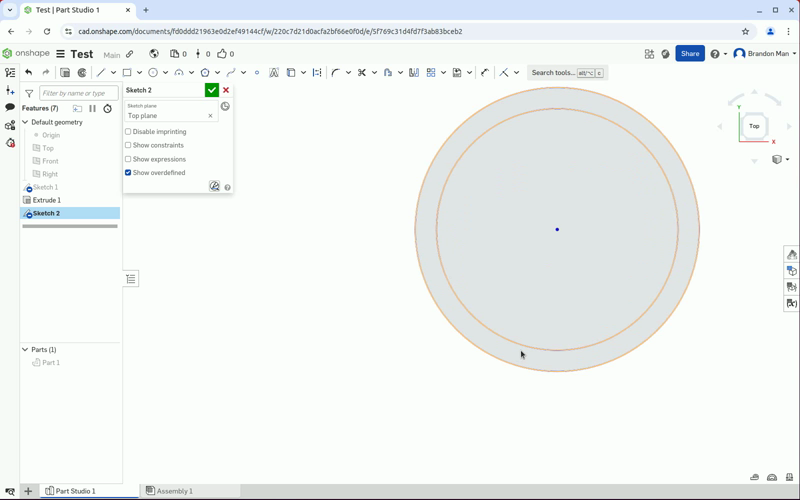
scroll(6)
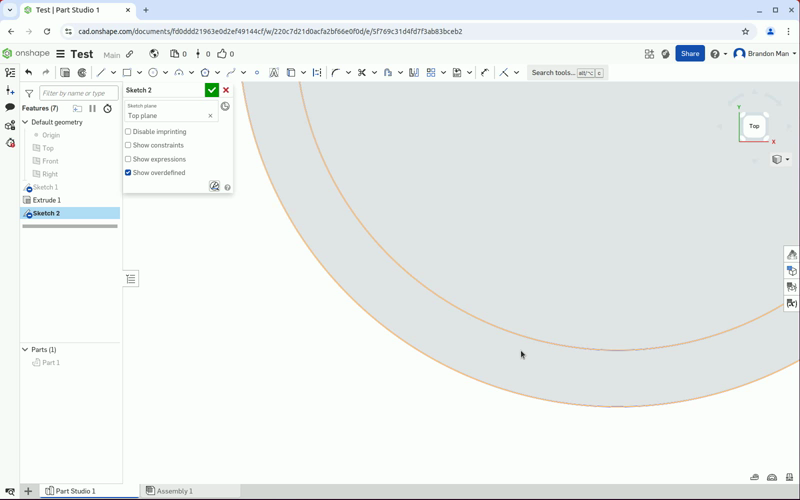
click(521, 350)
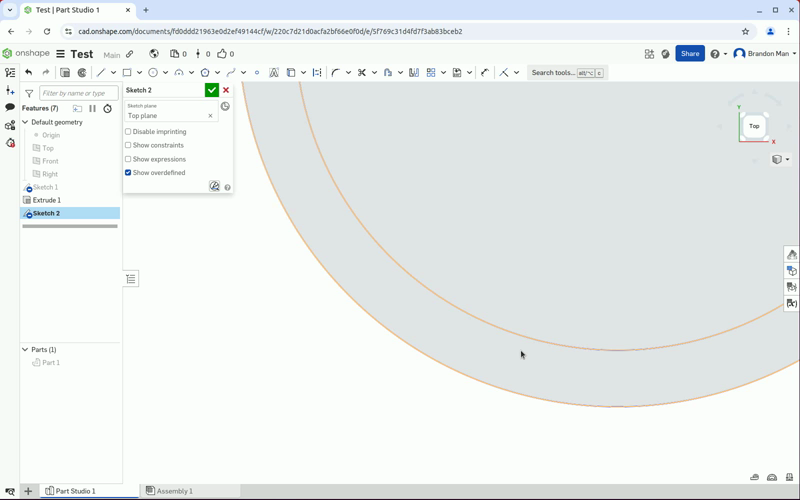
scroll(-6)
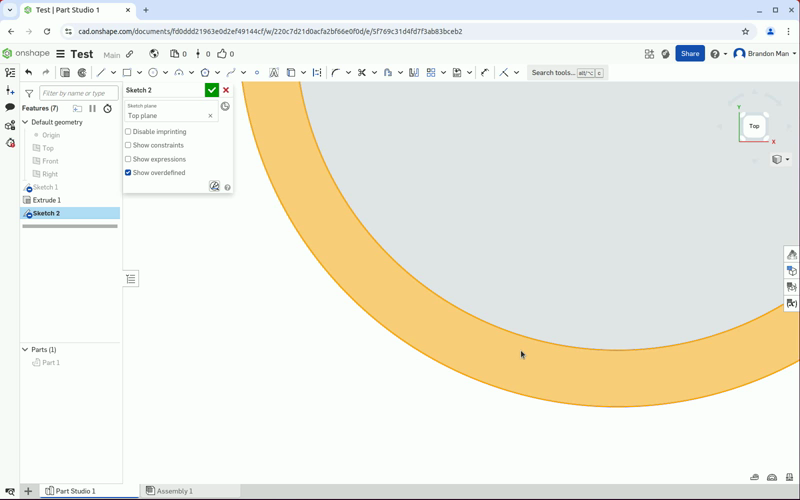
scroll(-6)
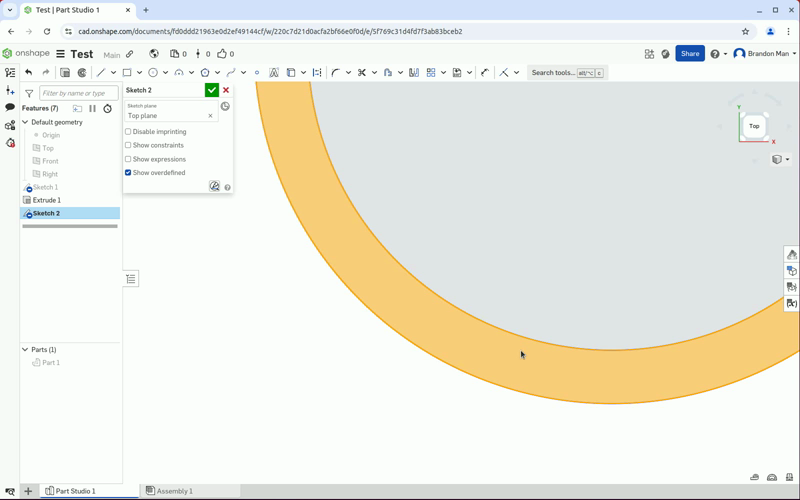
scroll(-6)
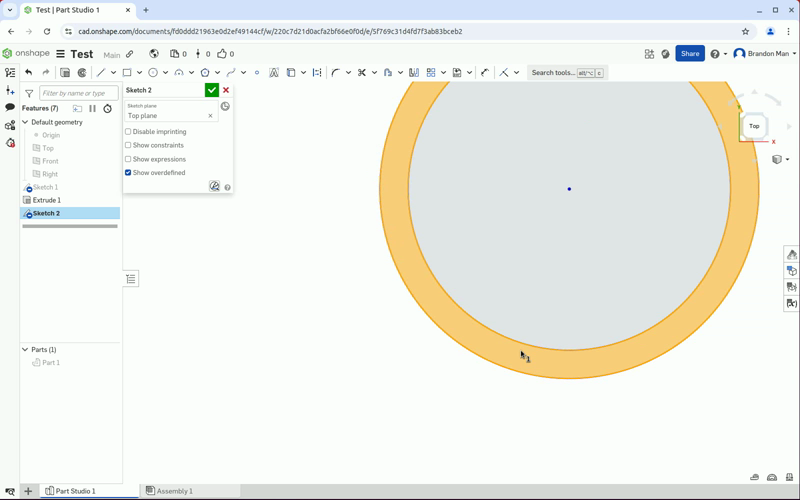
scroll(-6)
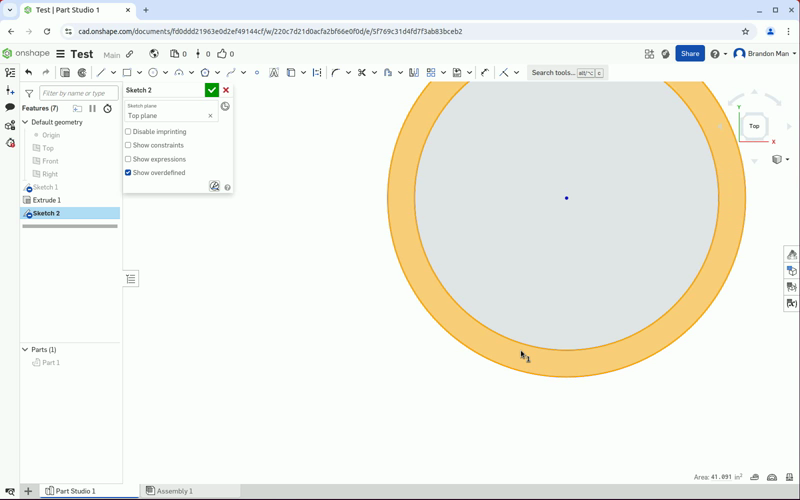
scroll(-6)
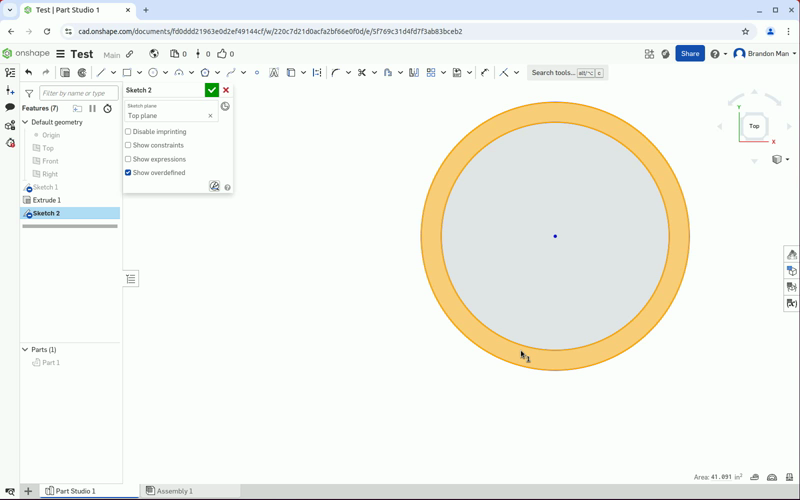
scroll(-6)
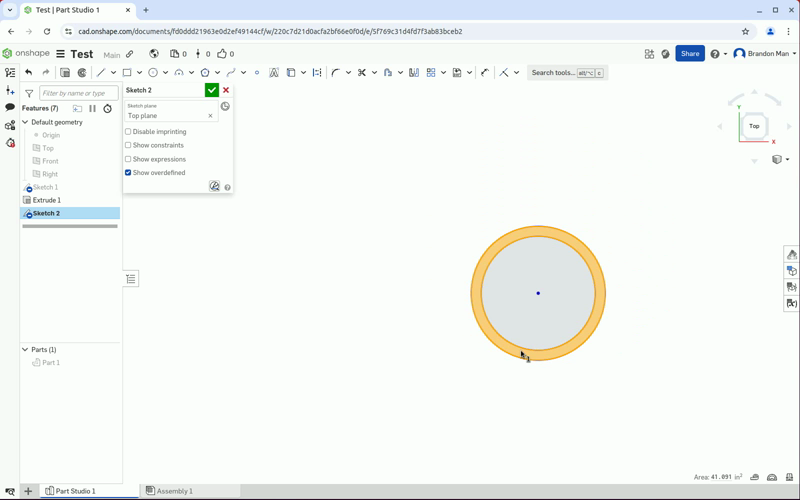
scroll(-6)
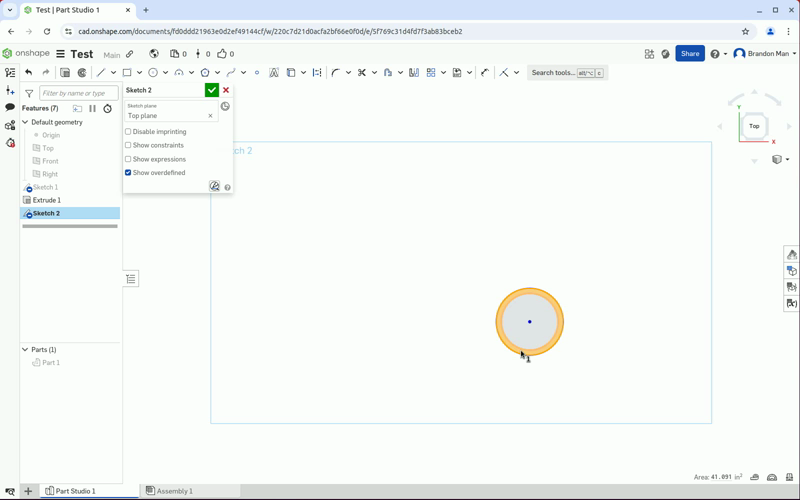
mouse_move(73, 352)
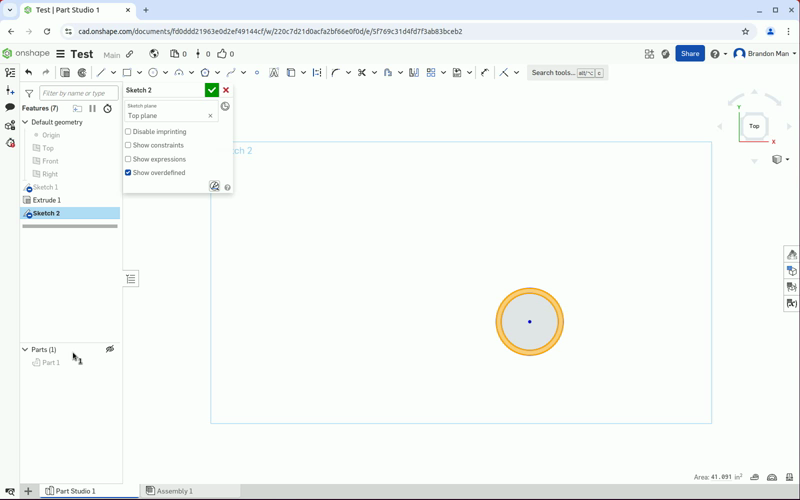
key(shift+y)
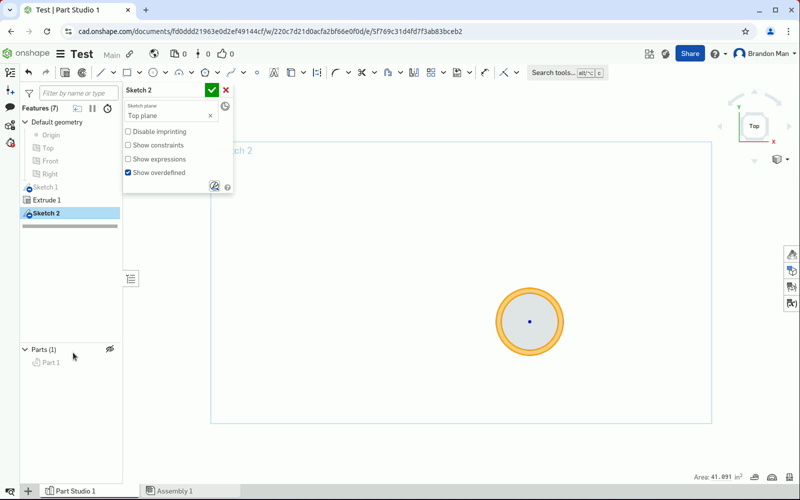
key(shift+e)
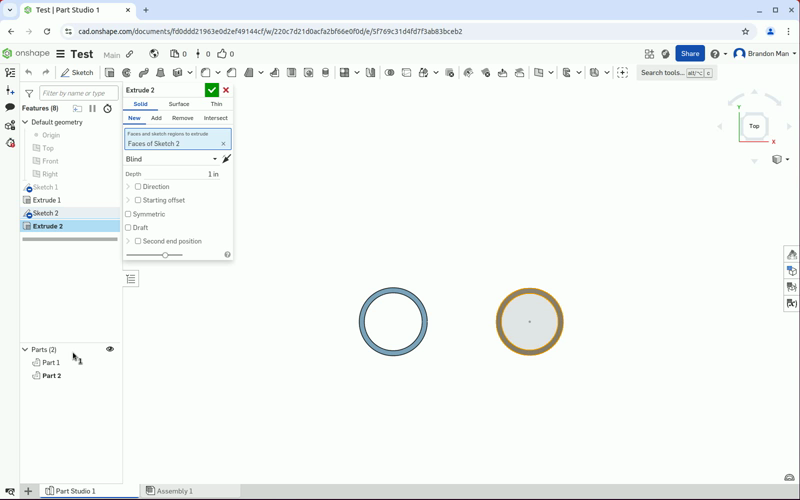
mouse_move(143, 106)
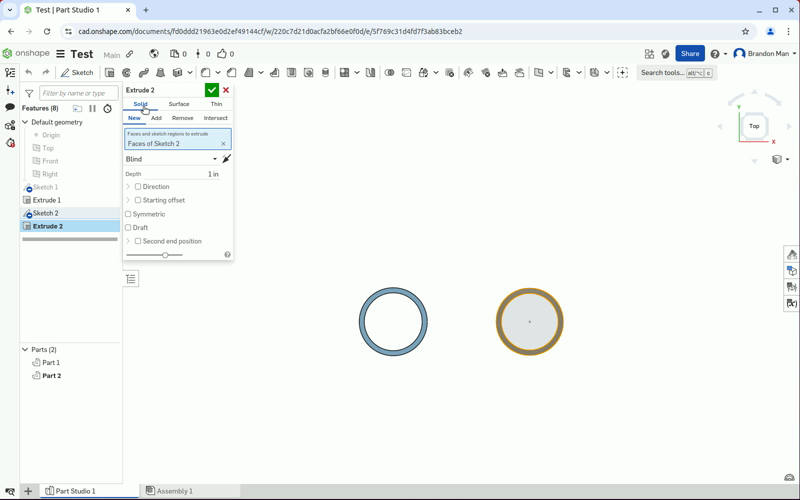
click(143, 106)
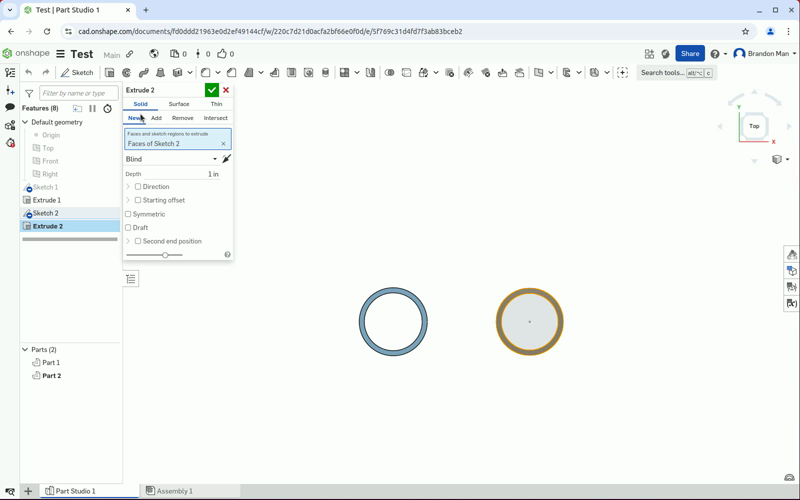
mouse_move(137, 120)
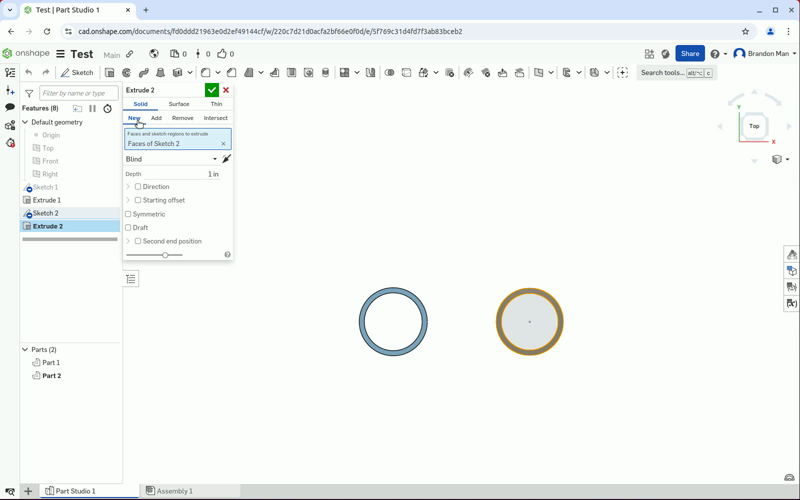
click(137, 120)
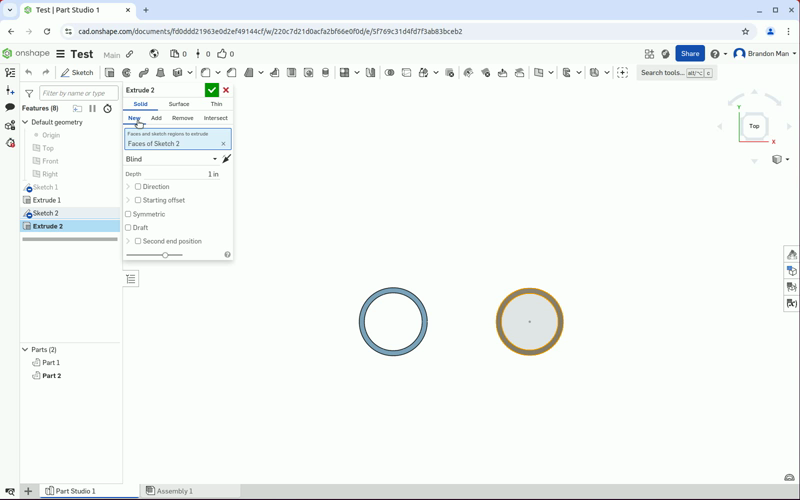
key(tab, 4)
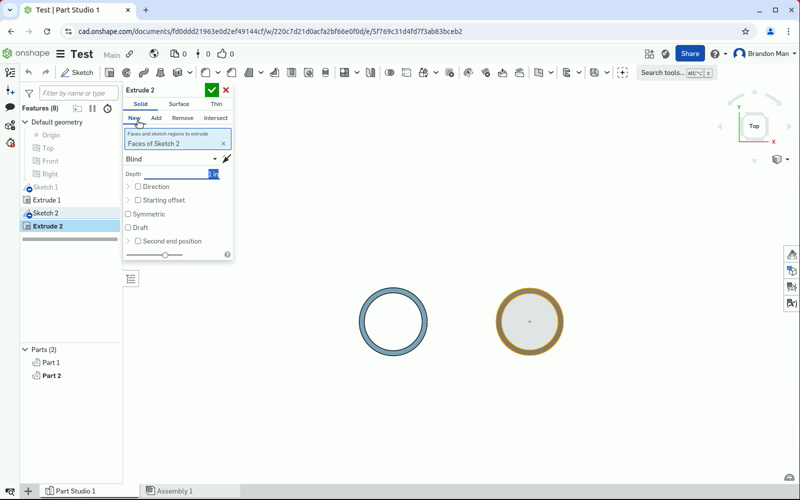
text(3.611)
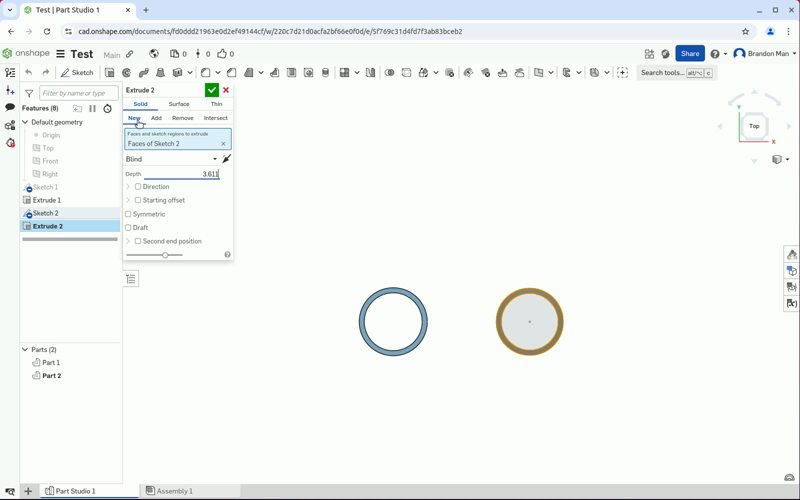
key(enter)
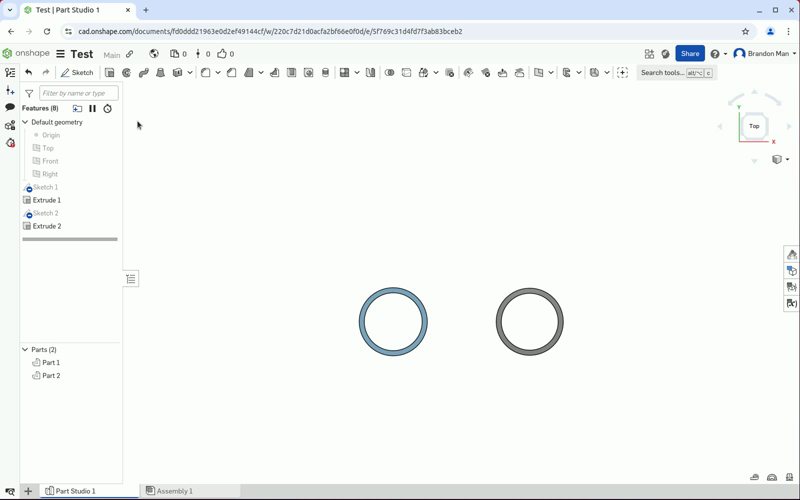
key(shift+h)
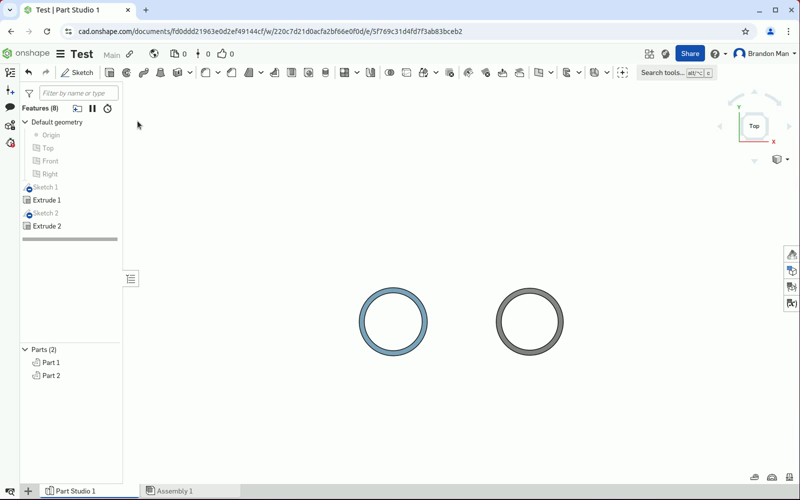
key(shift+h)
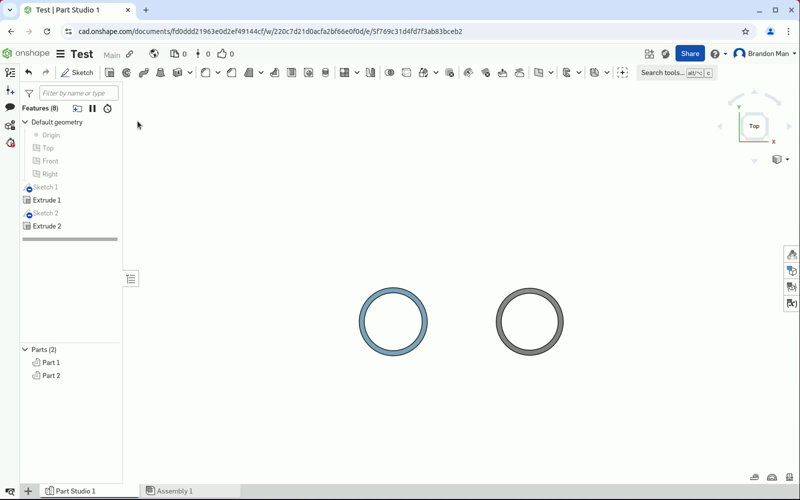
mouse_move(73, 189)
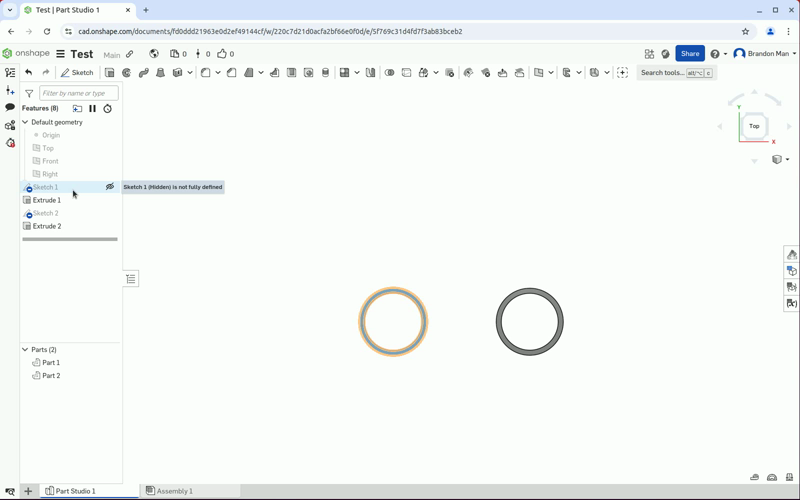
click(73, 189)
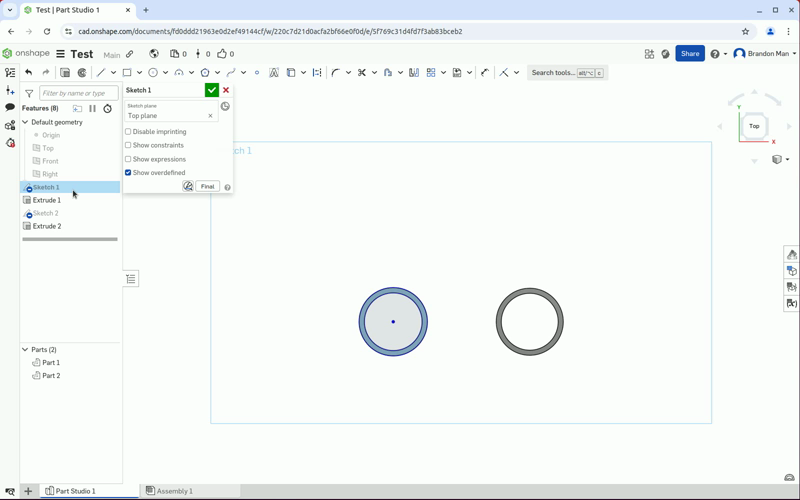
mouse_move(229, 92)
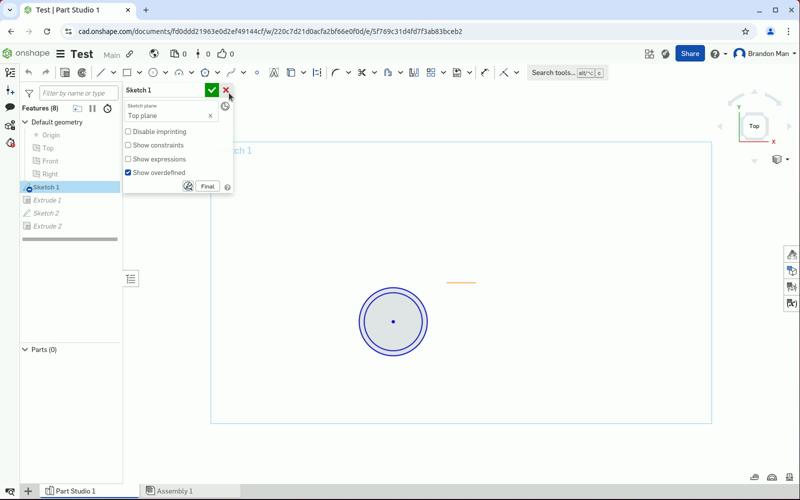
click(229, 92)
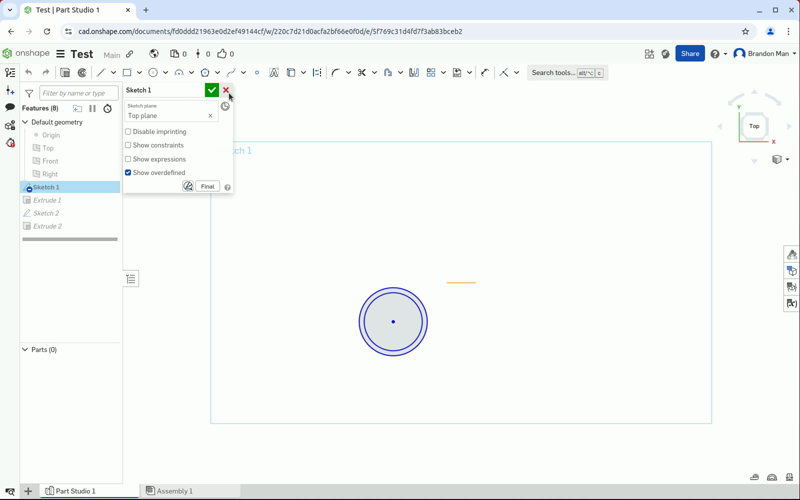
key(shift+s)
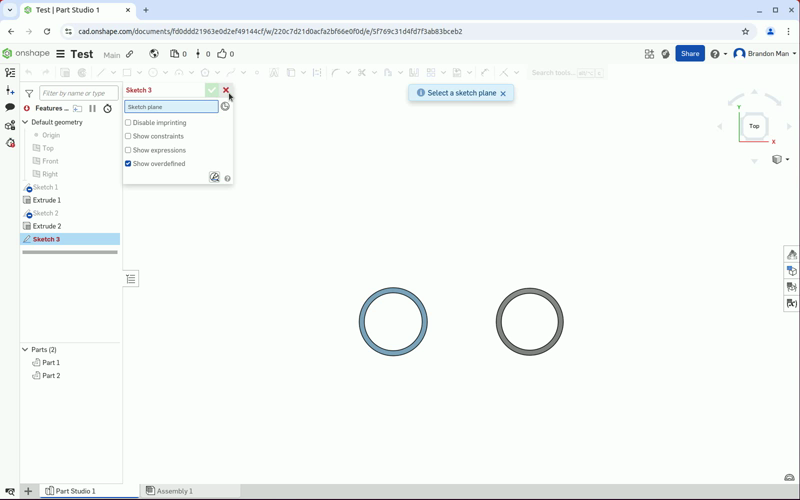
mouse_move(73, 150)
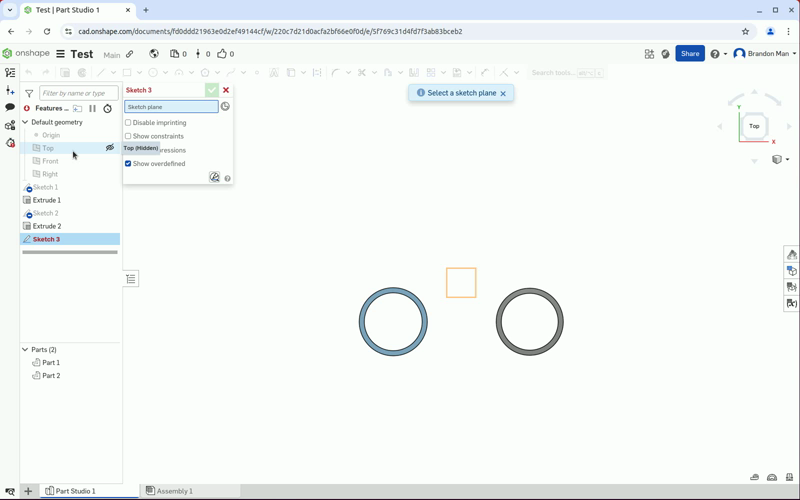
click(73, 150)
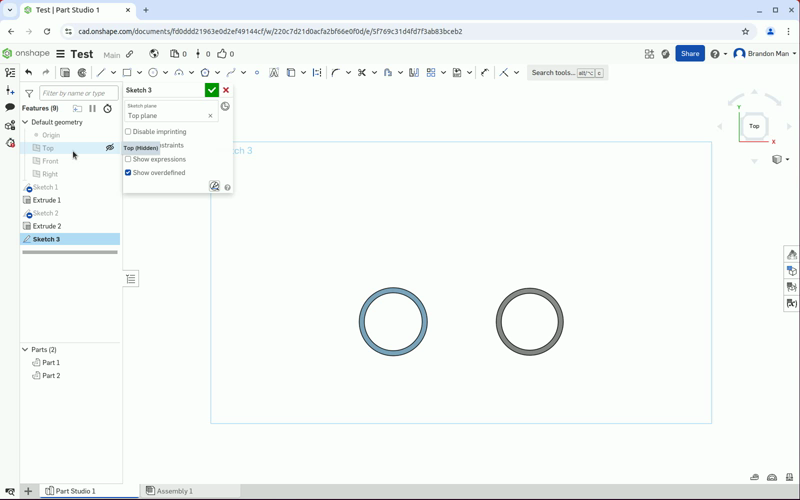
mouse_move(73, 352)
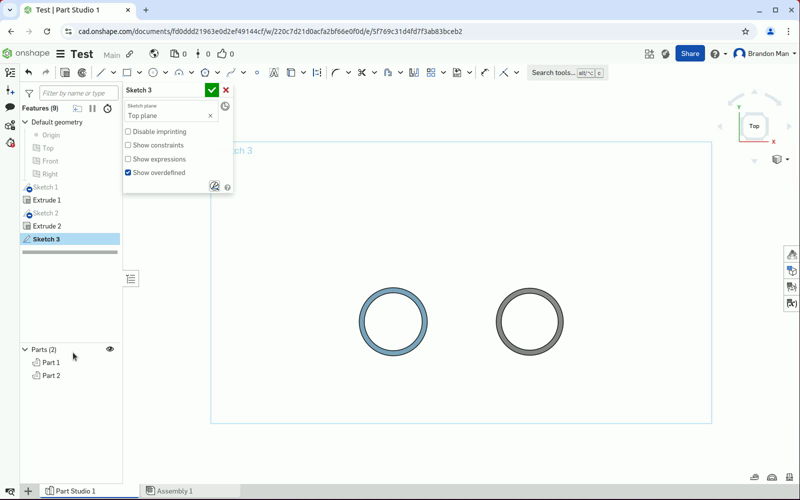
key(y)
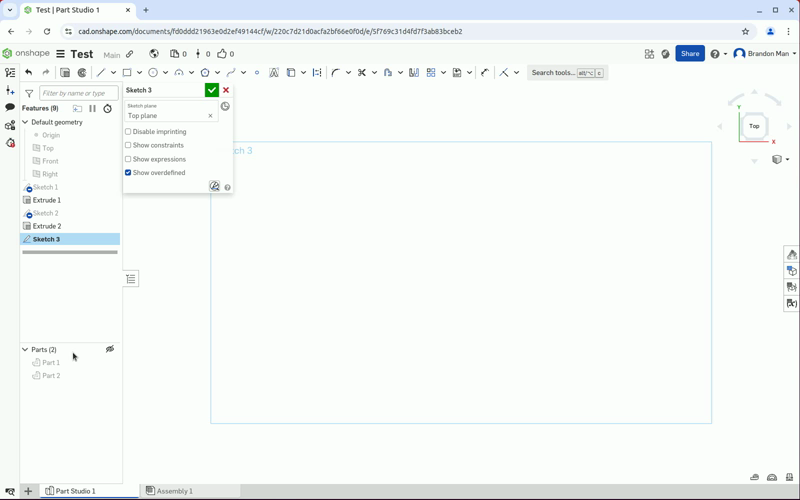
key(c)
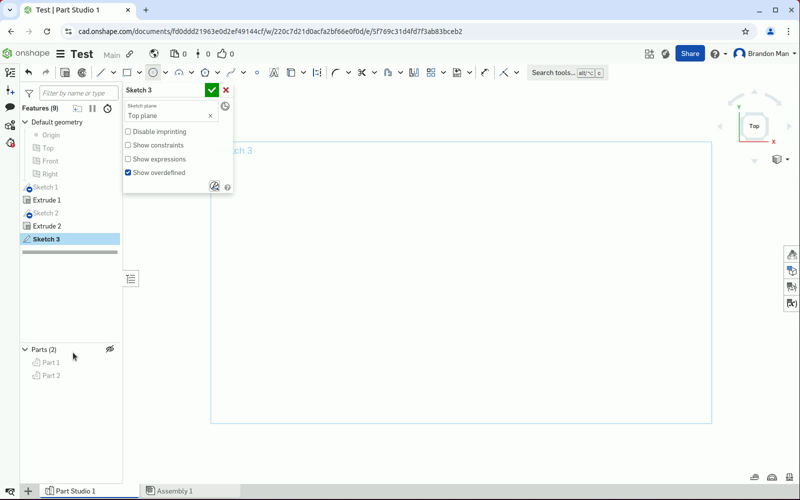
key_down(shift)
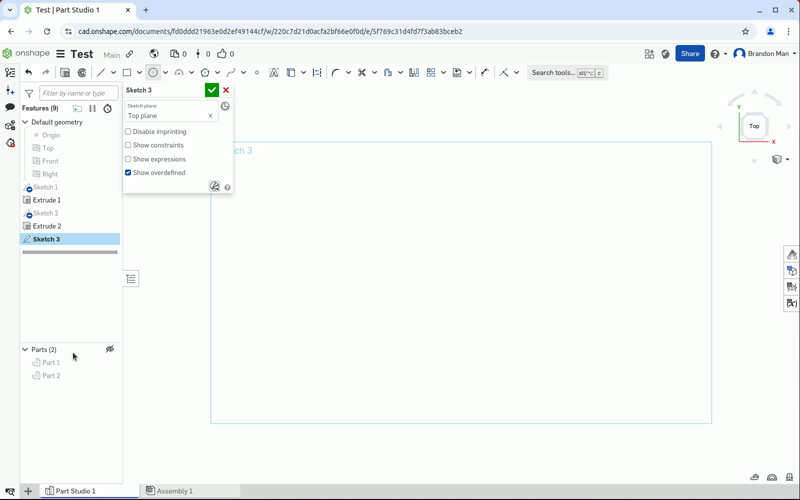
mouse_move(461, 282)
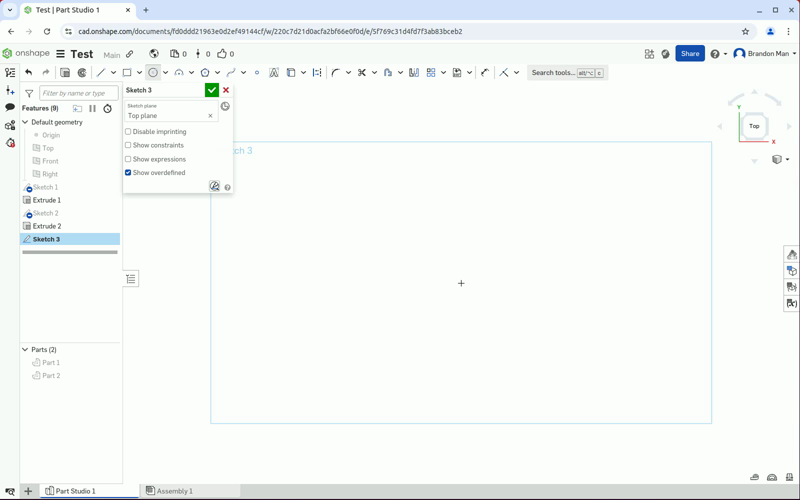
click(461, 282)
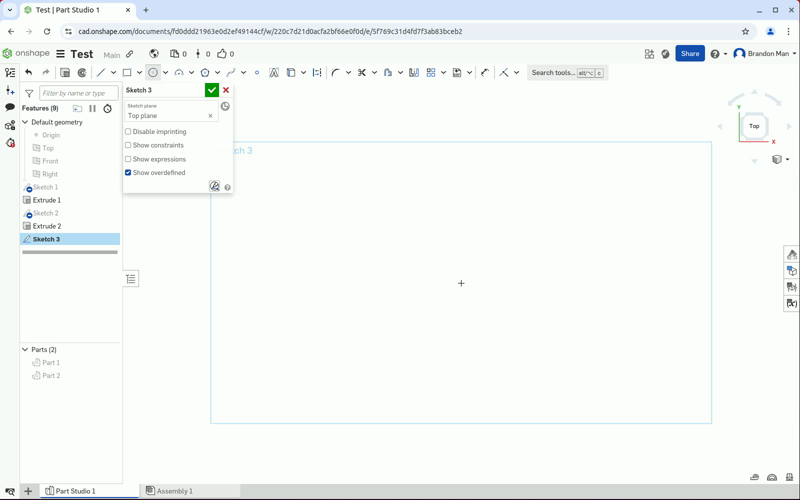
key_up(shift)
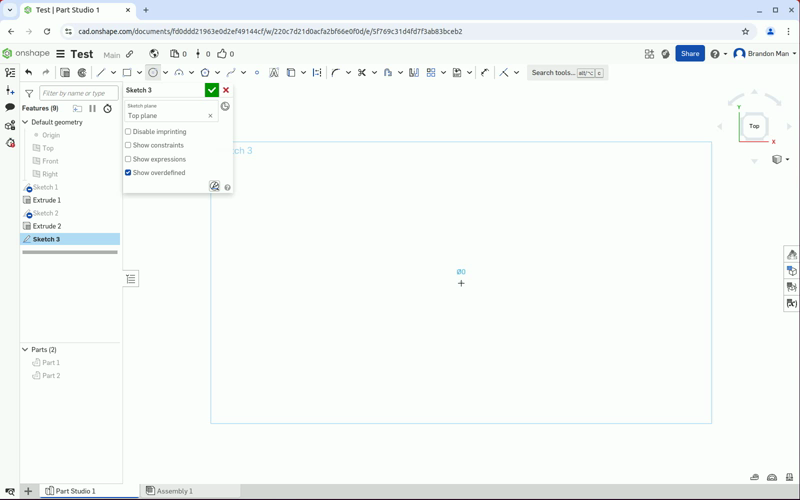
mouse_move(495, 282)
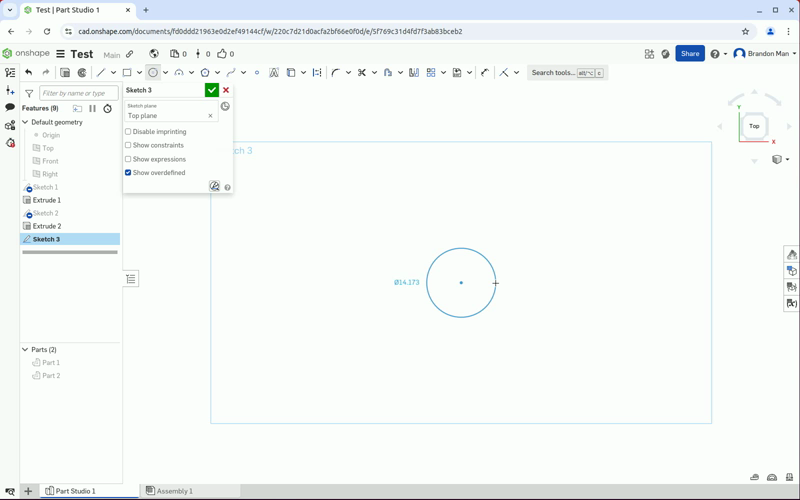
click(495, 282)
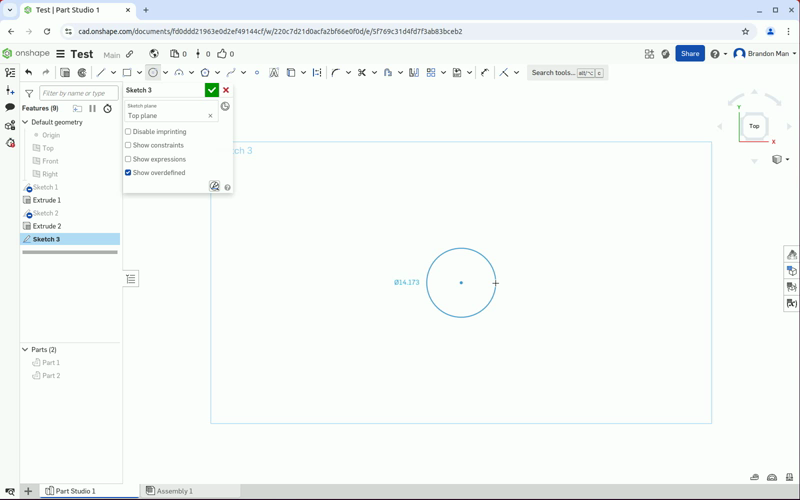
key(esc)
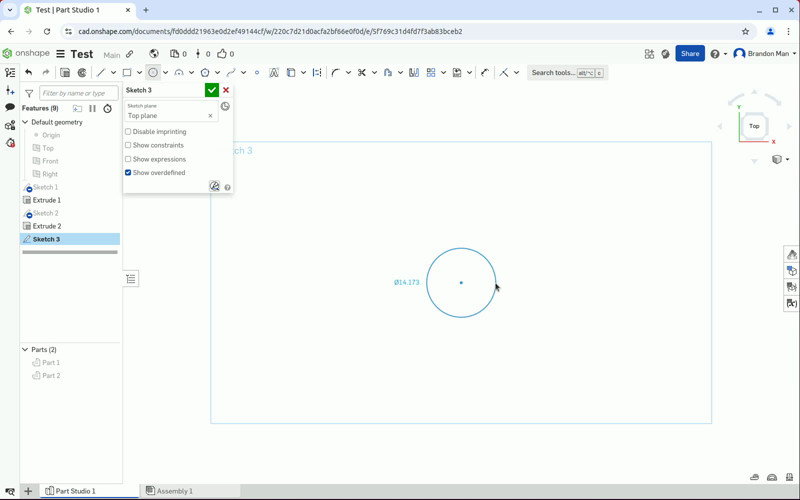
key(c)
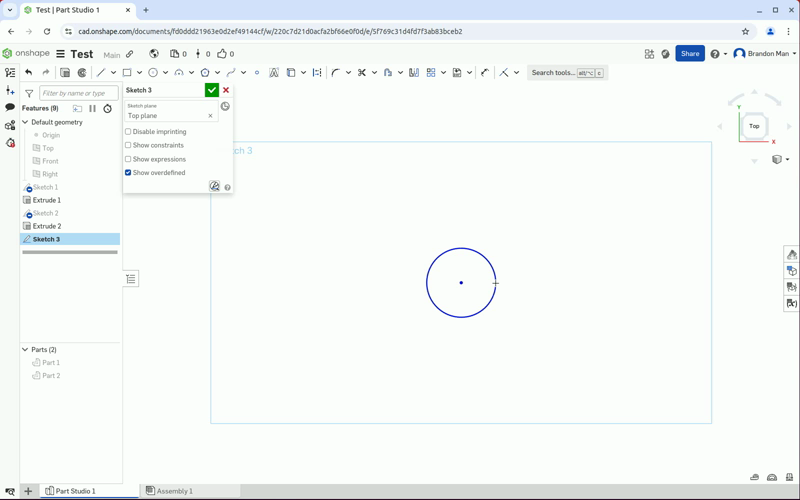
key_down(shift)
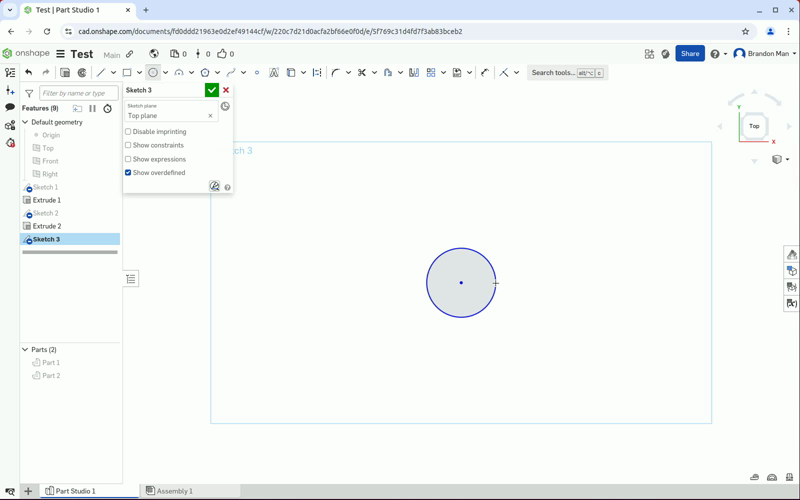
mouse_move(461, 282)
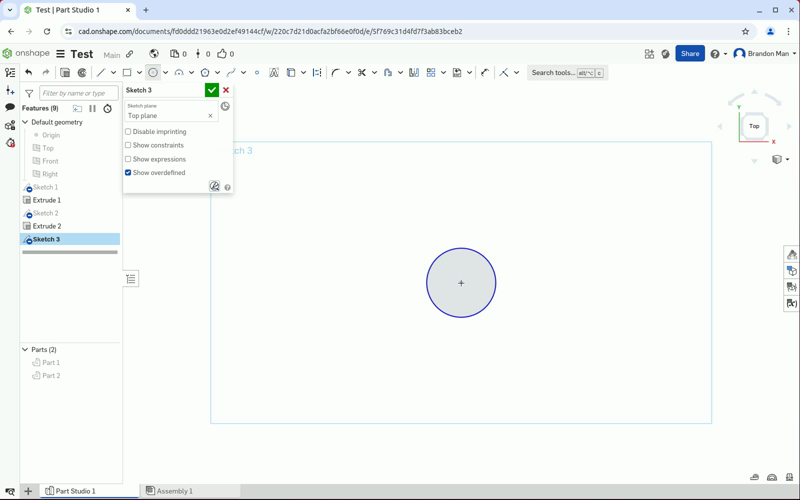
click(461, 282)
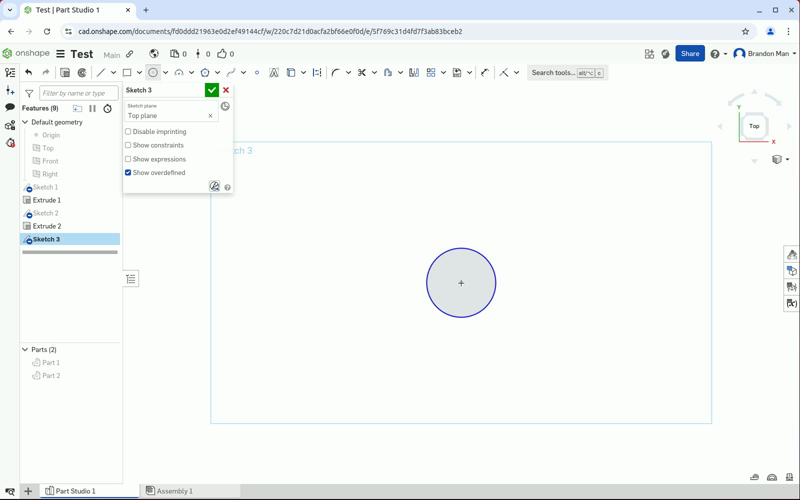
key_up(shift)
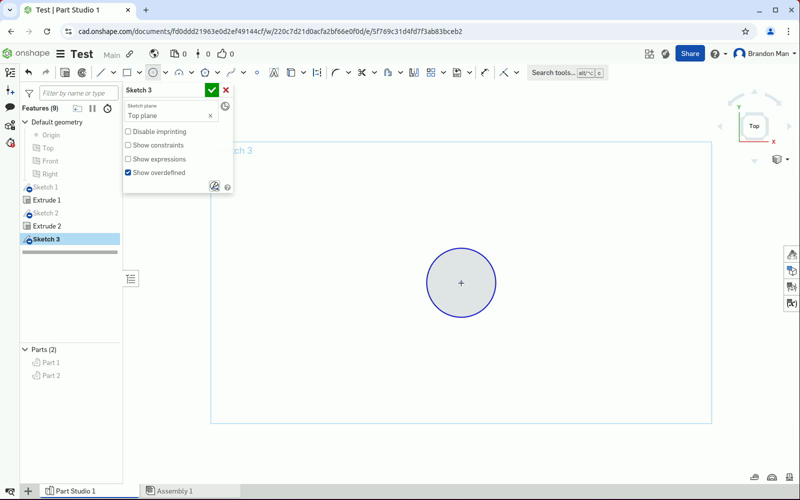
mouse_move(490, 282)
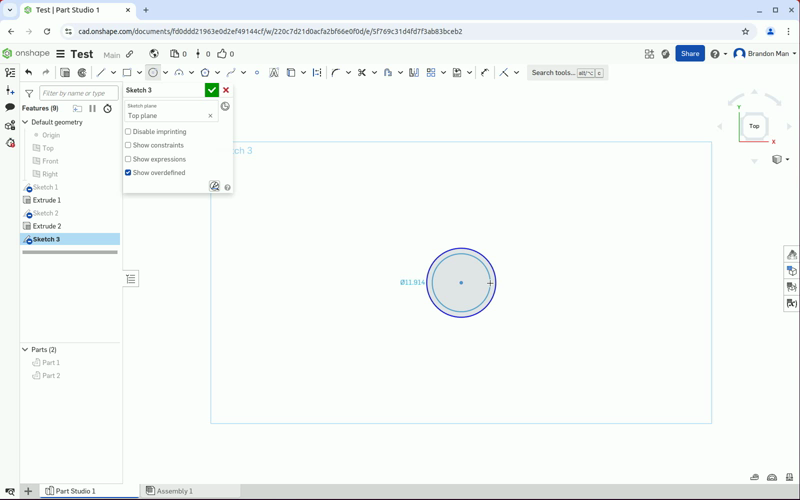
click(490, 282)
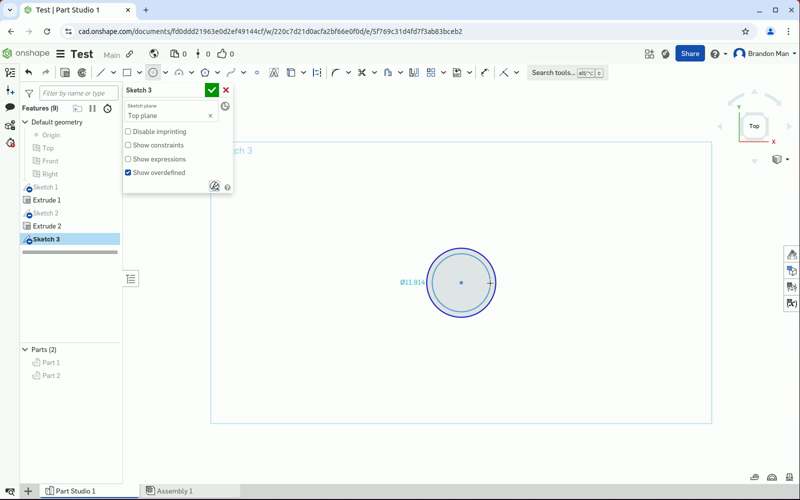
key(esc)
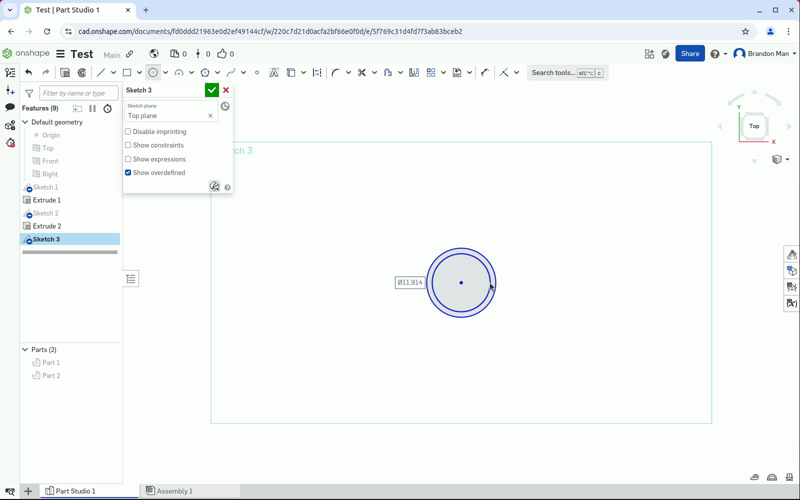
mouse_move(462, 314)
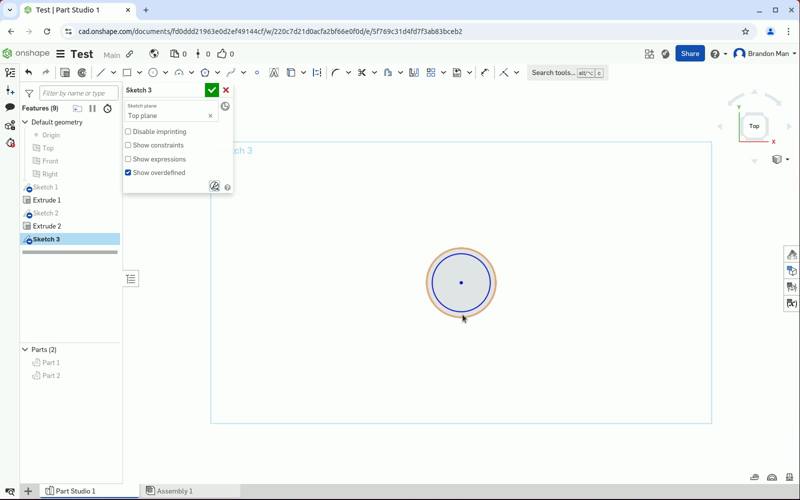
scroll(6)
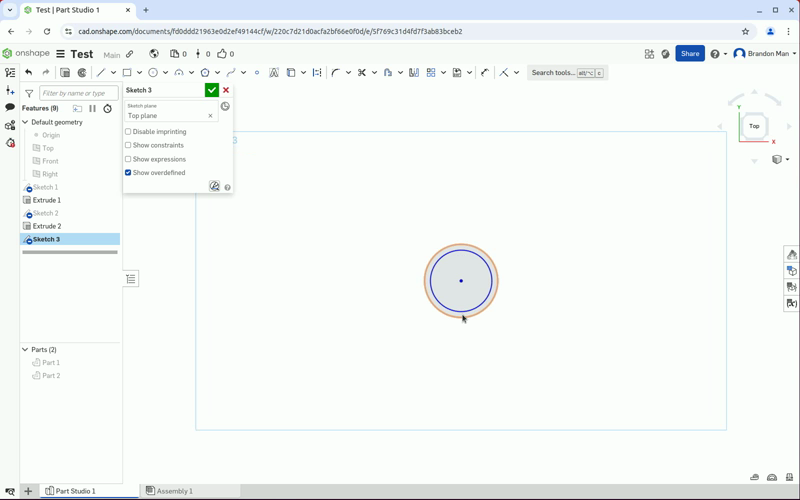
scroll(6)
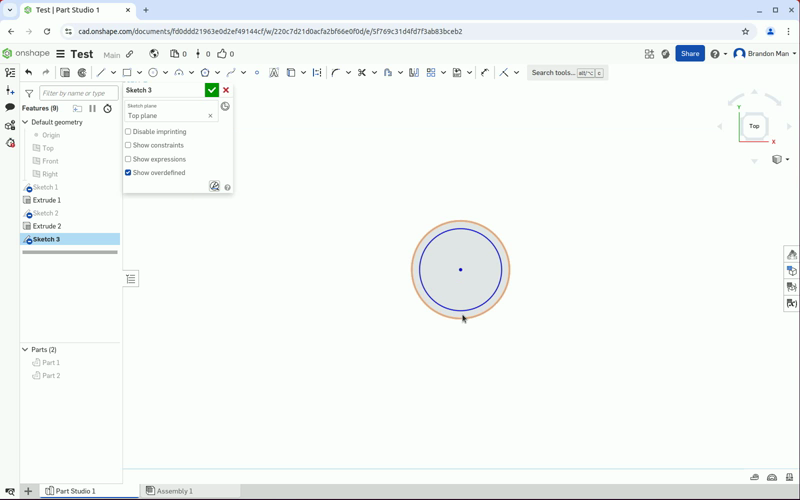
scroll(6)
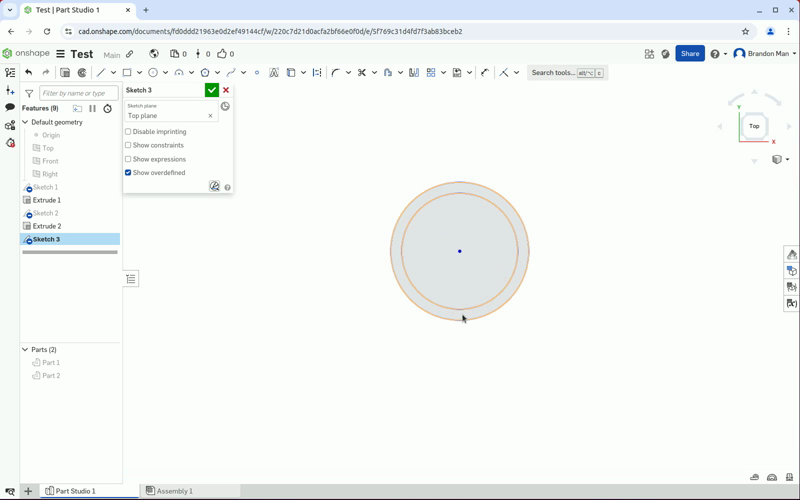
scroll(6)
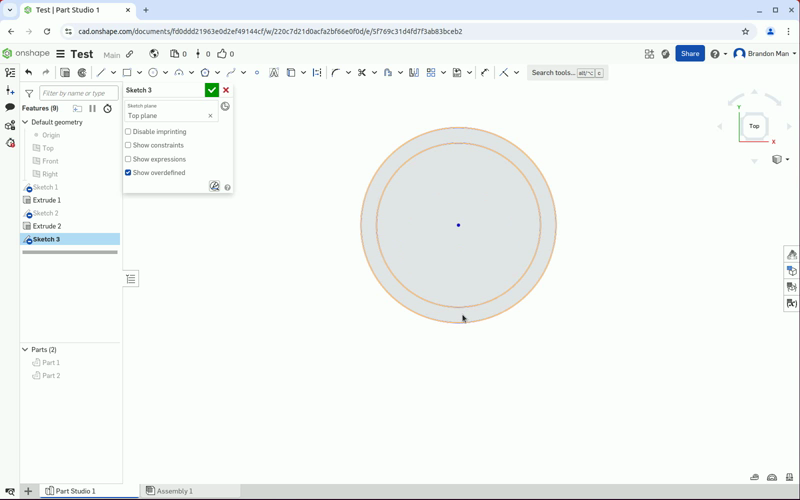
scroll(6)
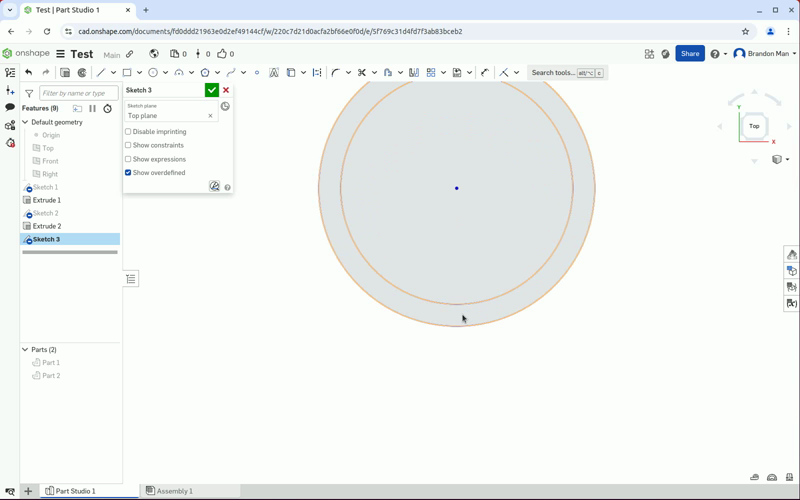
scroll(6)
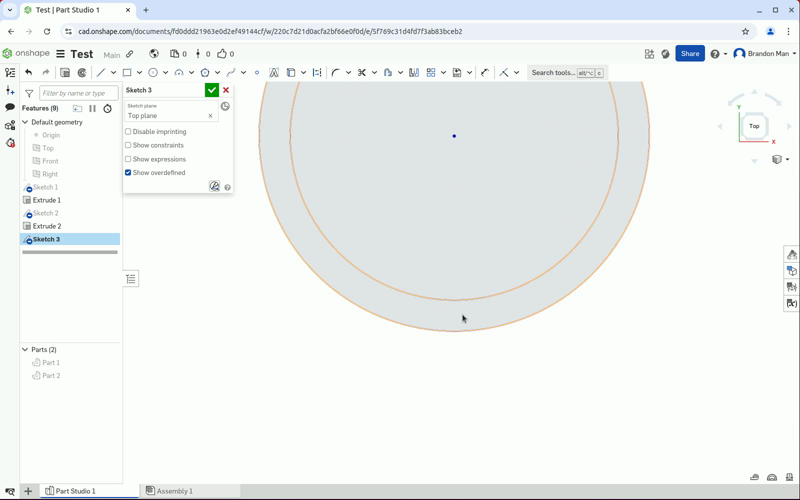
scroll(6)
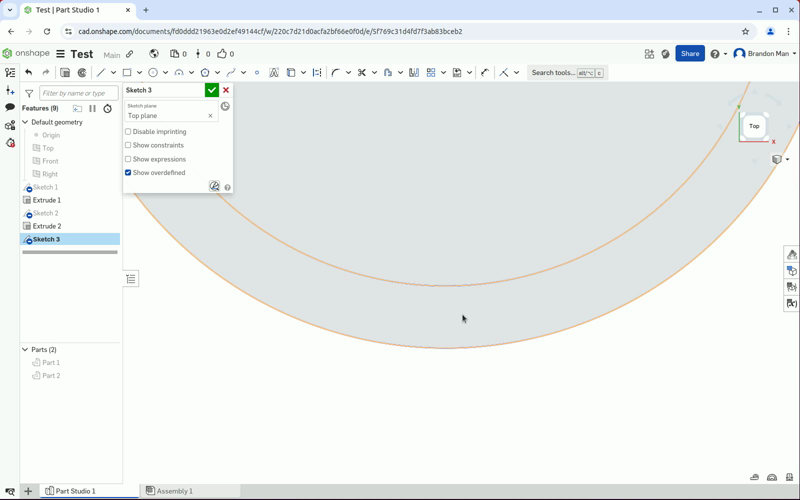
click(462, 314)
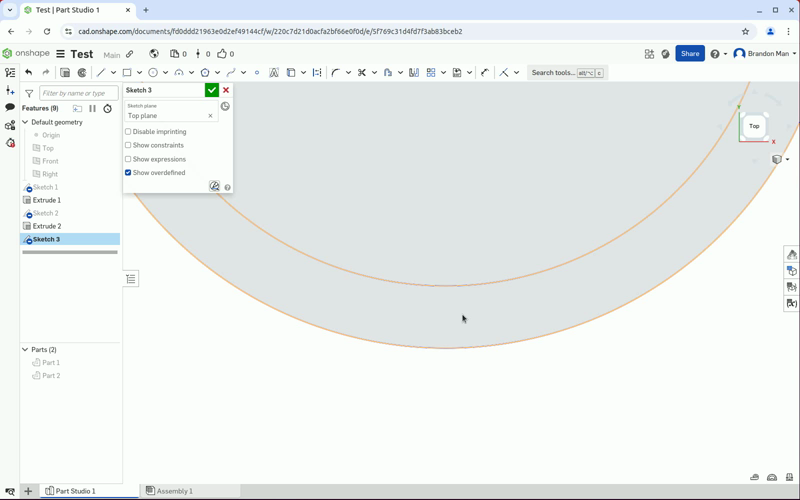
scroll(-6)
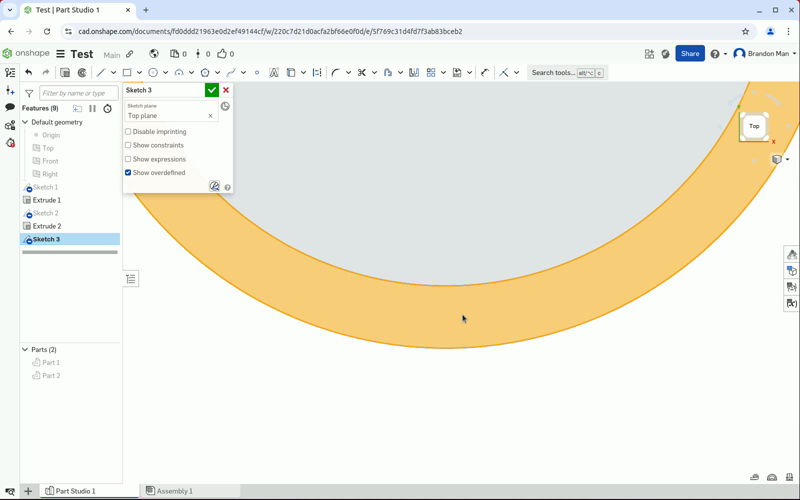
scroll(-6)
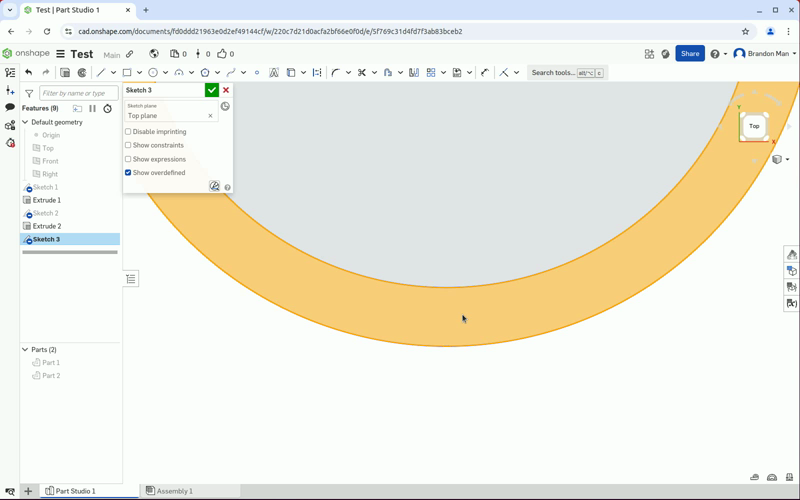
scroll(-6)
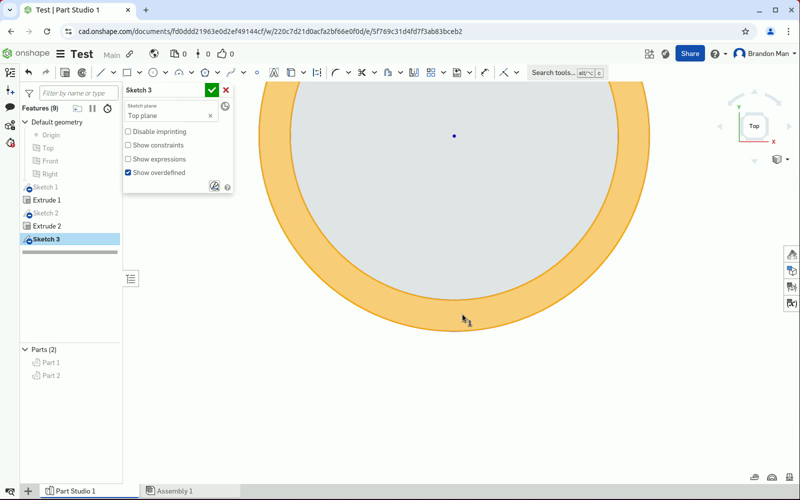
scroll(-6)
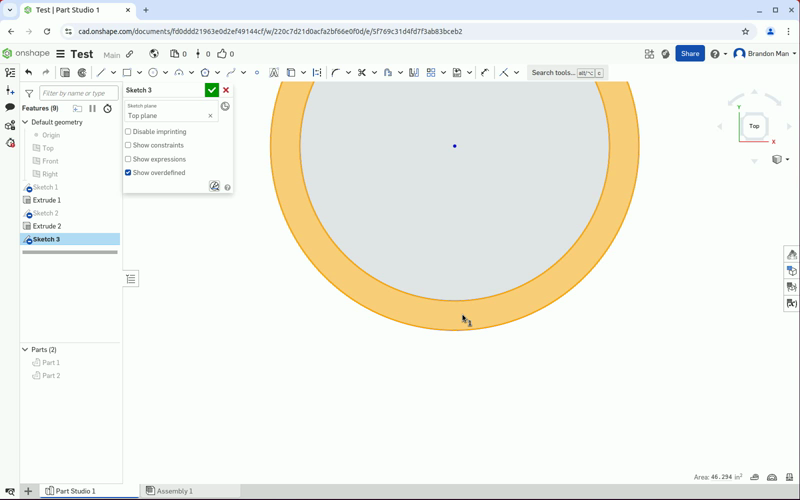
scroll(-6)
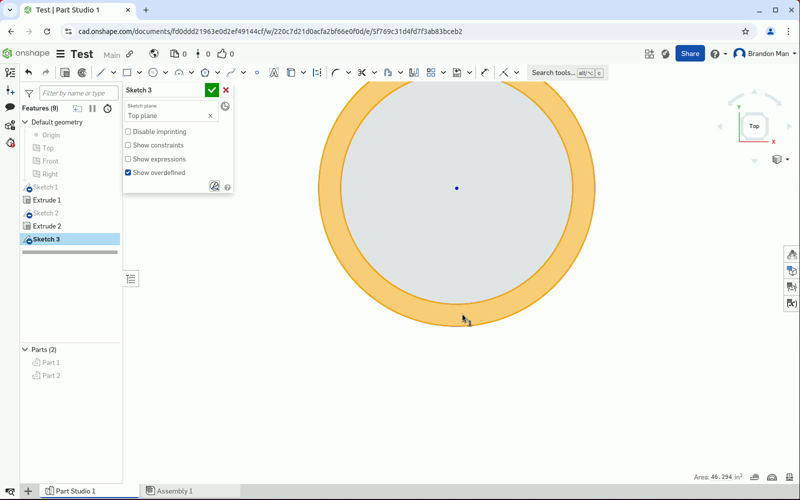
scroll(-6)
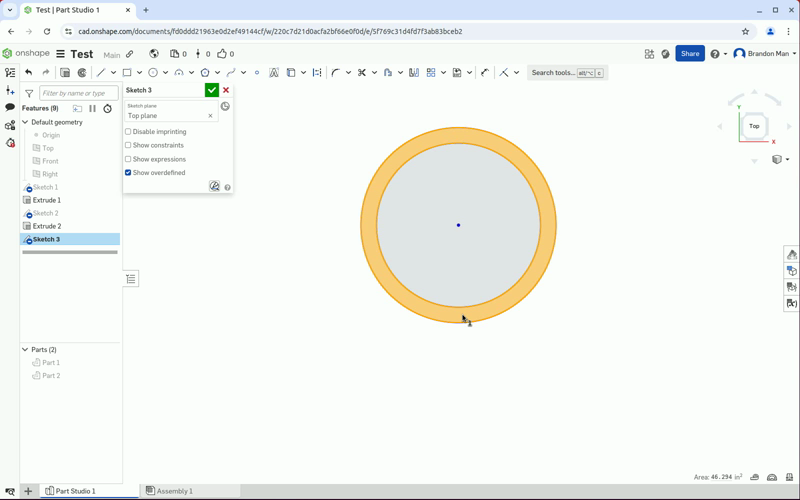
scroll(-6)
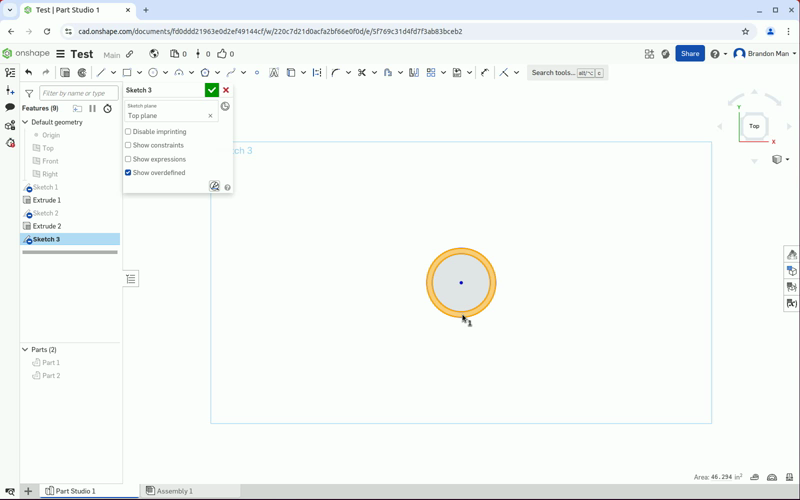
mouse_move(73, 352)
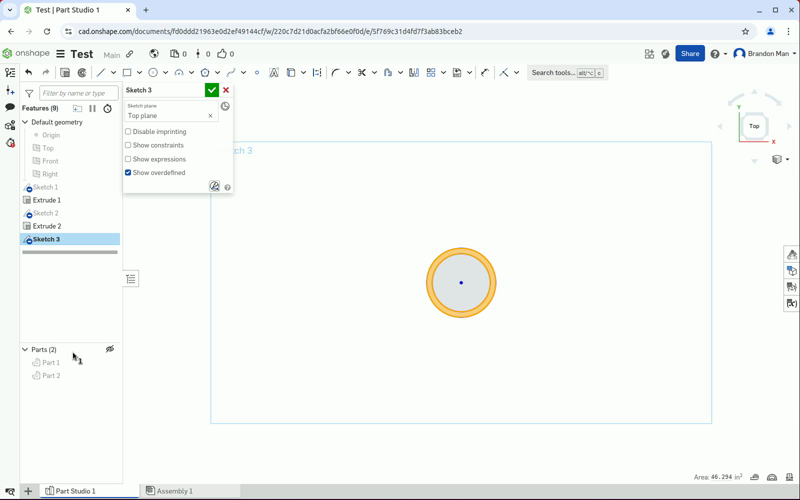
key(shift+y)
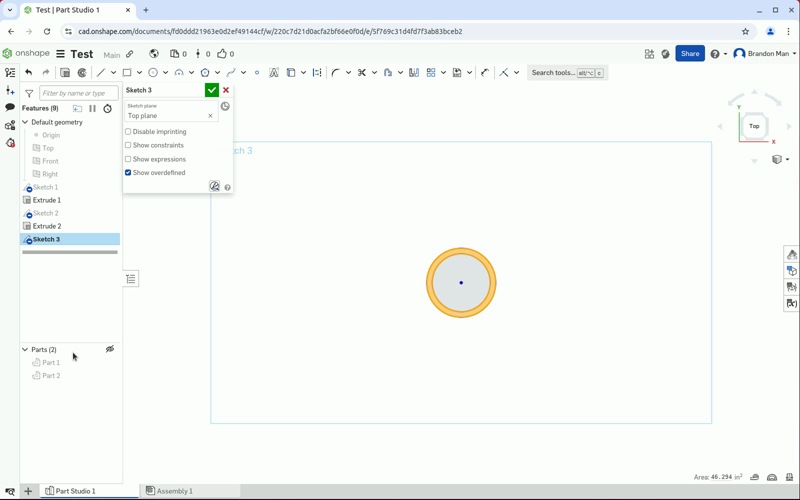
key(shift+e)
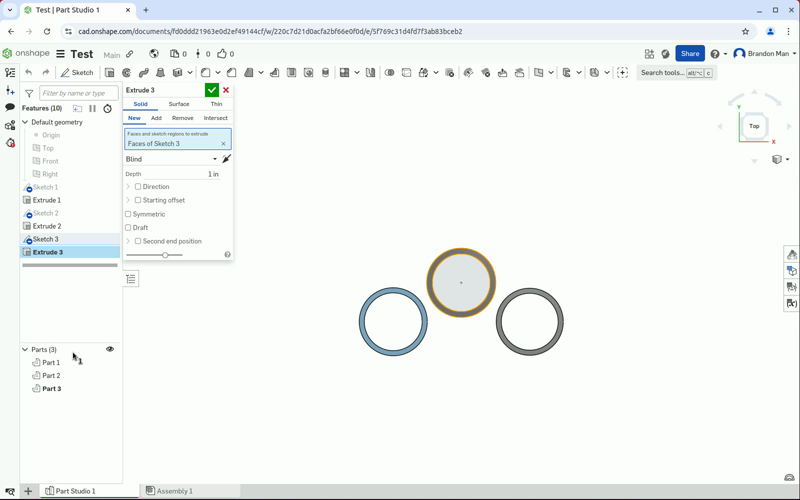
mouse_move(143, 106)
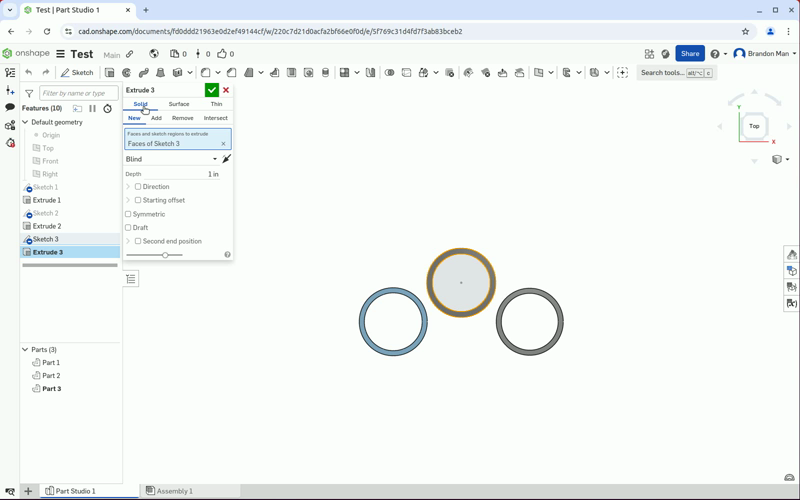
click(143, 106)
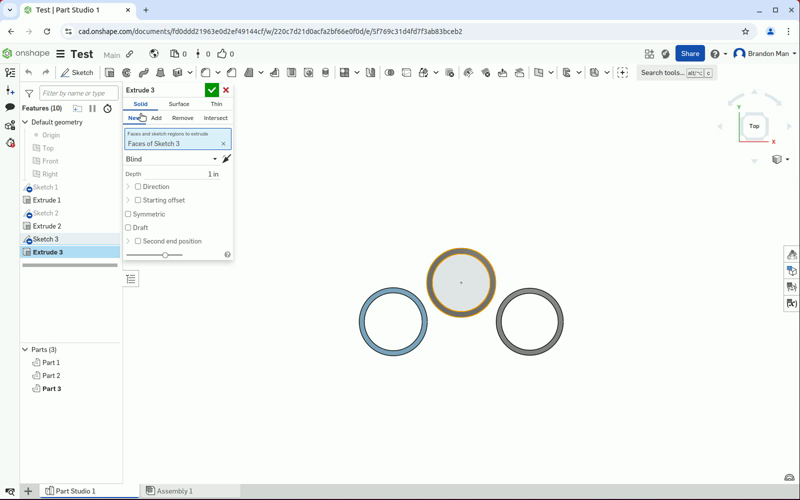
mouse_move(137, 120)
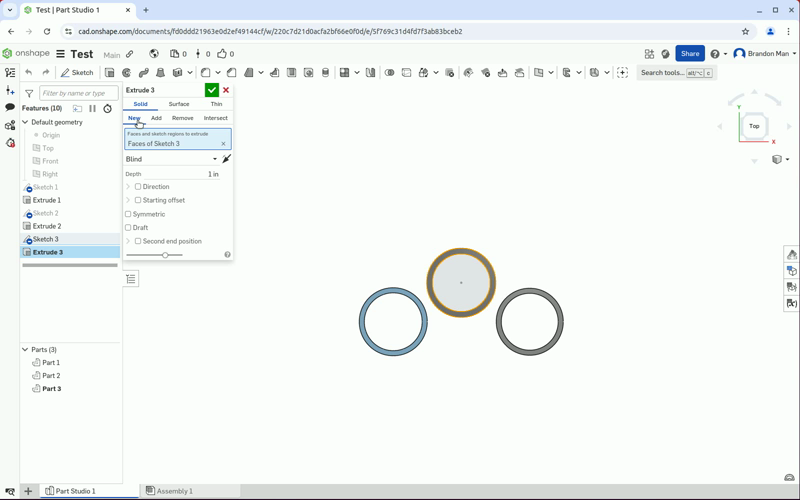
click(137, 120)
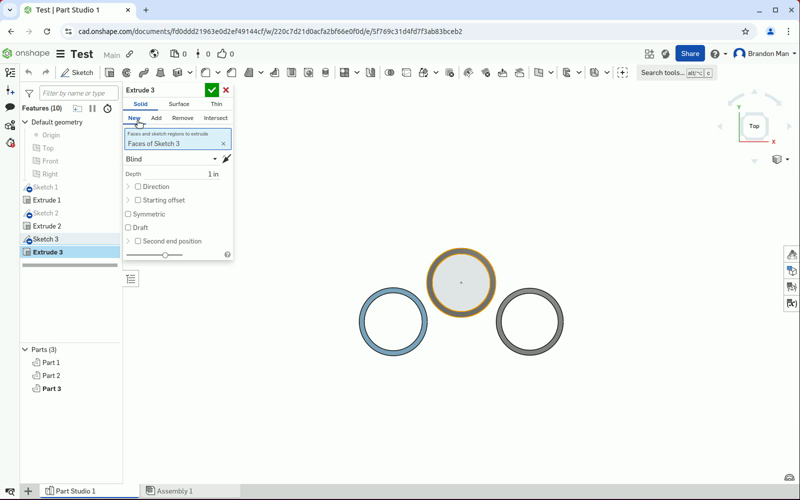
key(tab, 4)
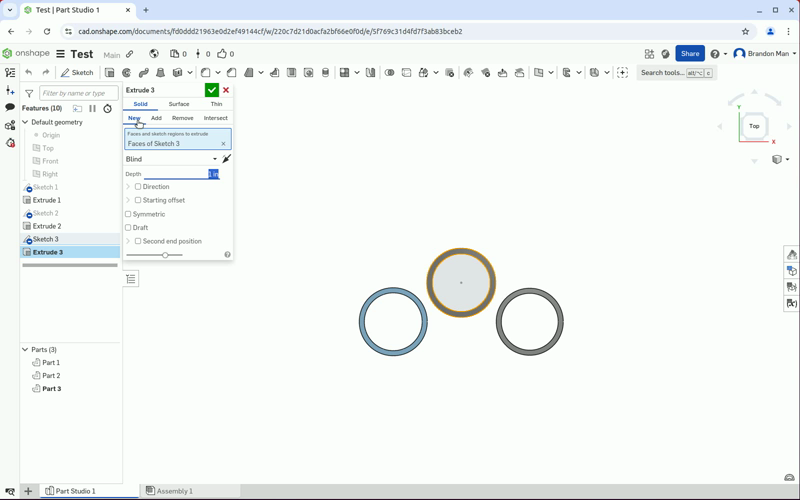
text(3.611)
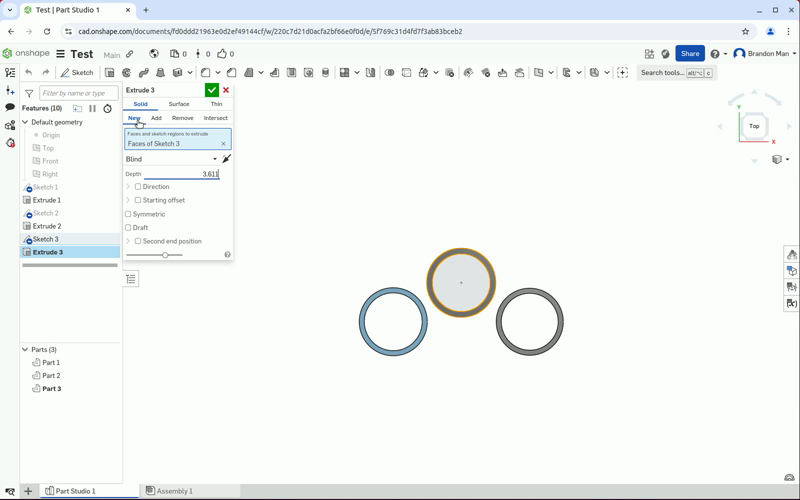
key(enter)
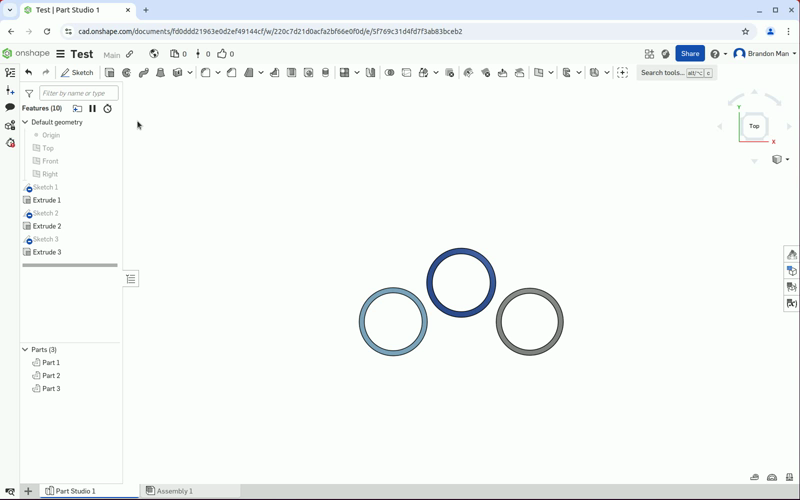
key(shift+h)
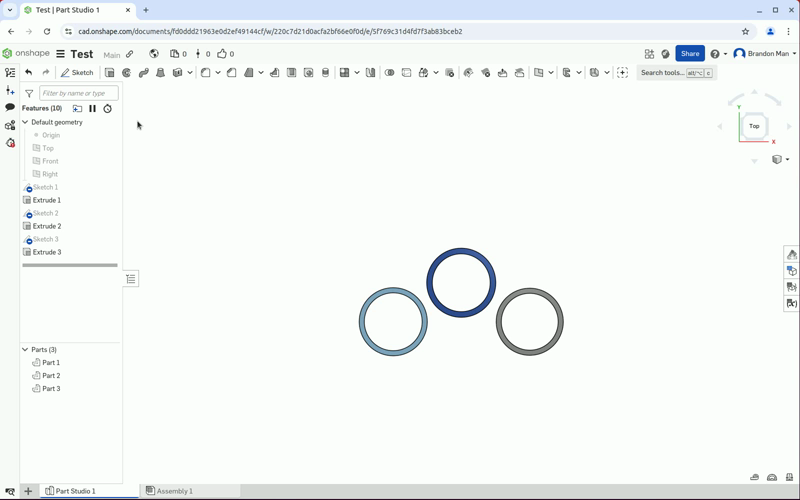
key(shift+h)
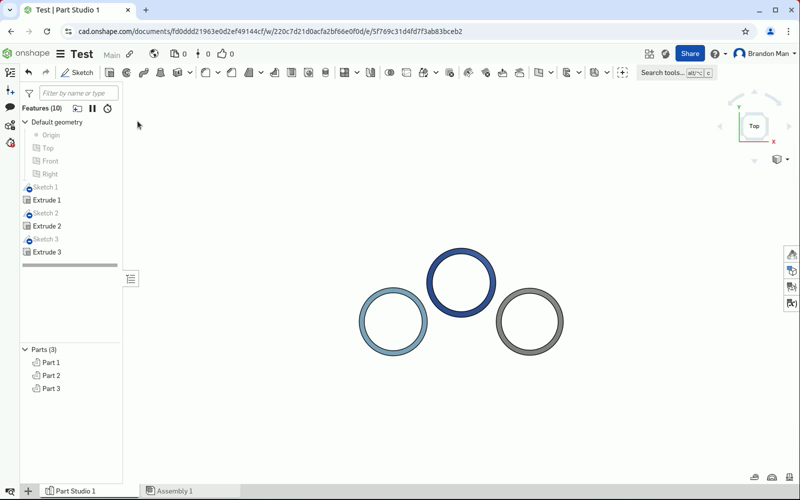
mouse_move(73, 189)
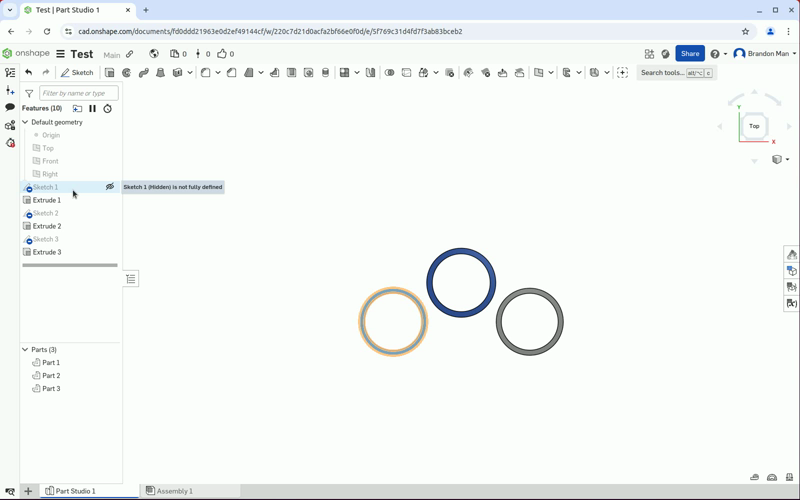
click(73, 189)
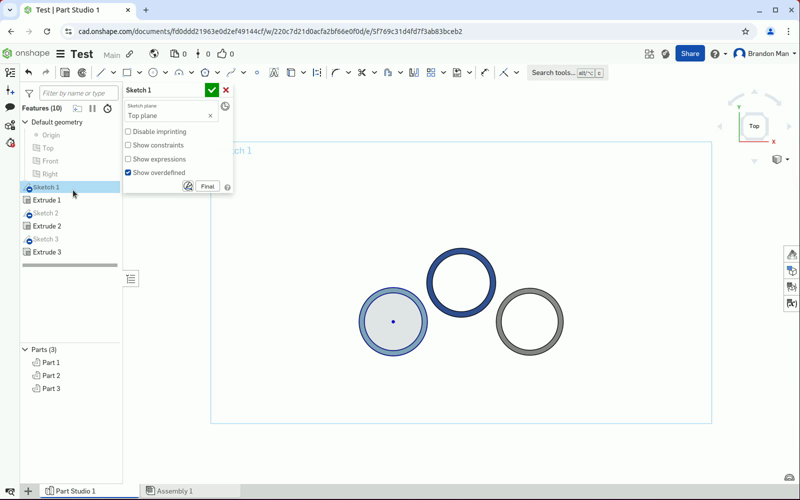
mouse_move(229, 92)
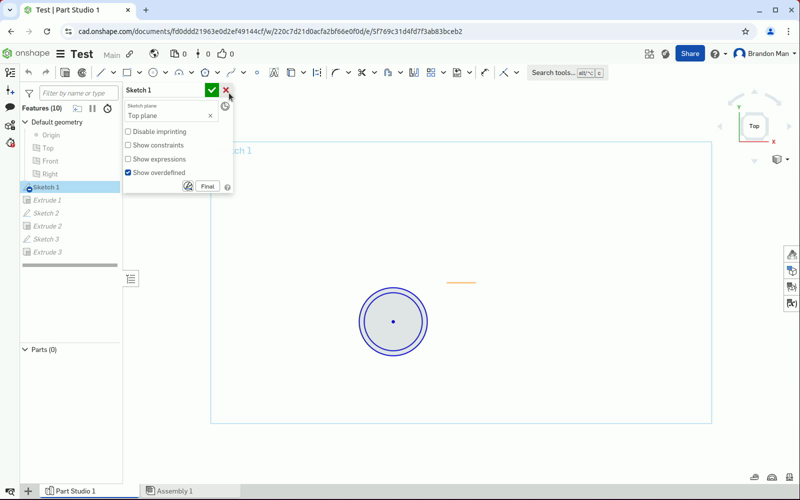
click(229, 92)
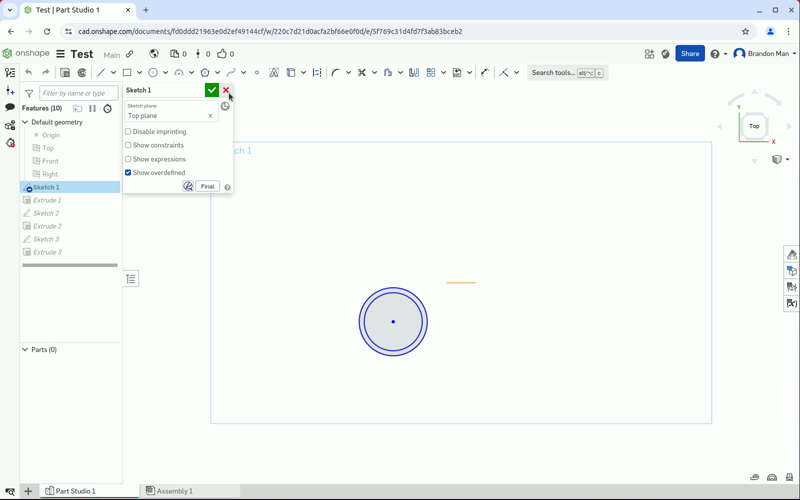
key(shift+s)
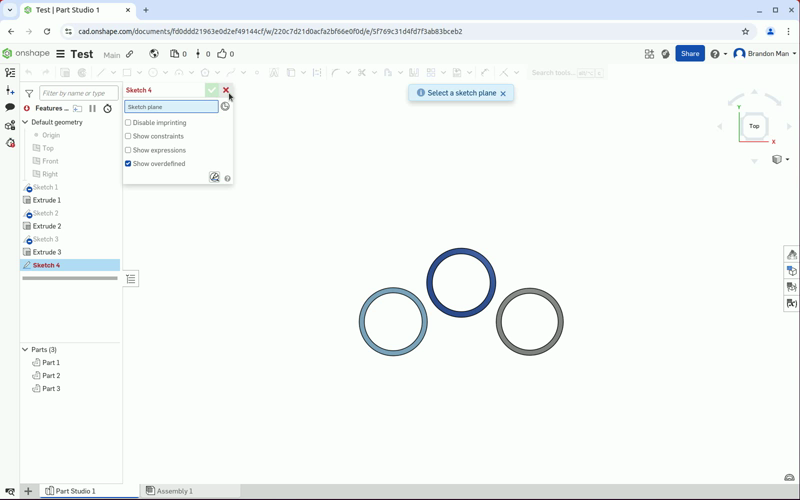
mouse_move(73, 150)
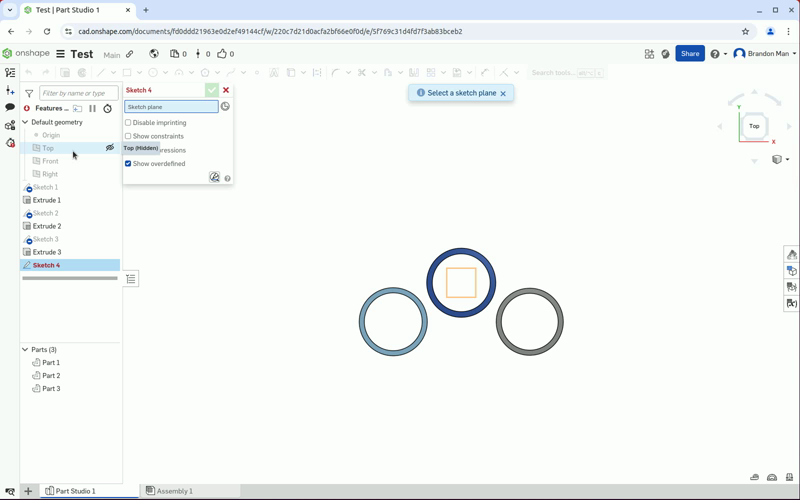
click(73, 150)
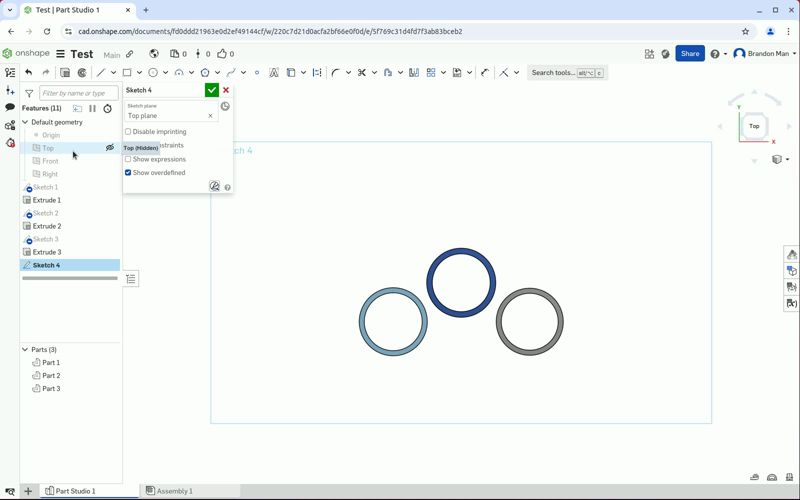
mouse_move(73, 352)
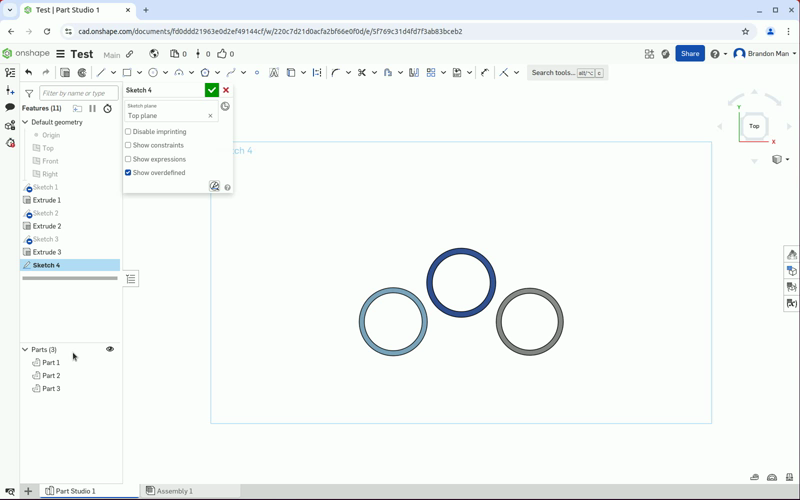
key(y)
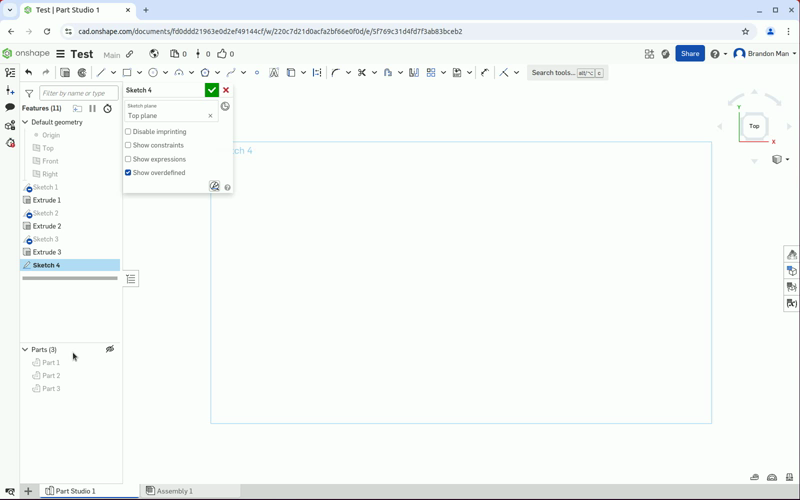
key(c)
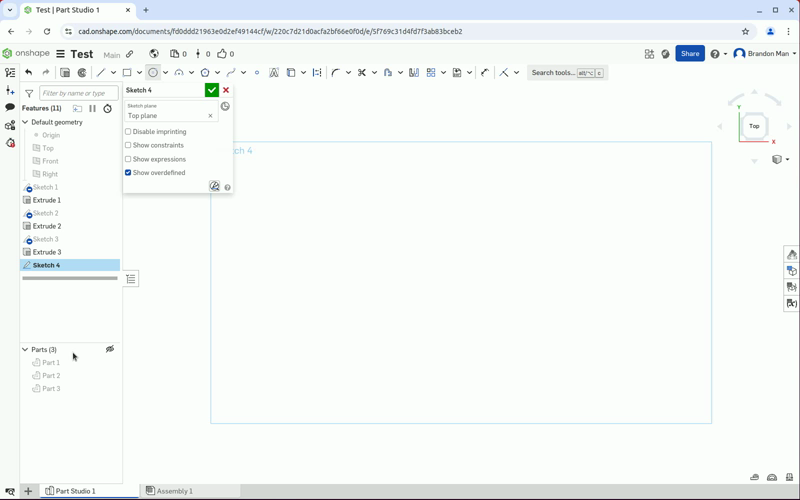
key_down(shift)
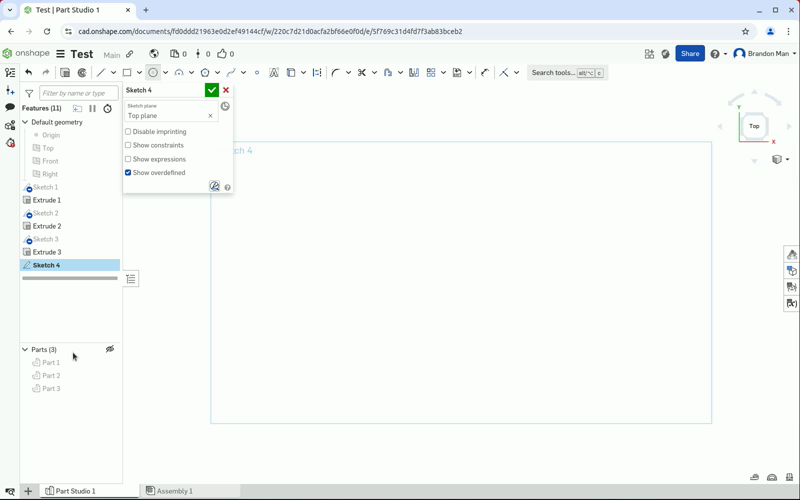
mouse_move(461, 204)
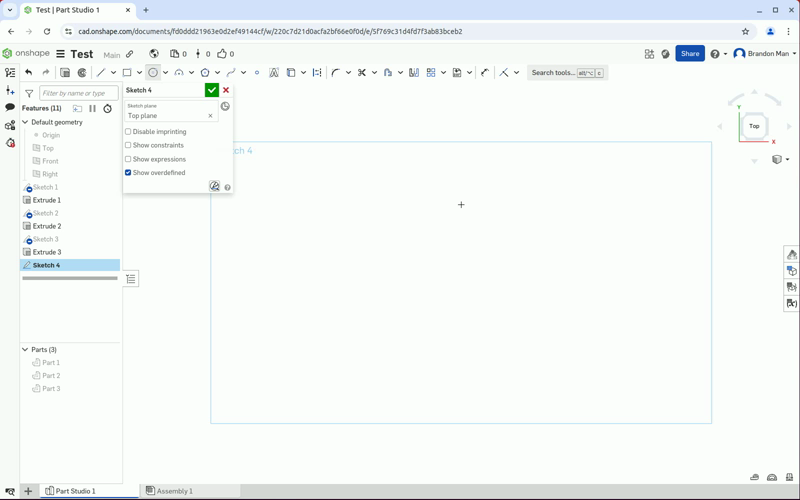
click(461, 204)
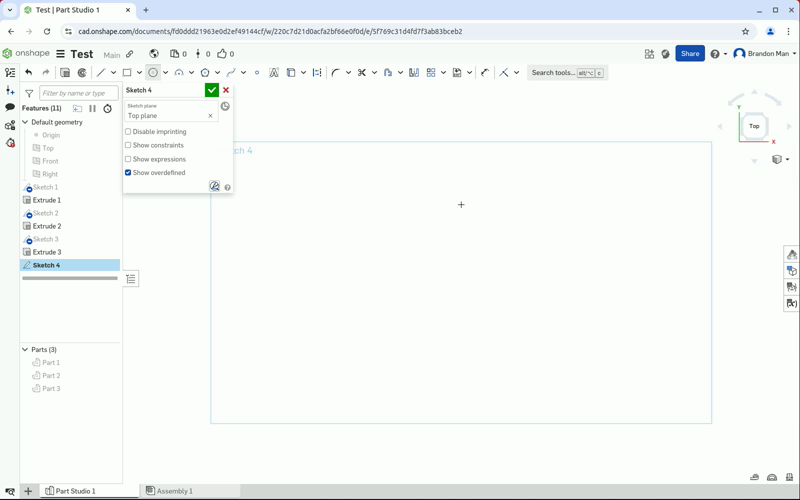
key_up(shift)
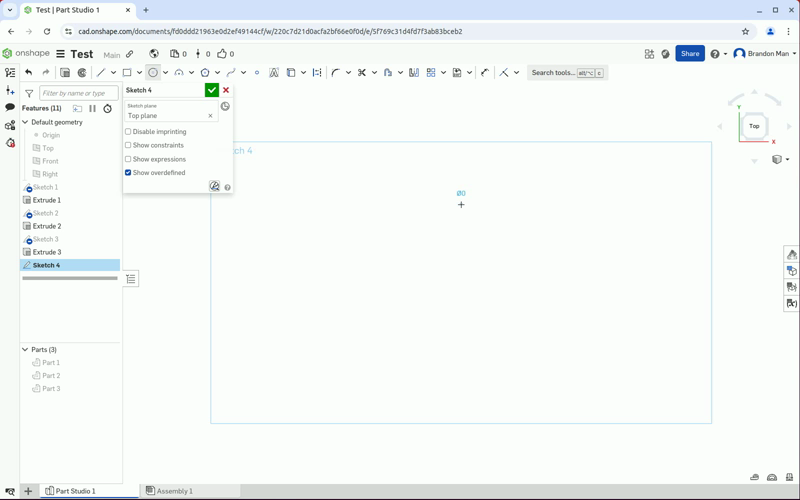
mouse_move(495, 204)
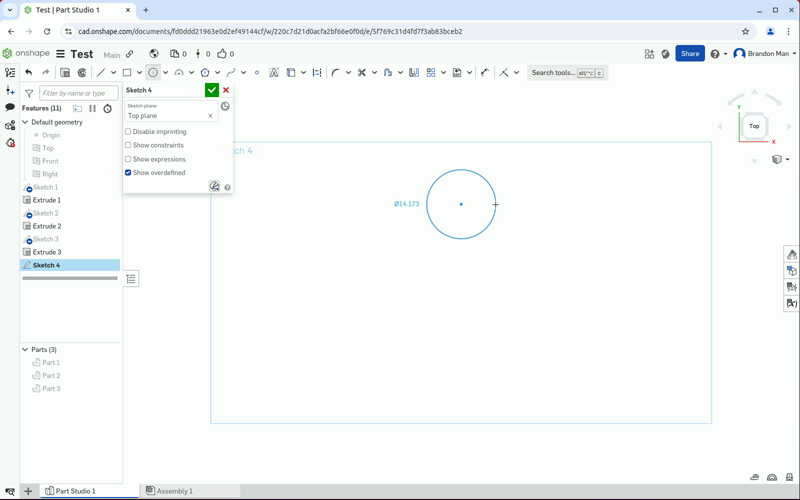
click(495, 204)
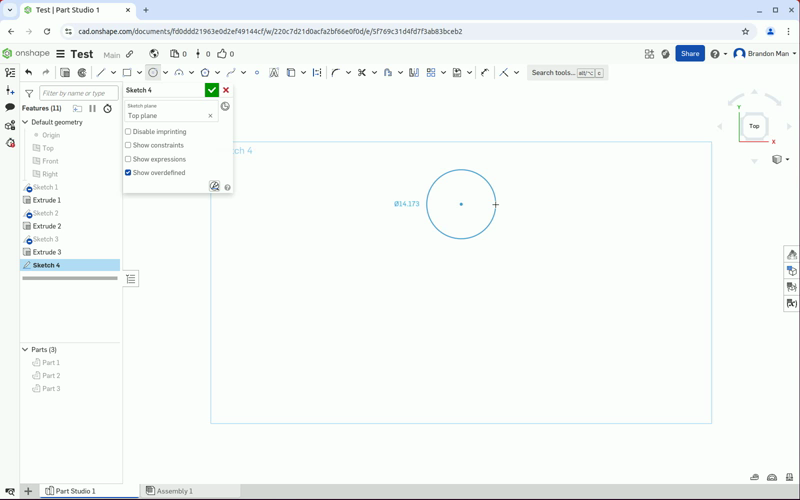
key(esc)
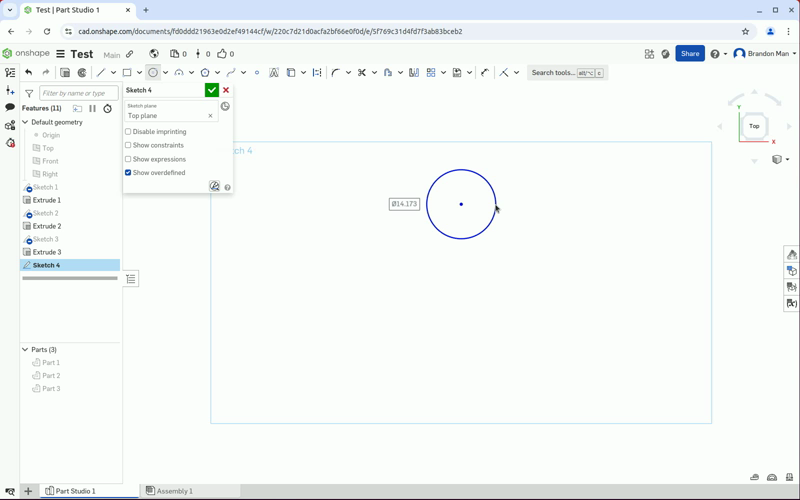
key(c)
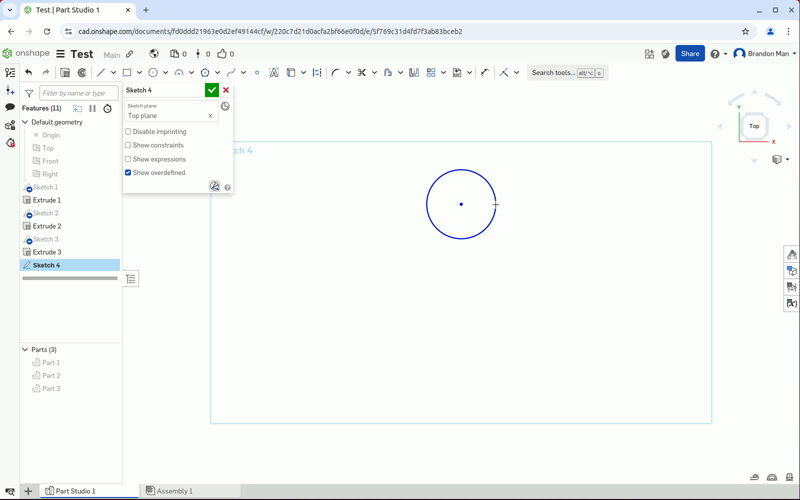
key_down(shift)
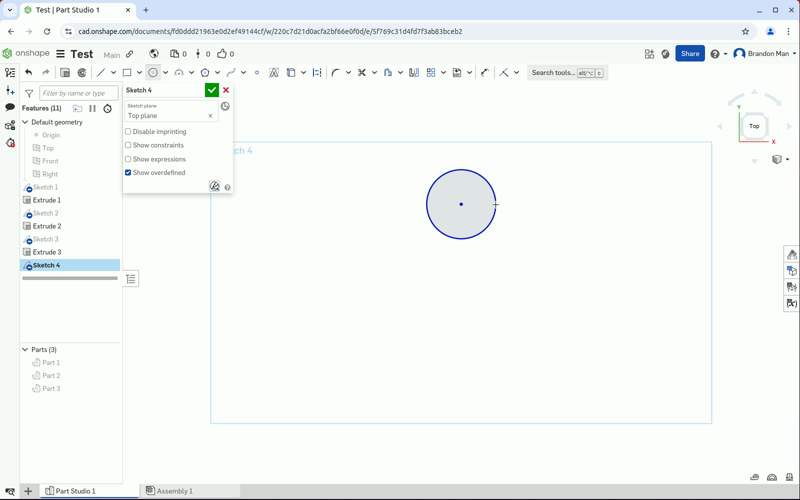
mouse_move(461, 204)
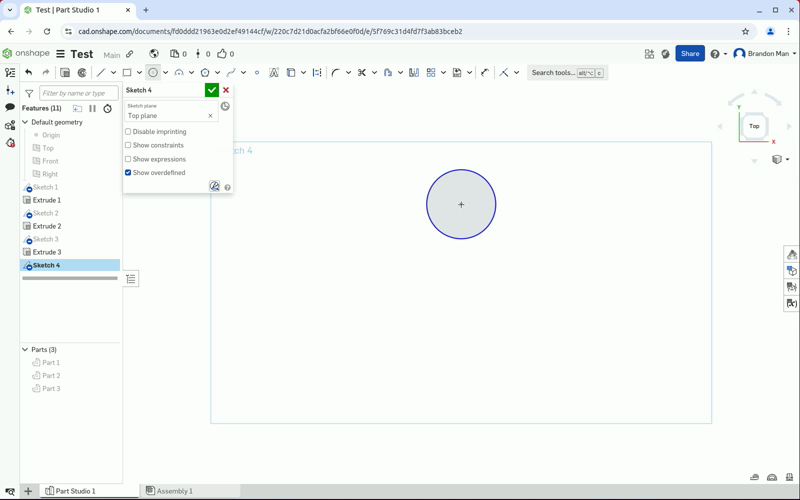
click(461, 204)
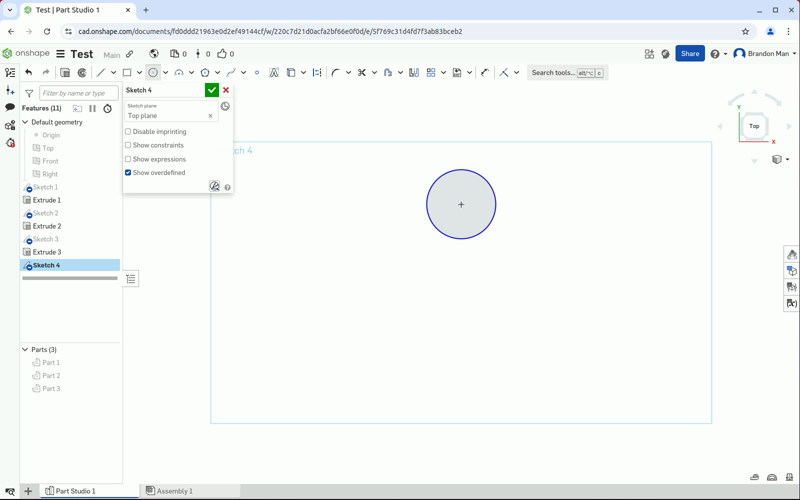
key_up(shift)
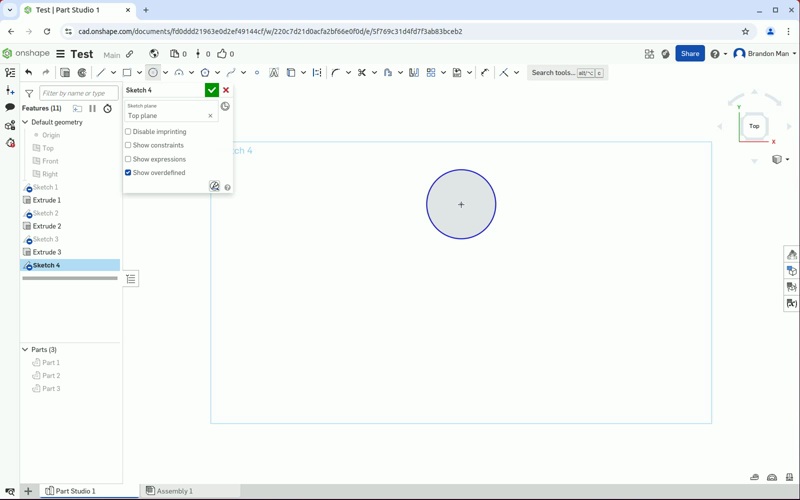
mouse_move(490, 204)
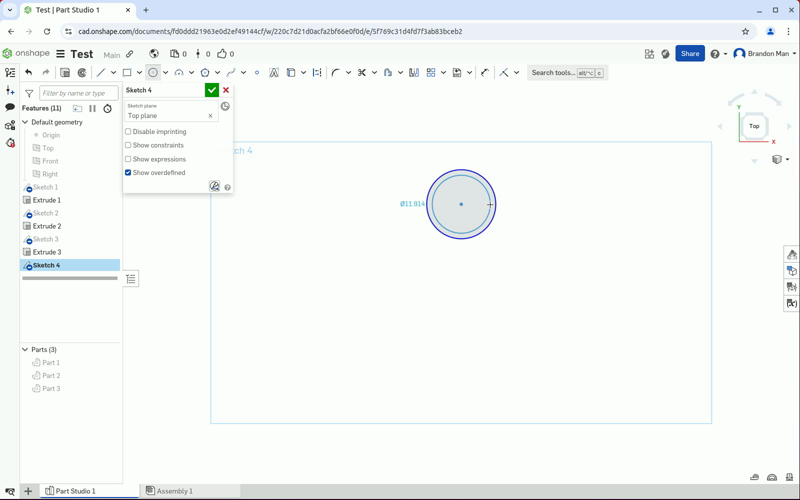
click(490, 204)
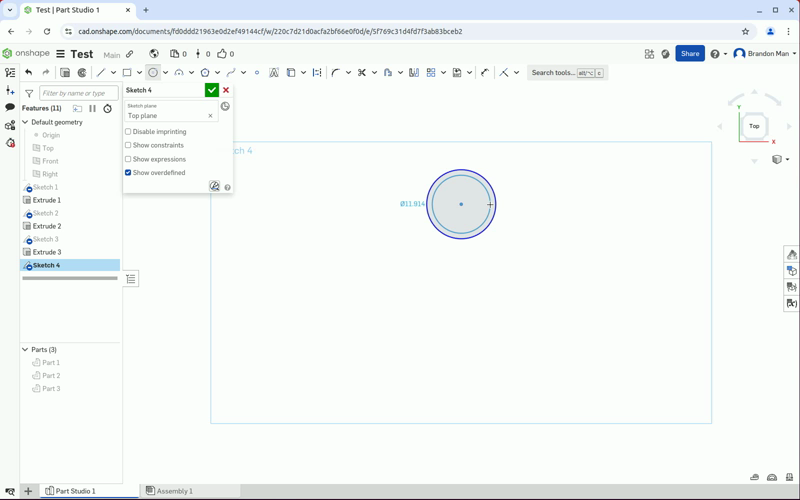
key(esc)
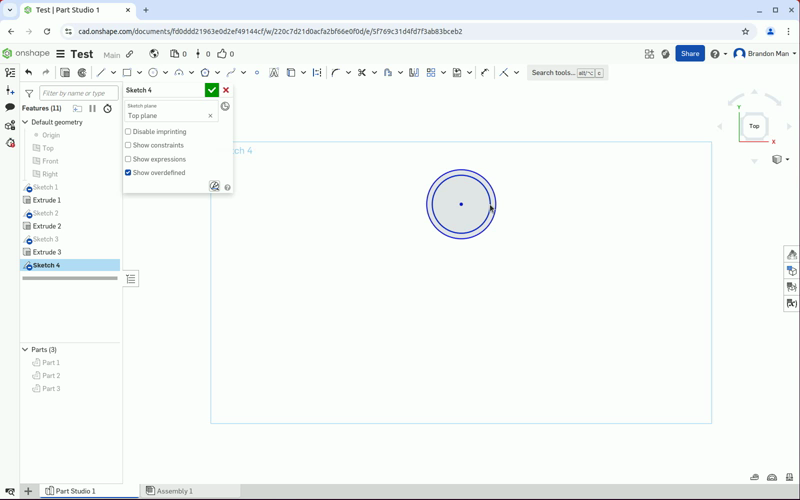
mouse_move(465, 173)
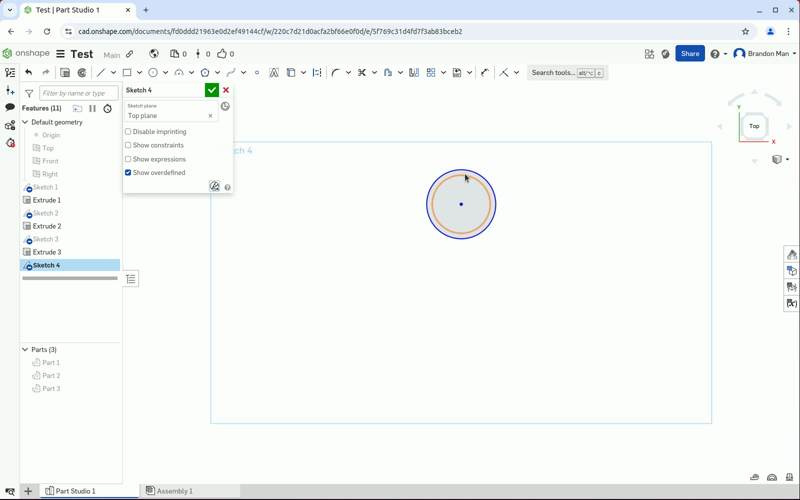
scroll(6)
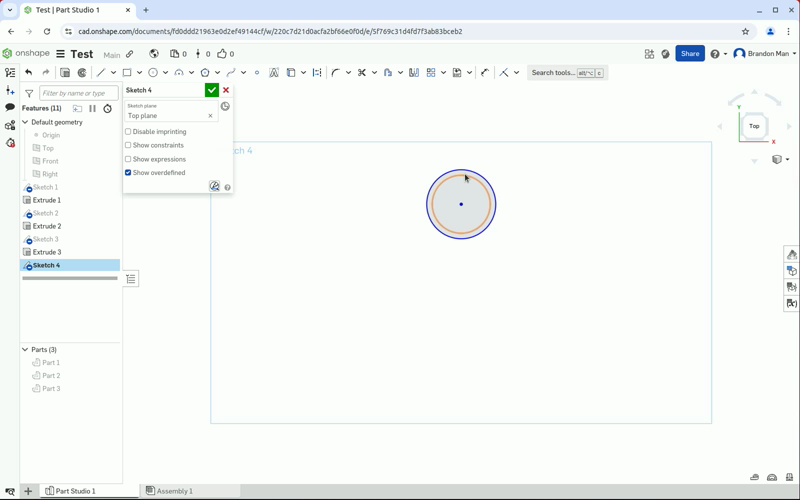
scroll(6)
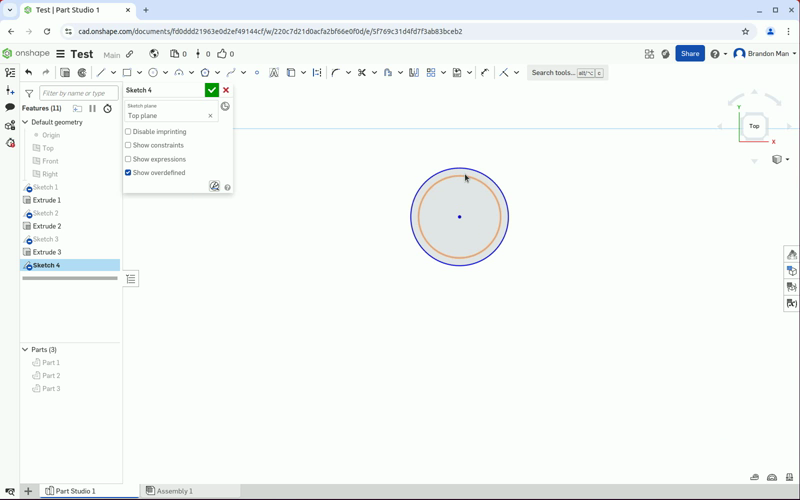
scroll(6)
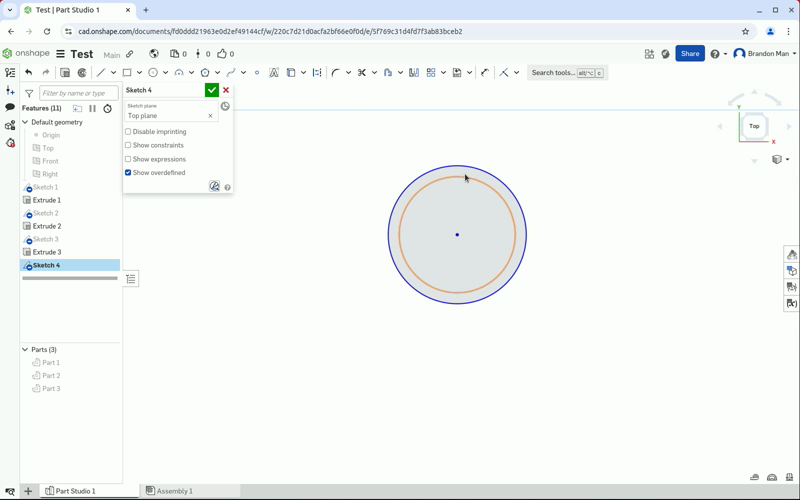
scroll(6)
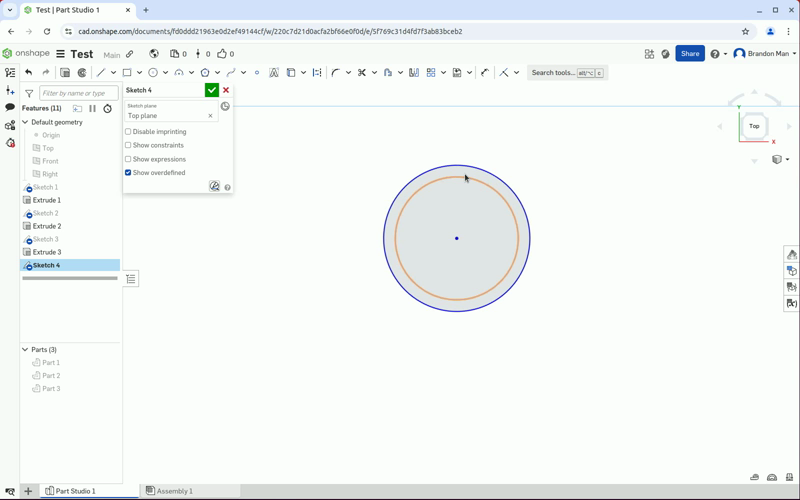
scroll(6)
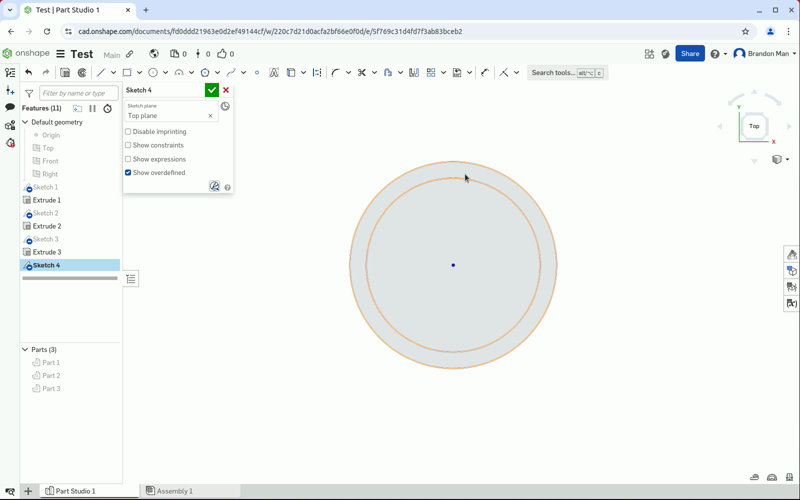
scroll(6)
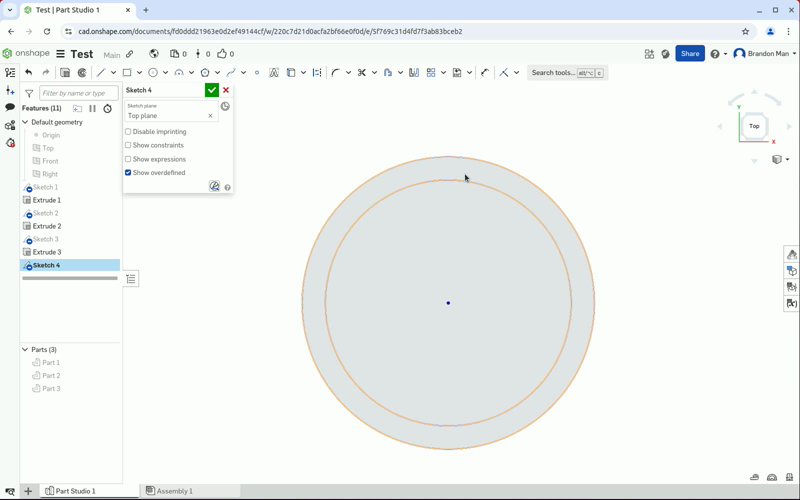
scroll(6)
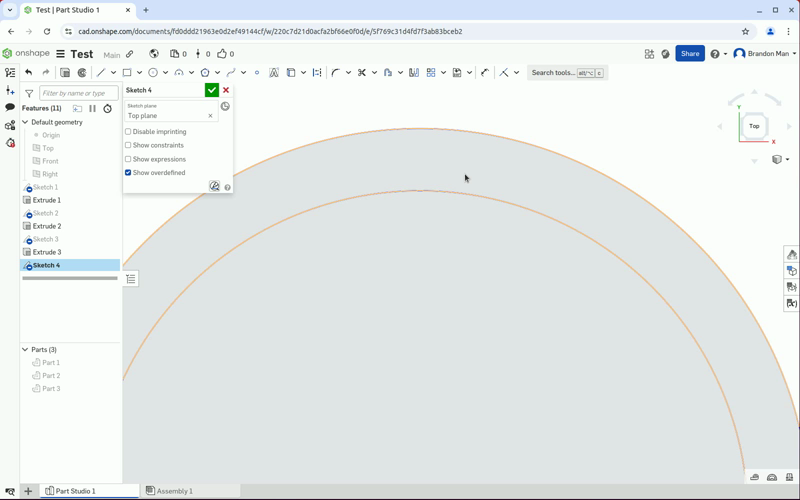
click(465, 173)
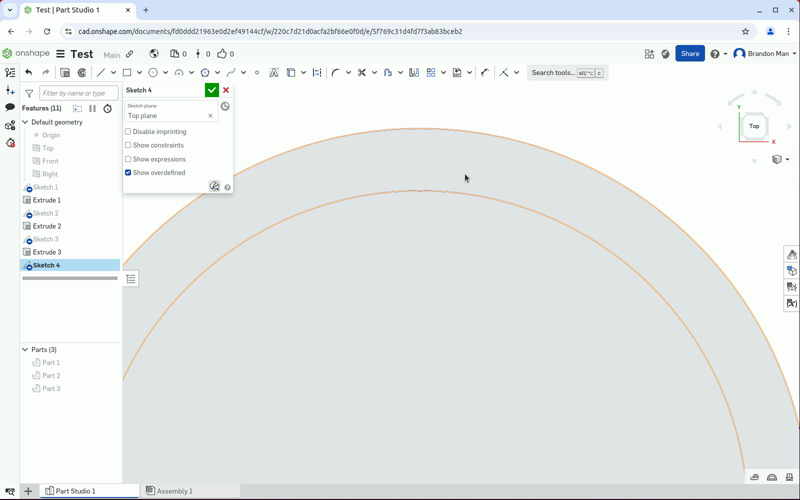
scroll(-6)
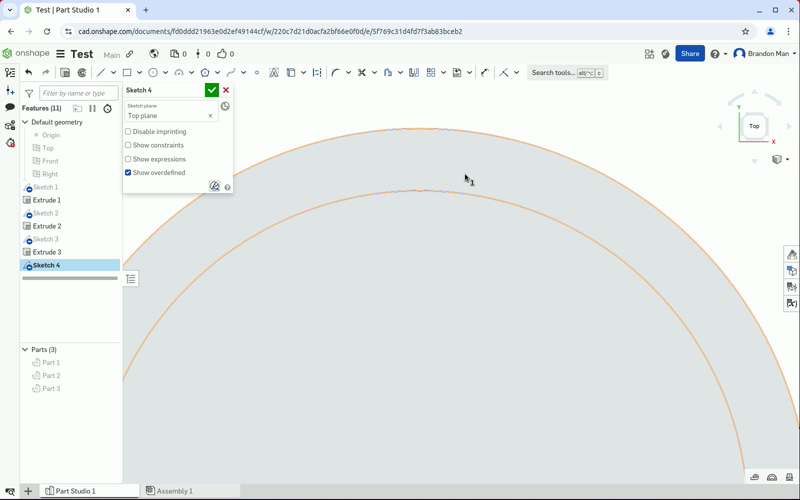
scroll(-6)
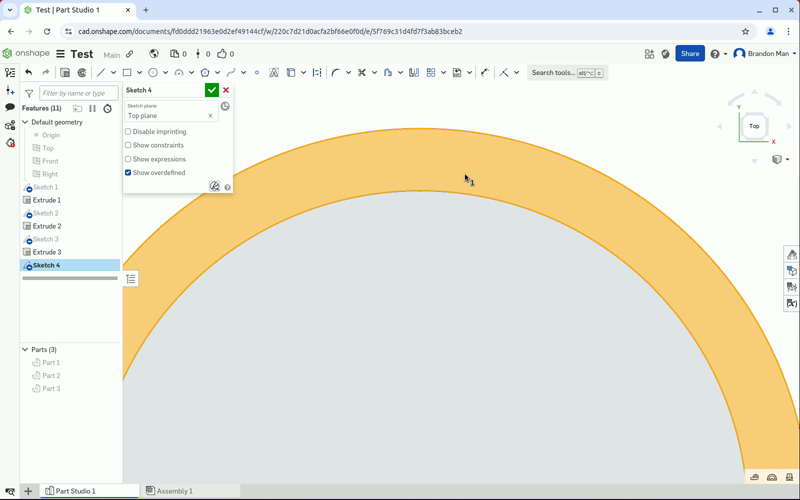
scroll(-6)
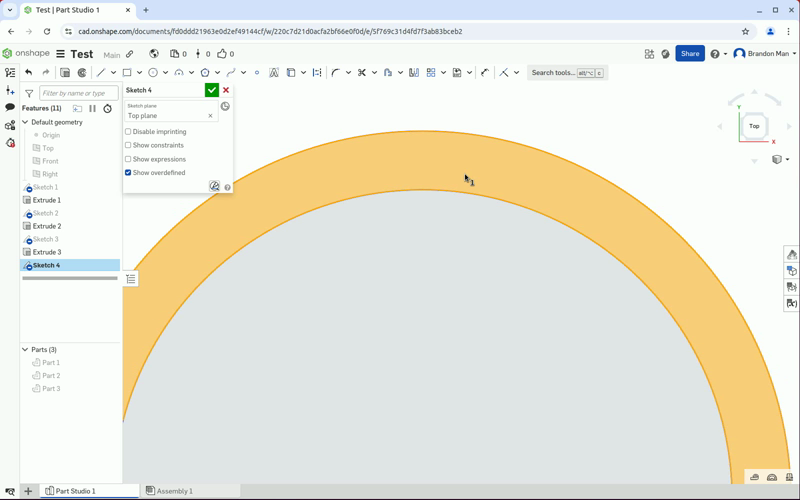
scroll(-6)
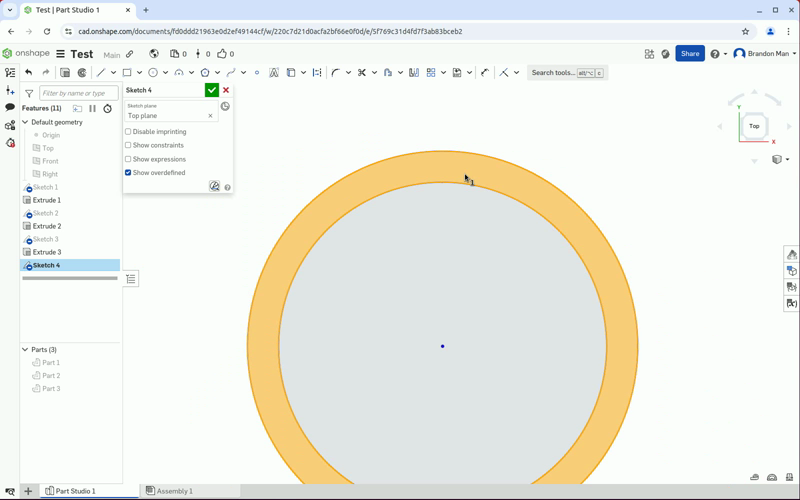
scroll(-6)
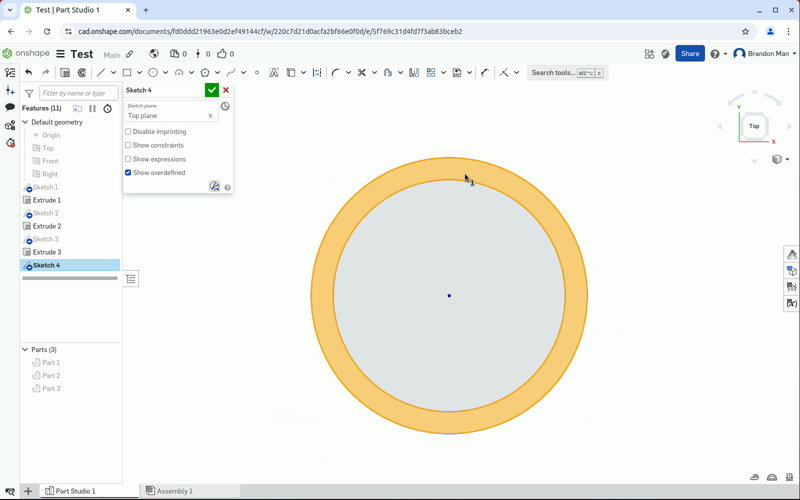
scroll(-6)
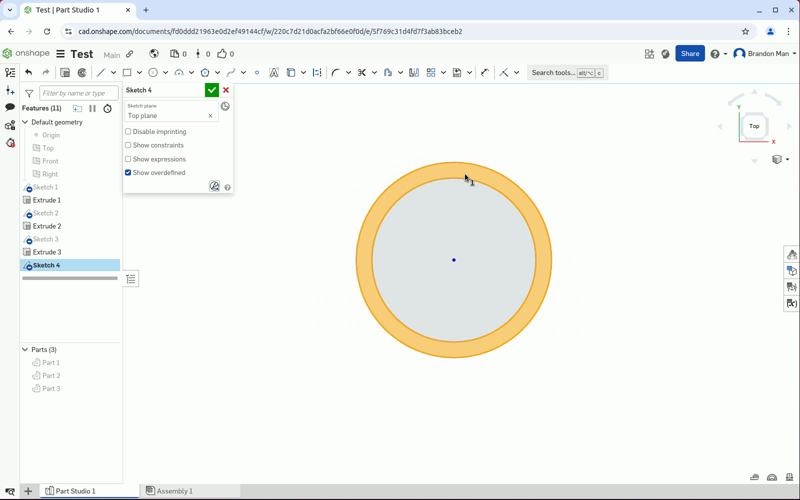
scroll(-6)
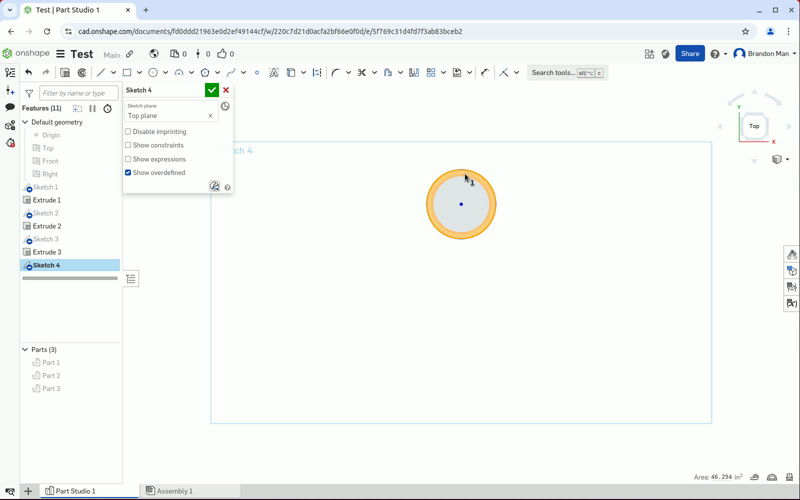
mouse_move(73, 352)
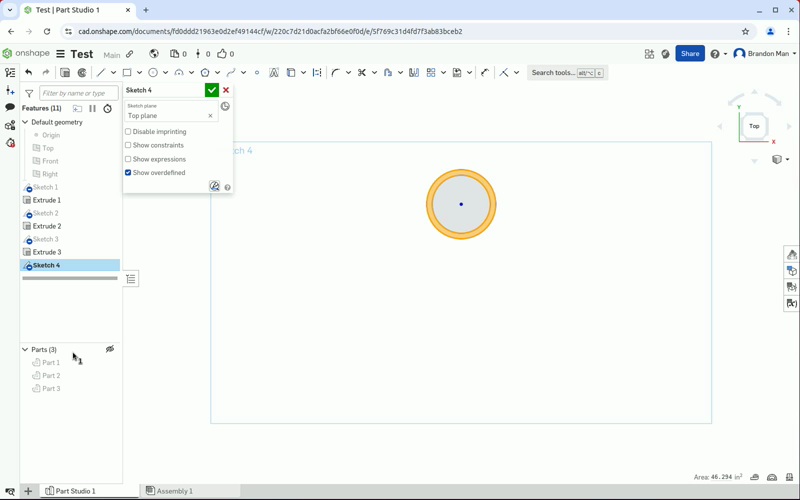
key(shift+y)
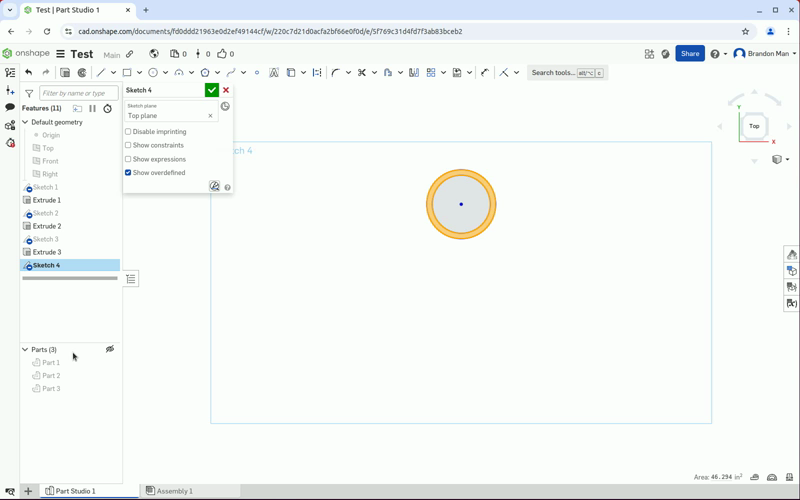
key(shift+e)
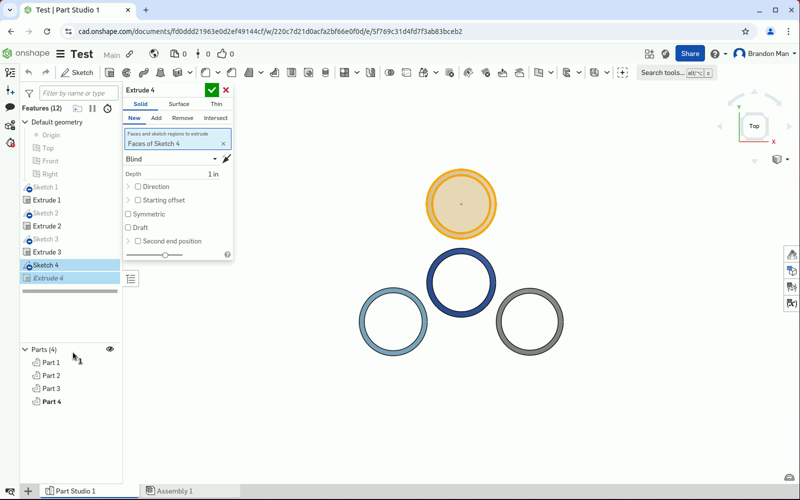
mouse_move(143, 106)
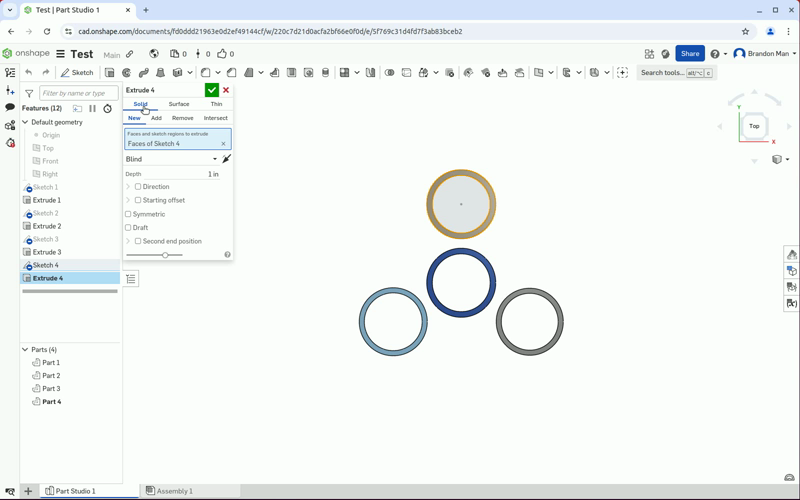
click(143, 106)
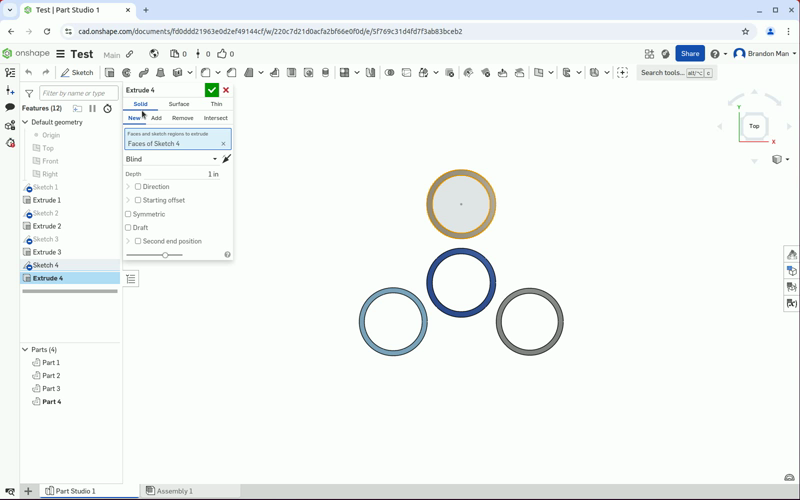
mouse_move(137, 120)
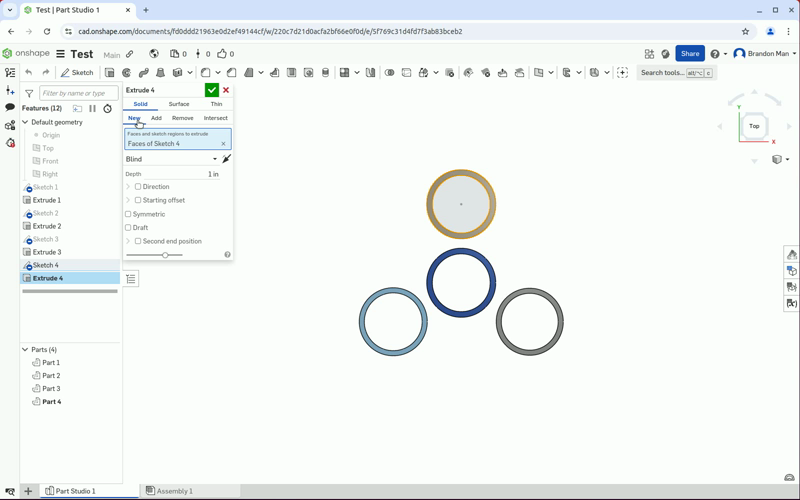
click(137, 120)
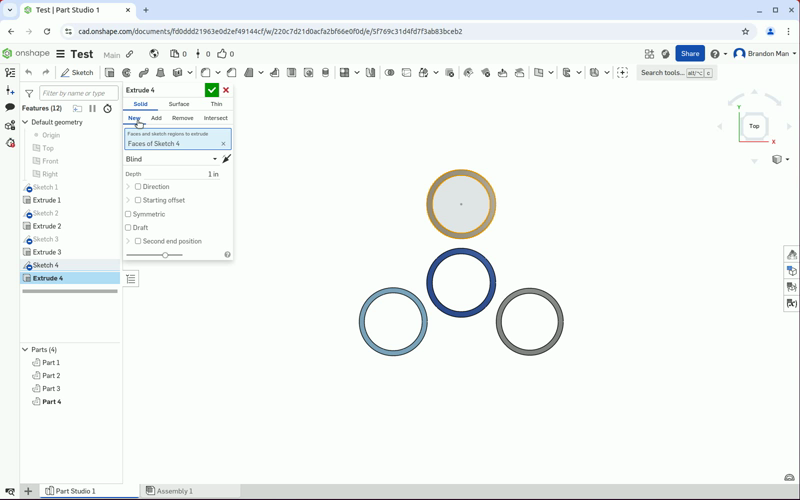
key(tab, 4)
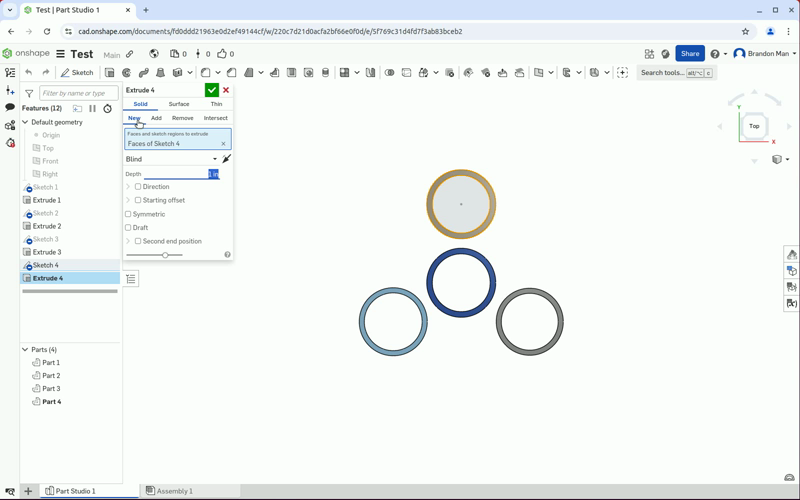
text(3.611)
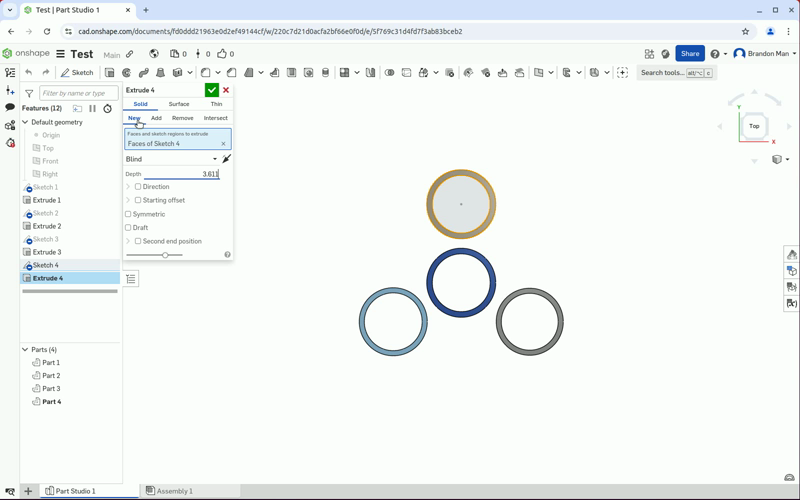
key(enter)
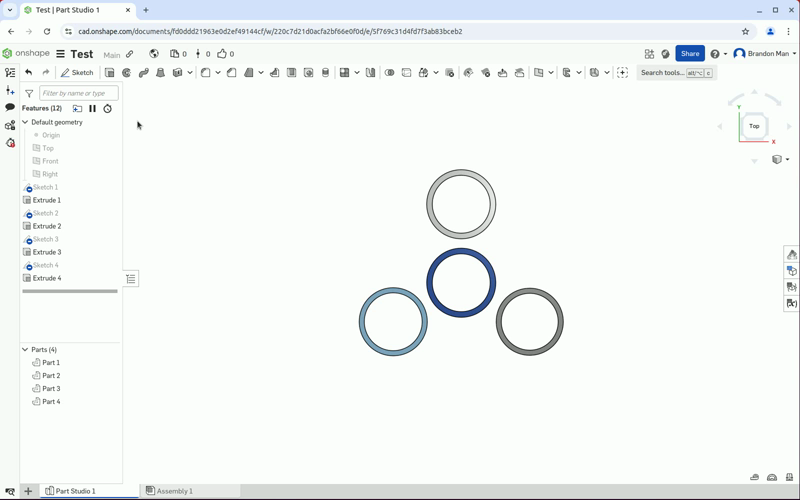
key(shift+h)
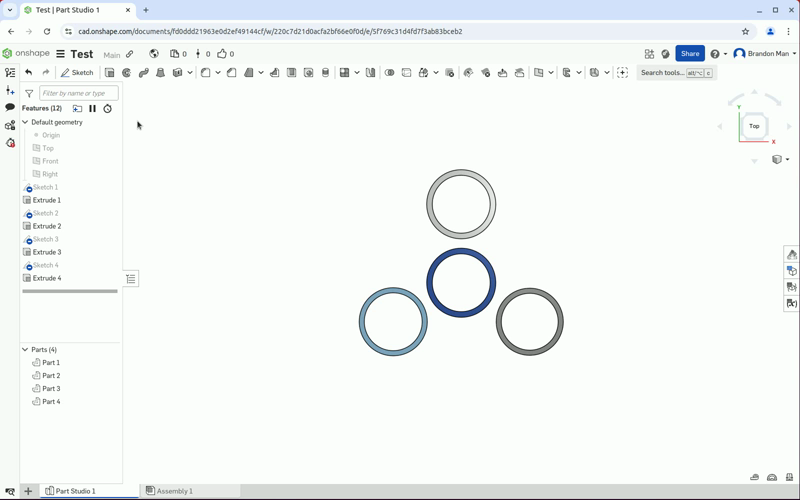
key(shift+h)
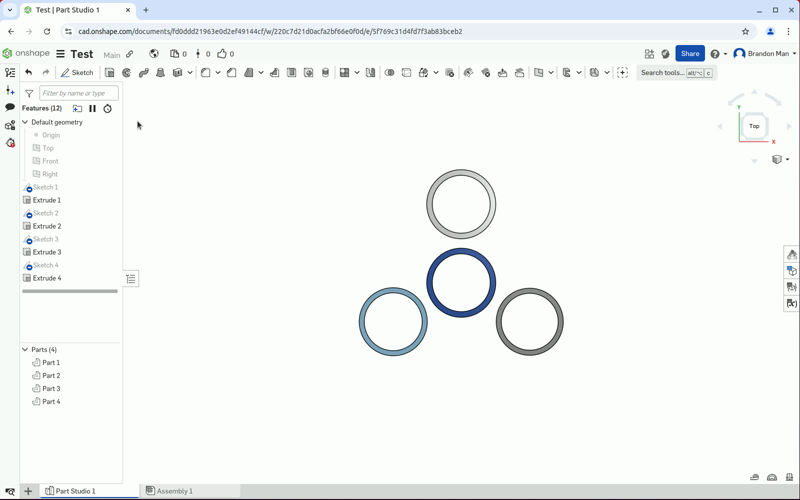
mouse_move(73, 189)
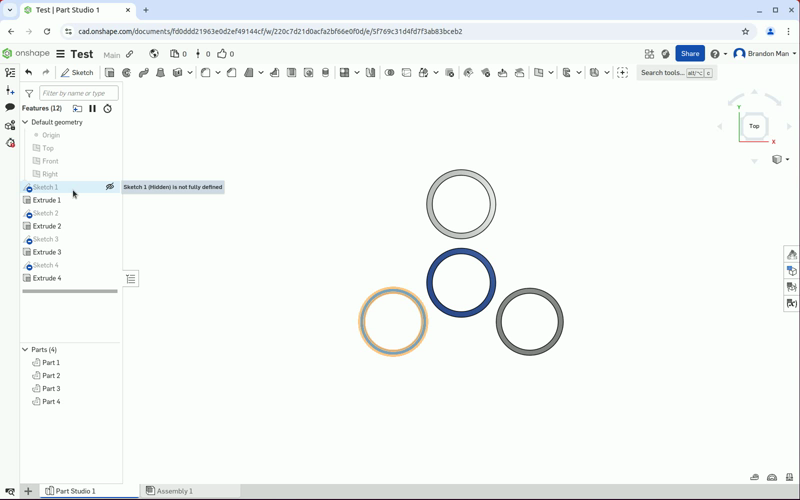
click(73, 189)
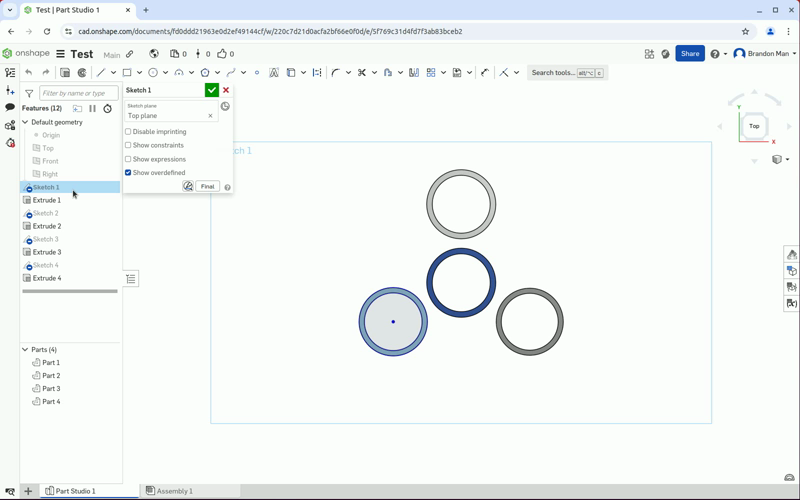
mouse_move(229, 92)
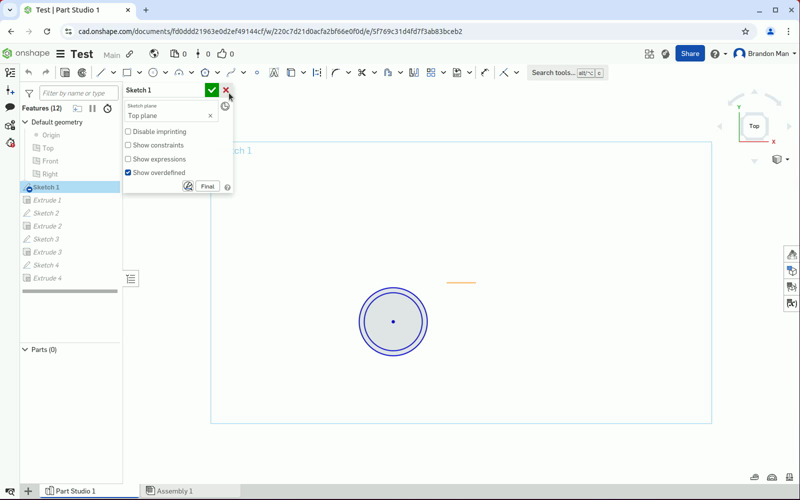
click(229, 92)
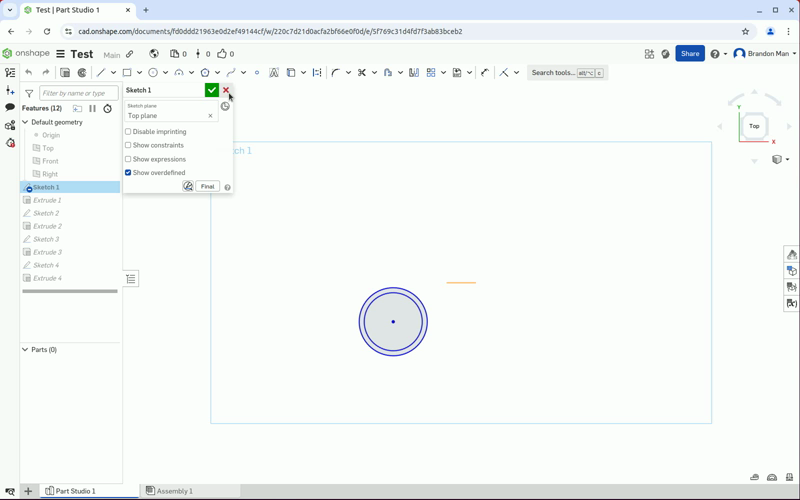
key(shift+s)
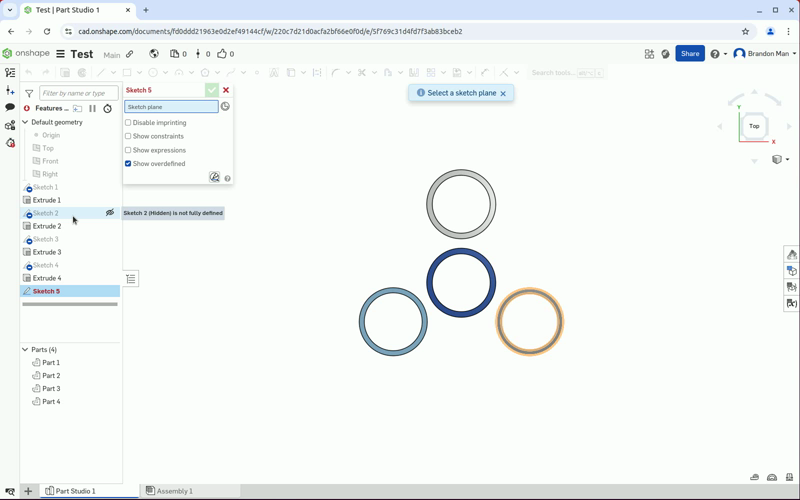
scroll(3)
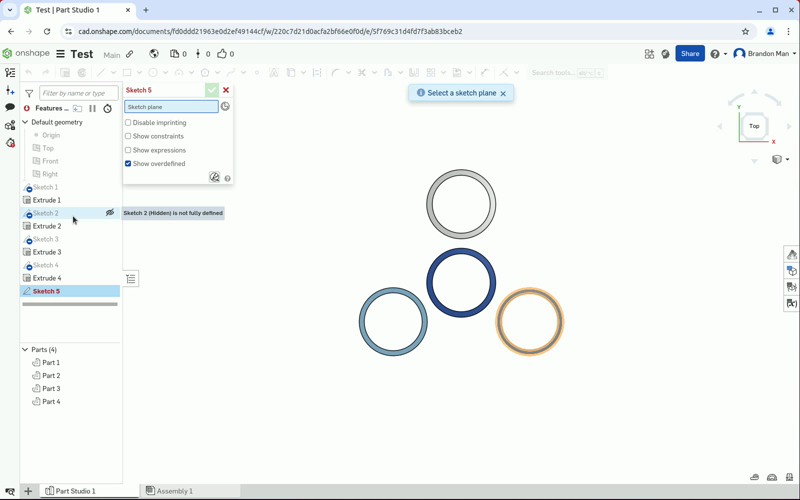
mouse_move(73, 150)
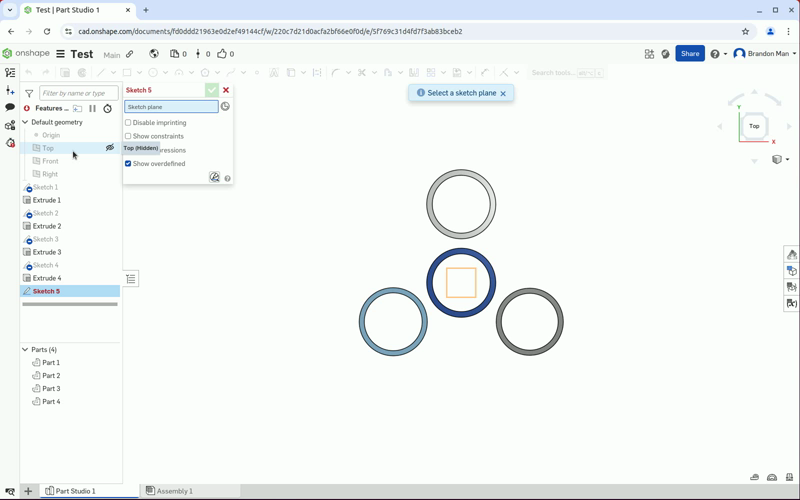
click(73, 150)
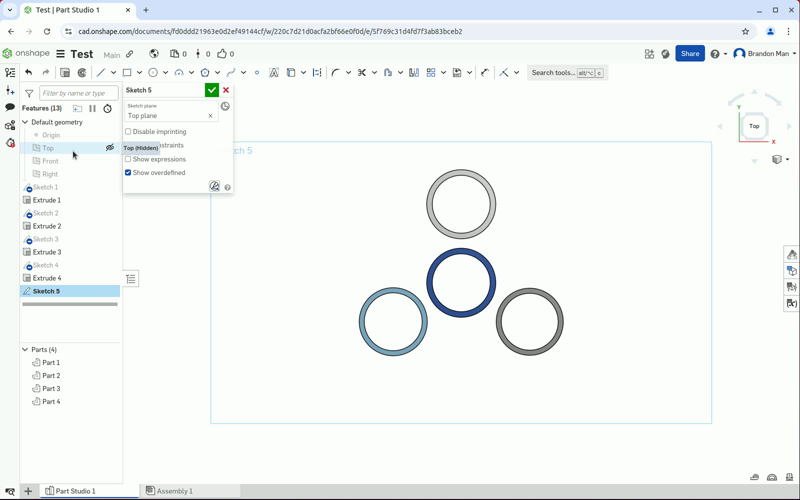
mouse_move(73, 352)
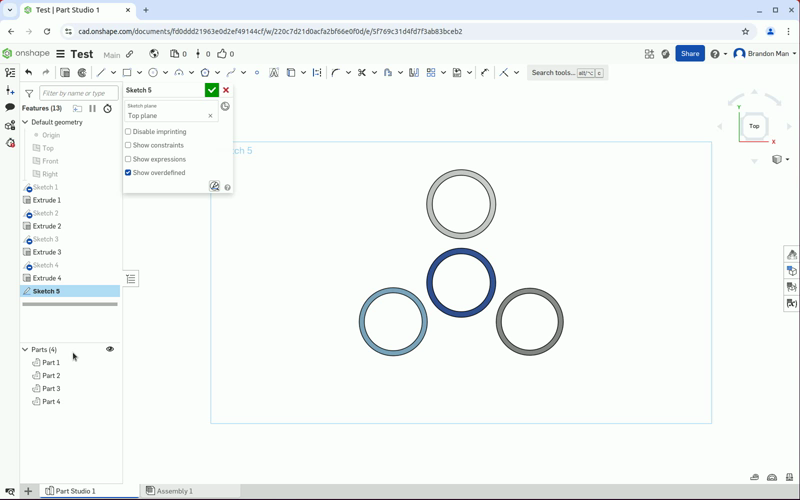
key(y)
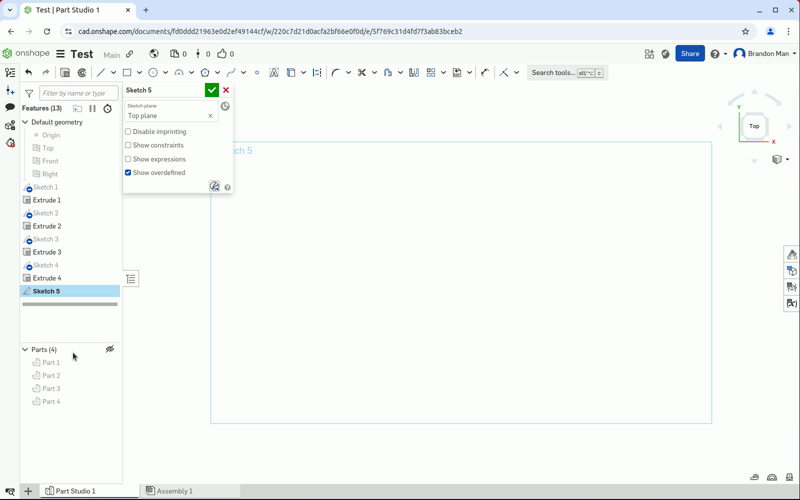
key(a)
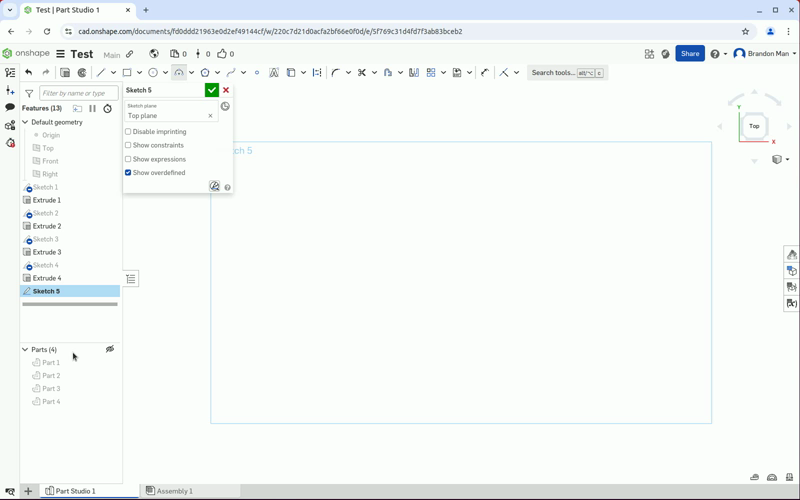
key_down(shift)
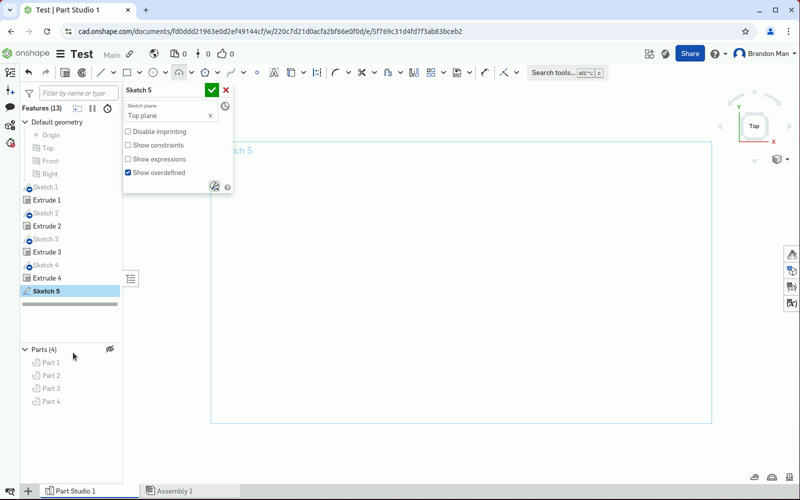
mouse_move(398, 288)
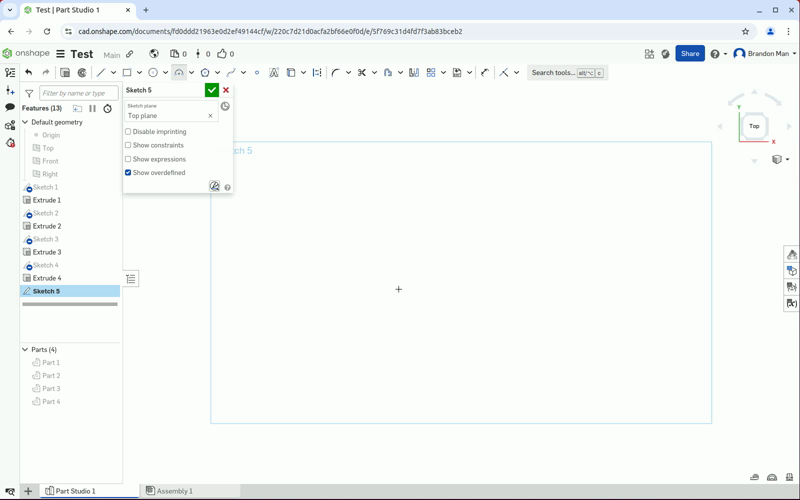
click(398, 288)
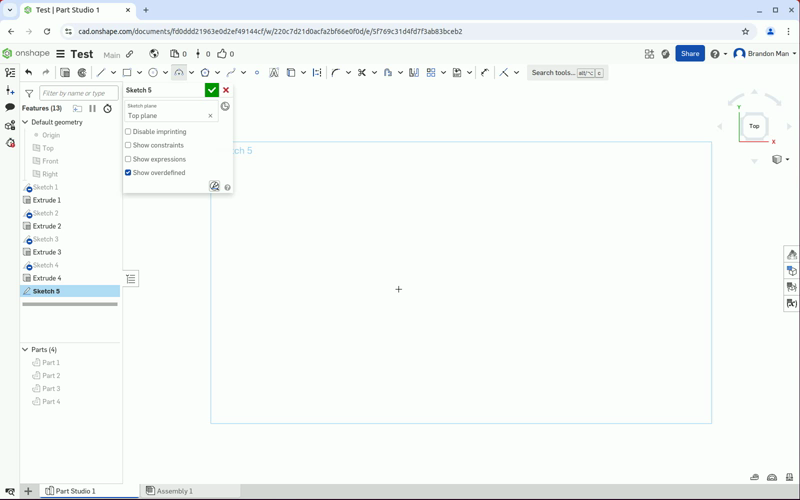
key_up(shift)
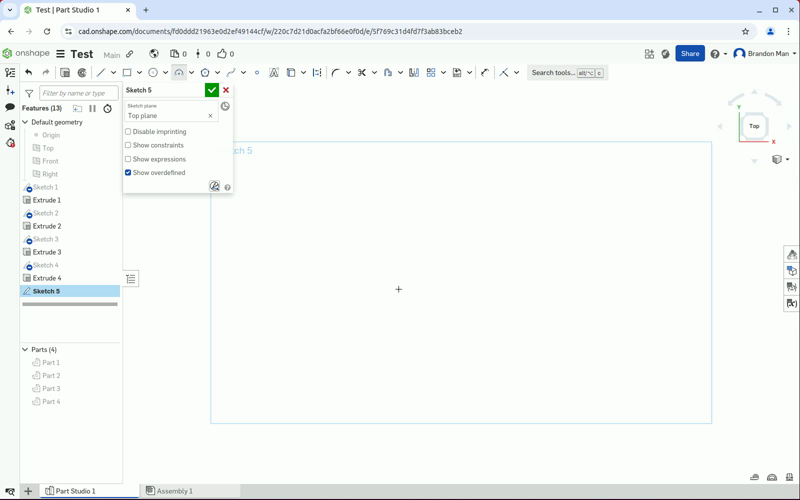
key_down(shift)
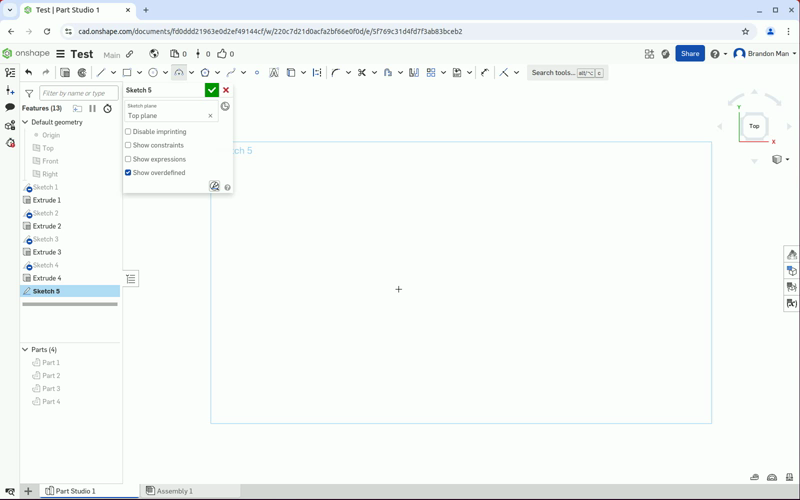
mouse_move(427, 327)
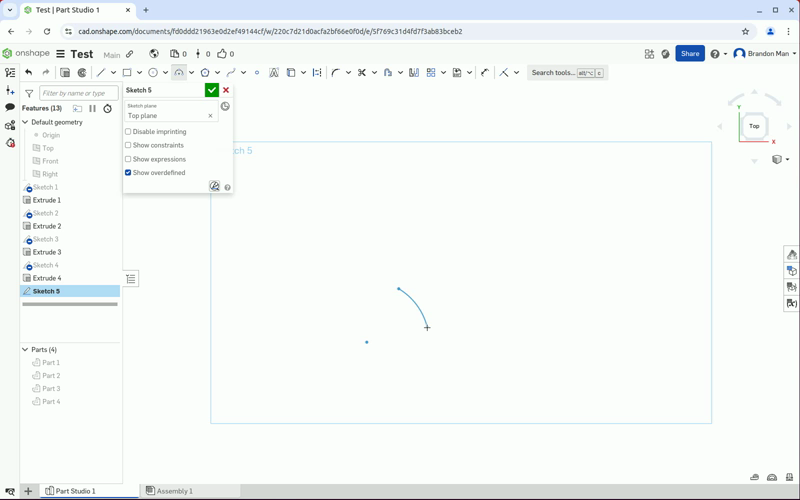
click(427, 327)
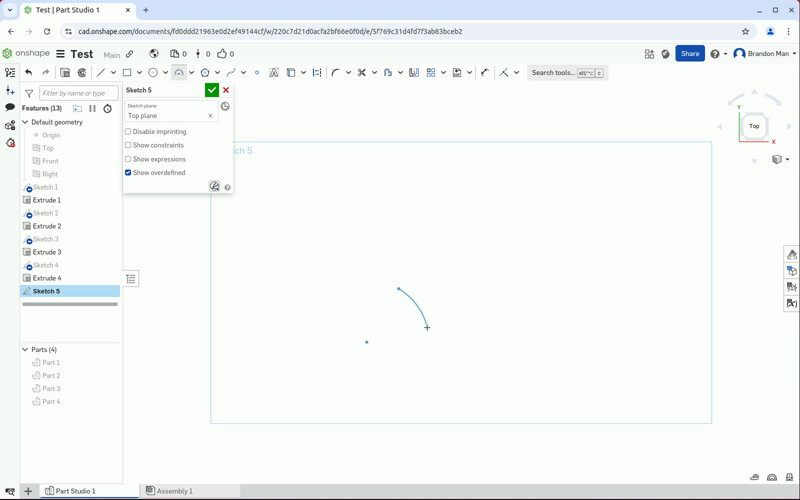
mouse_move(420, 302)
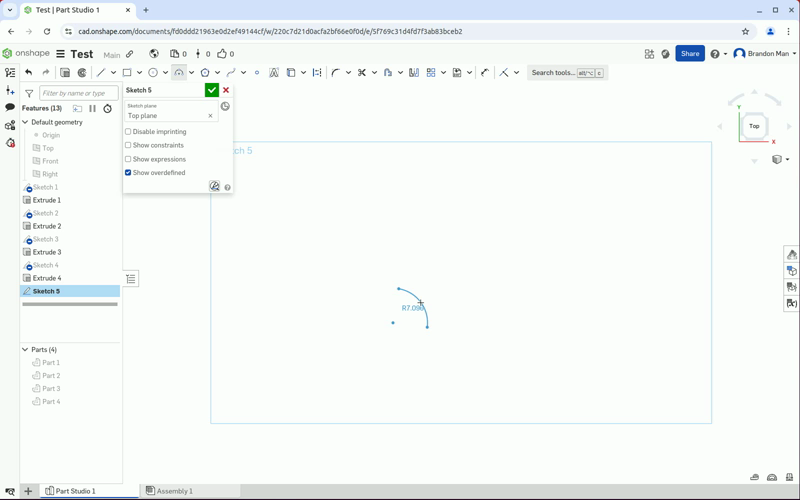
click(420, 302)
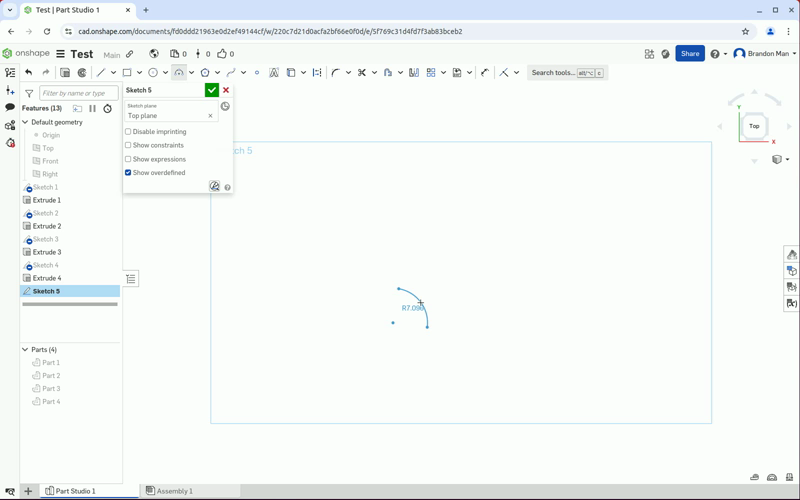
key_up(shift)
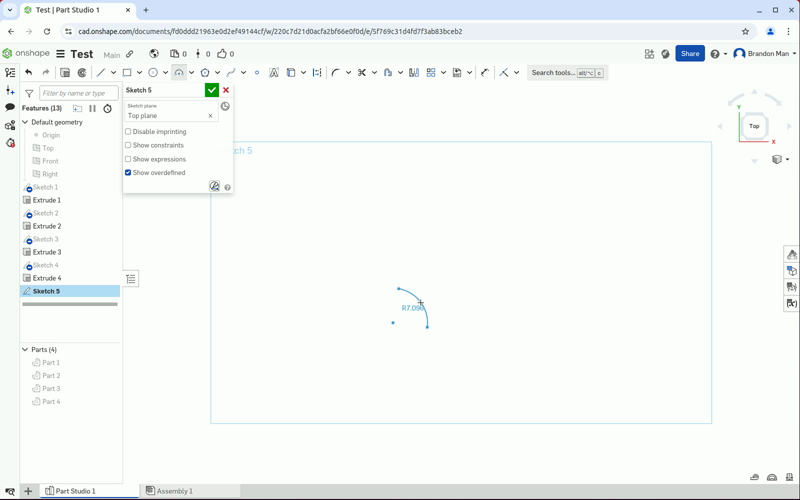
mouse_move(427, 327)
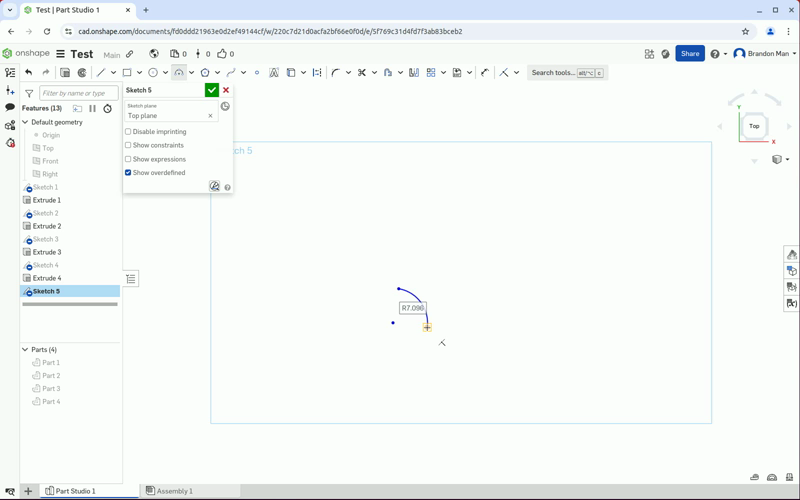
click(427, 327)
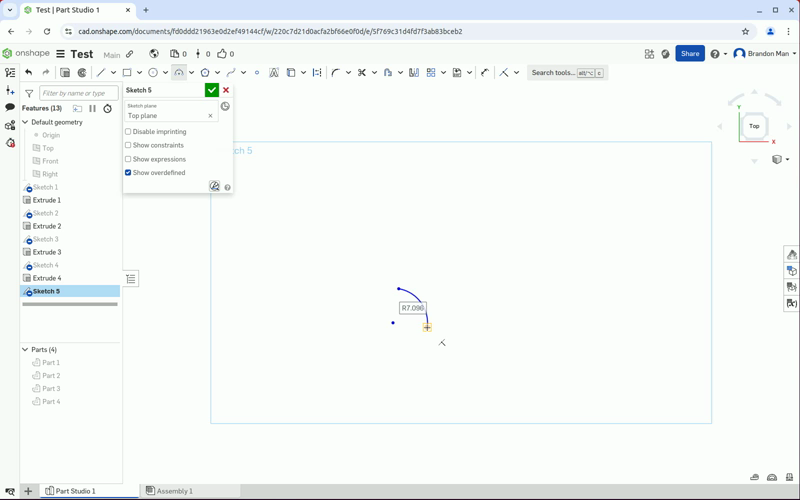
key_down(shift)
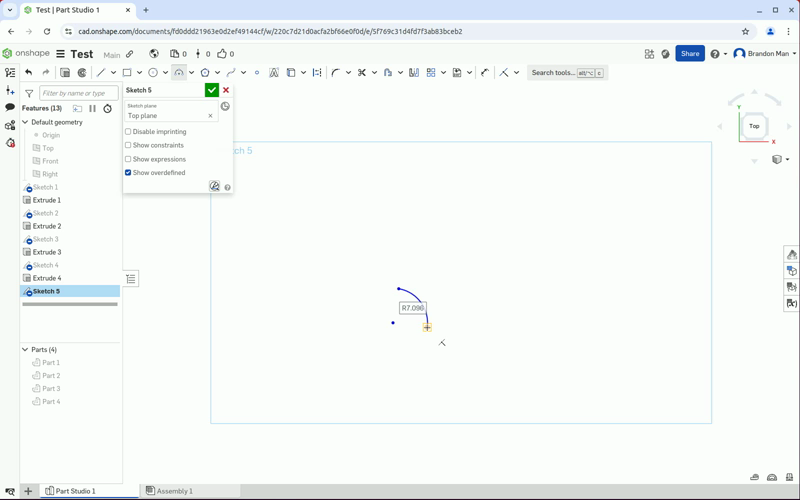
mouse_move(497, 334)
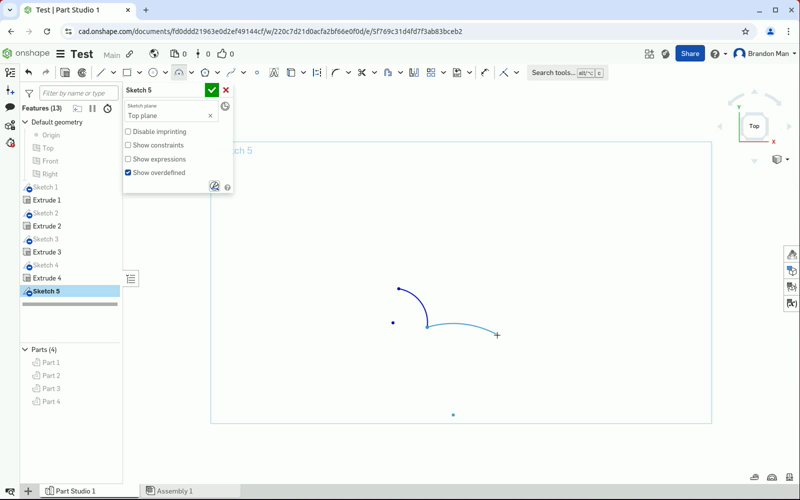
click(497, 334)
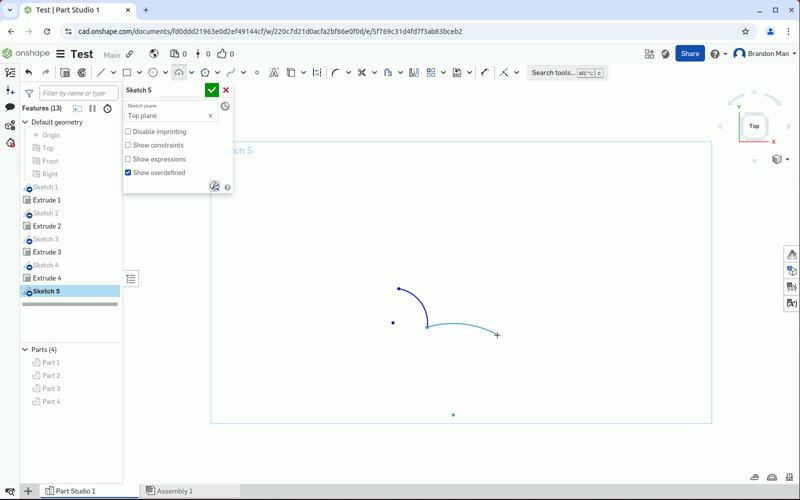
mouse_move(463, 319)
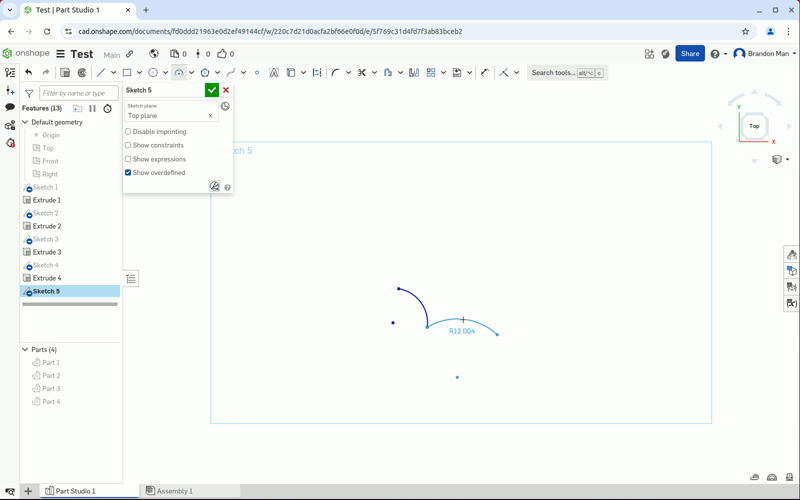
click(463, 319)
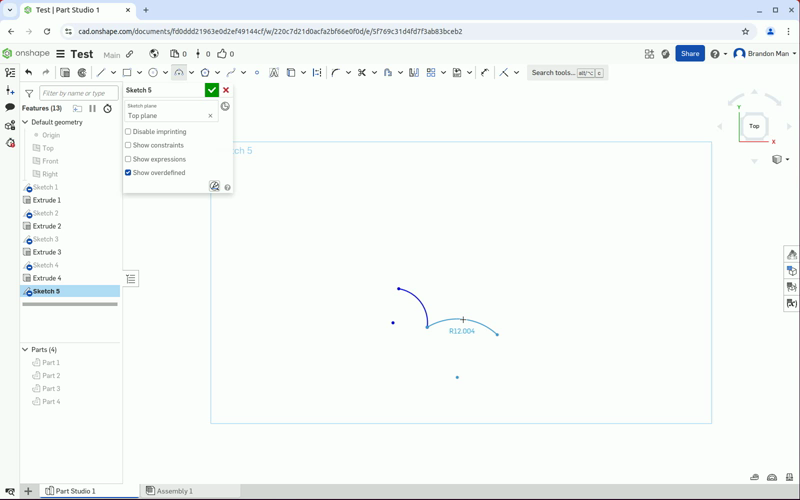
key_up(shift)
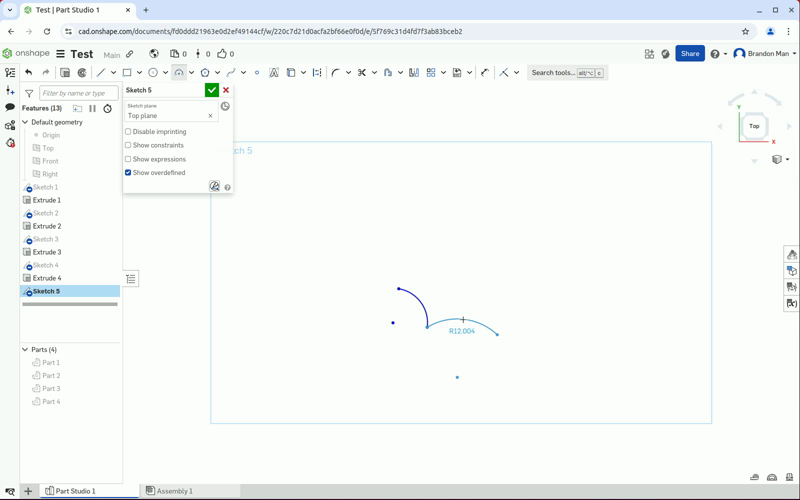
mouse_move(497, 334)
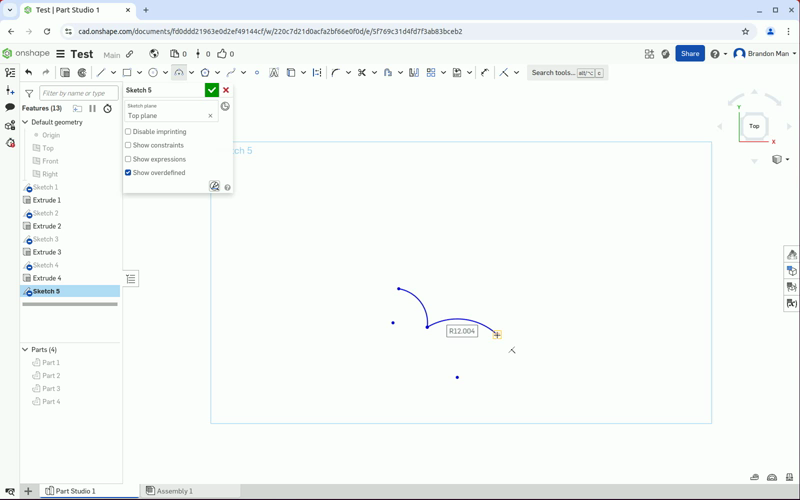
click(497, 334)
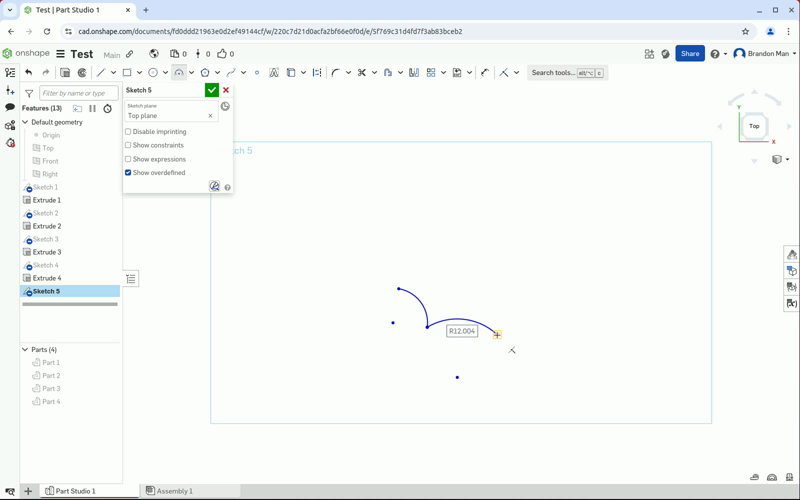
key_down(shift)
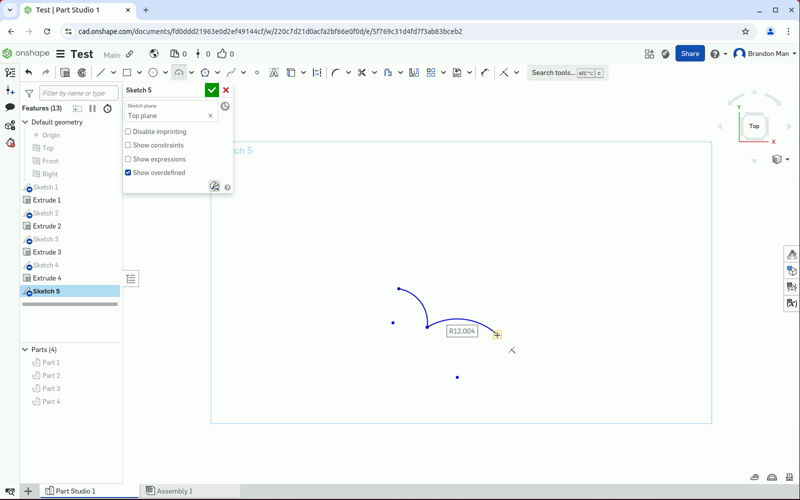
mouse_move(515, 291)
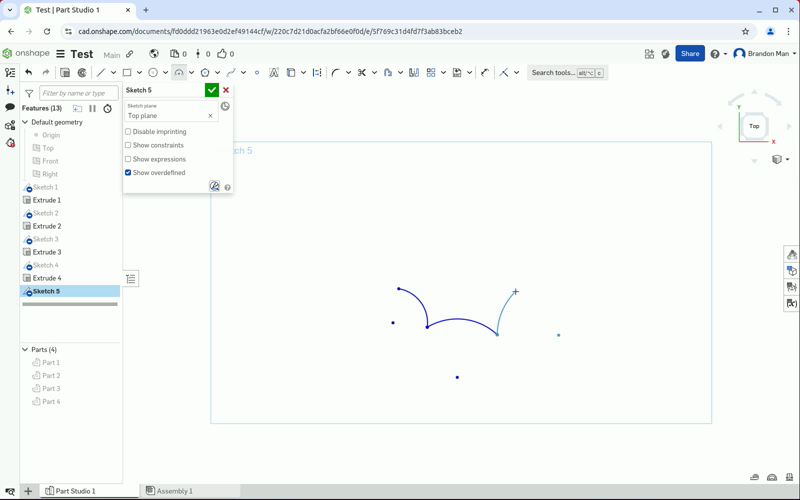
click(515, 291)
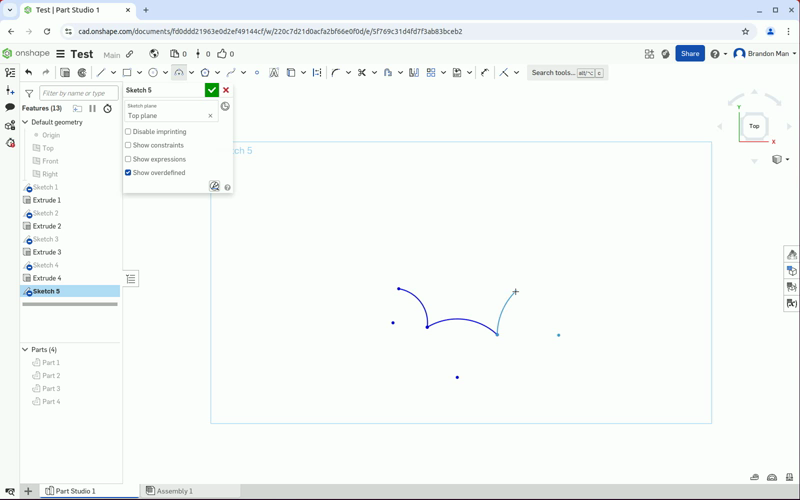
mouse_move(498, 309)
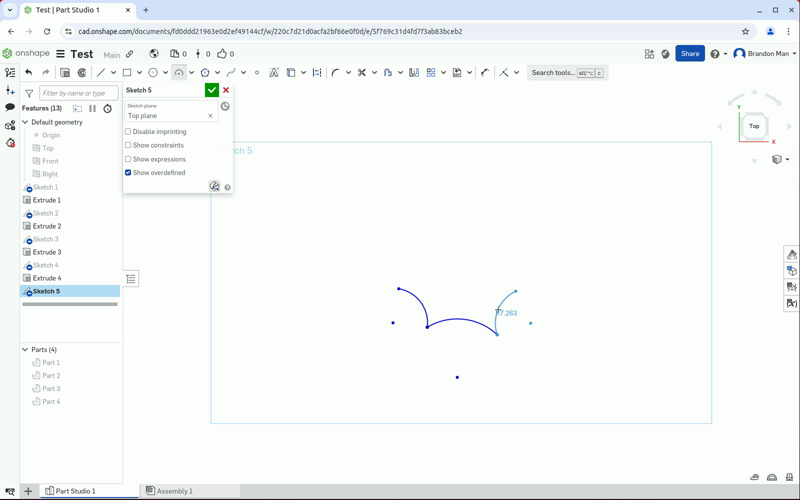
click(498, 309)
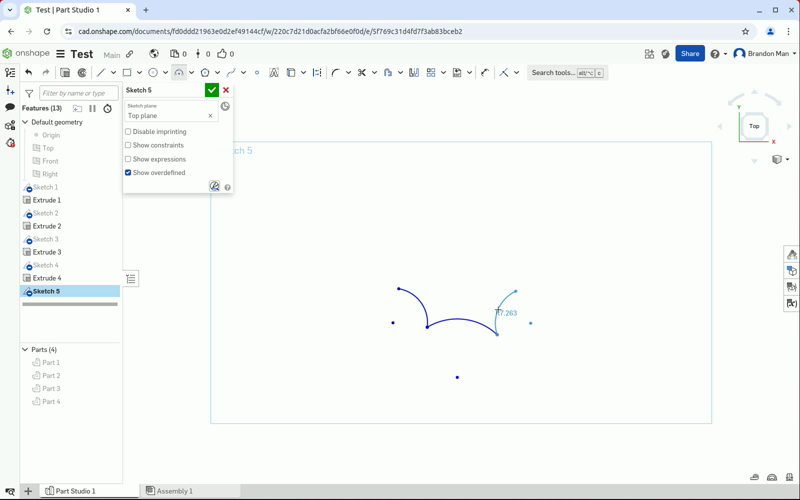
key_up(shift)
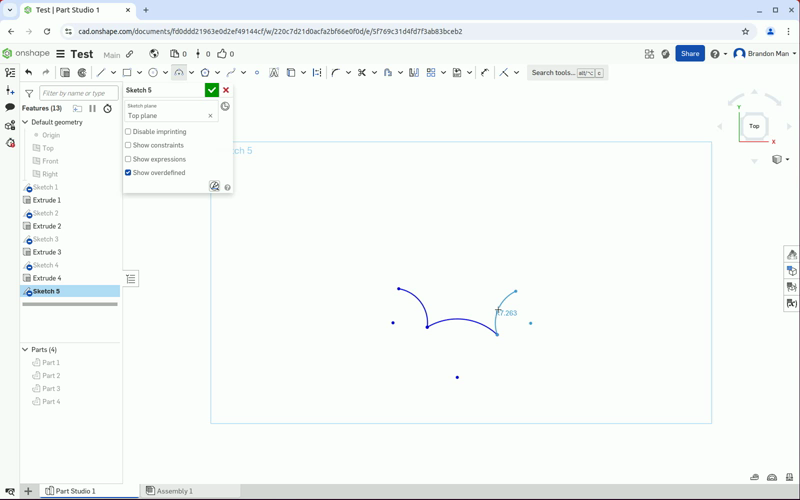
mouse_move(515, 291)
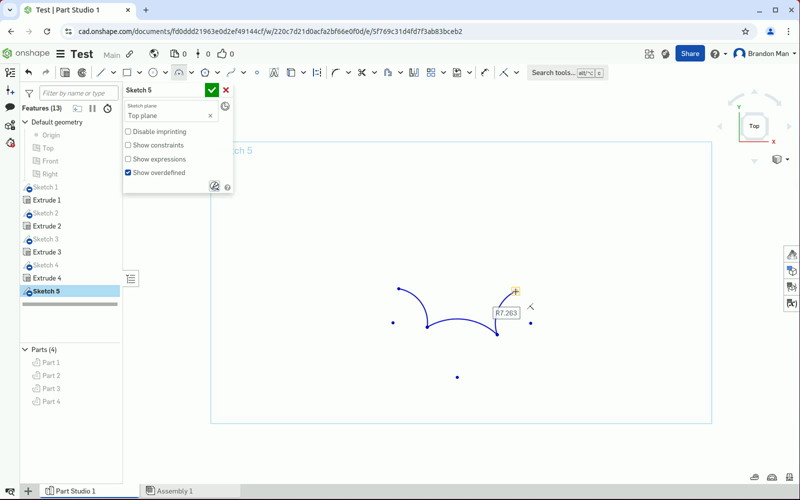
click(515, 291)
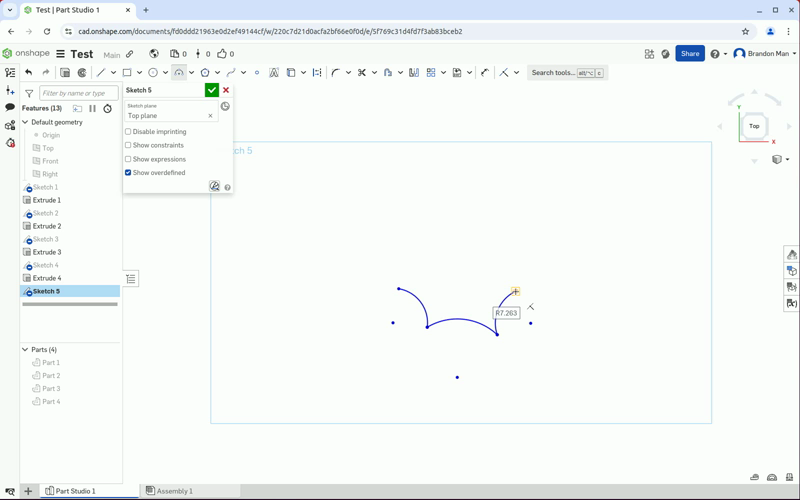
key_down(shift)
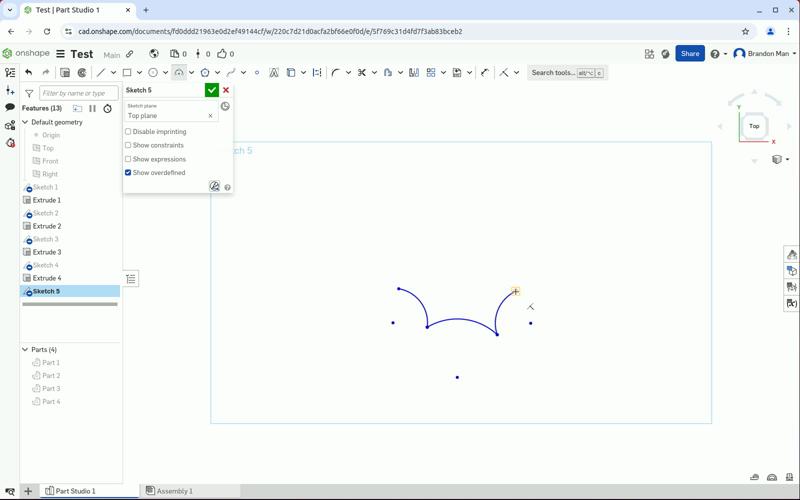
mouse_move(487, 225)
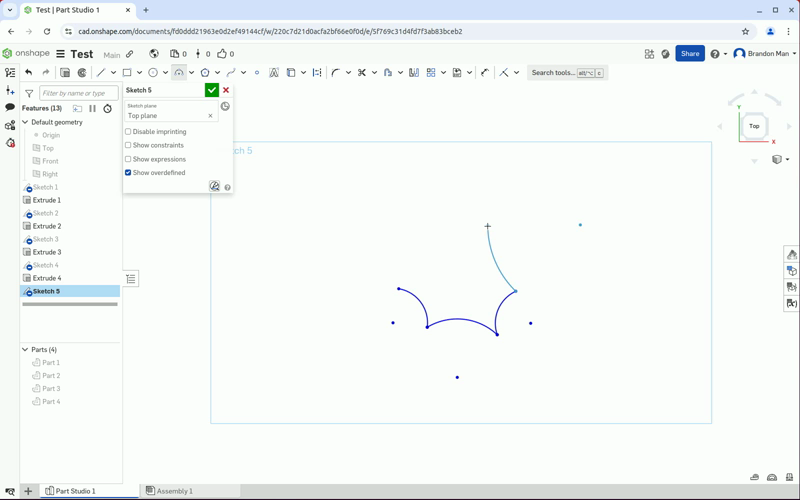
click(487, 225)
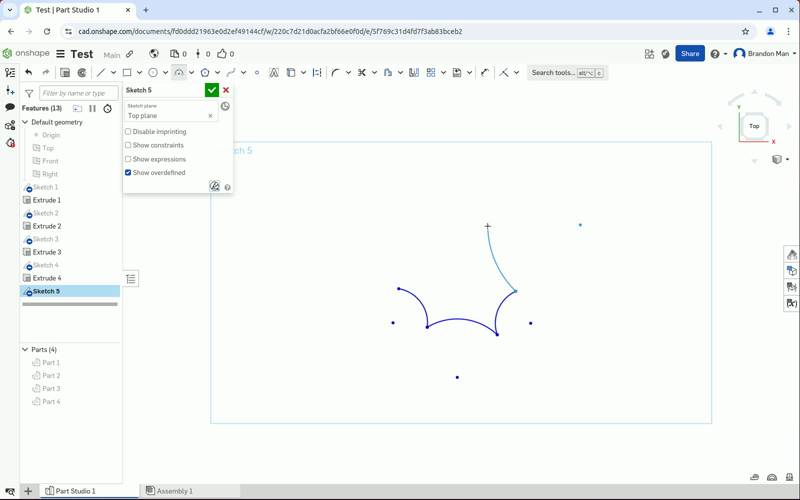
mouse_move(490, 263)
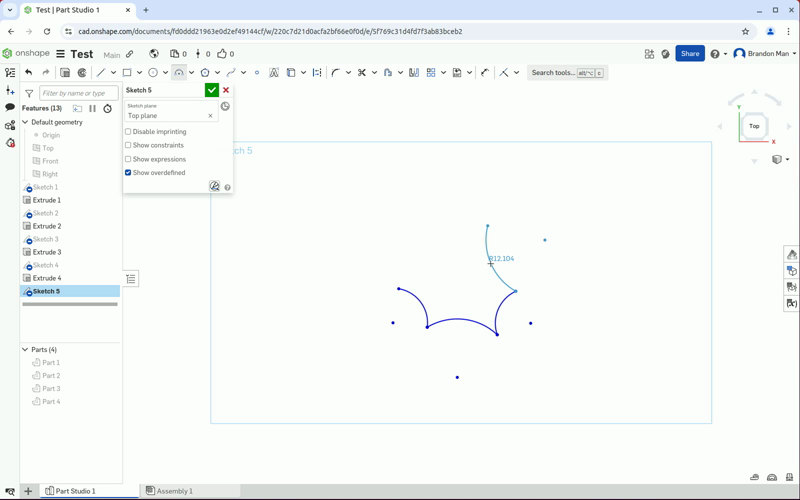
click(490, 263)
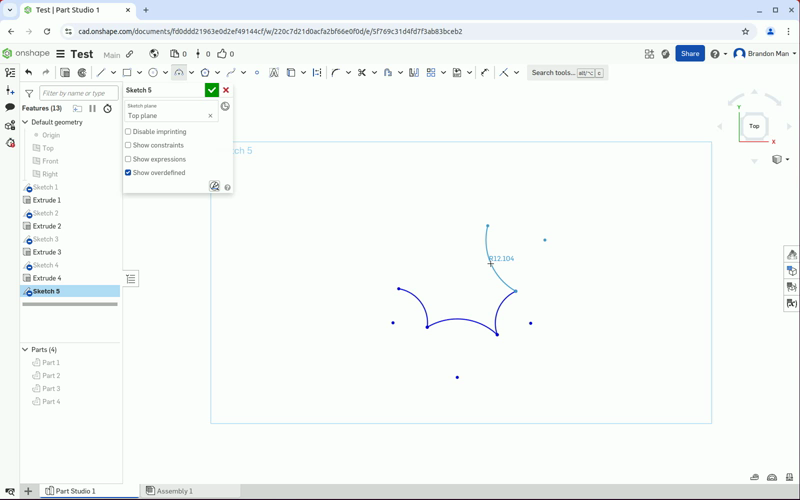
key_up(shift)
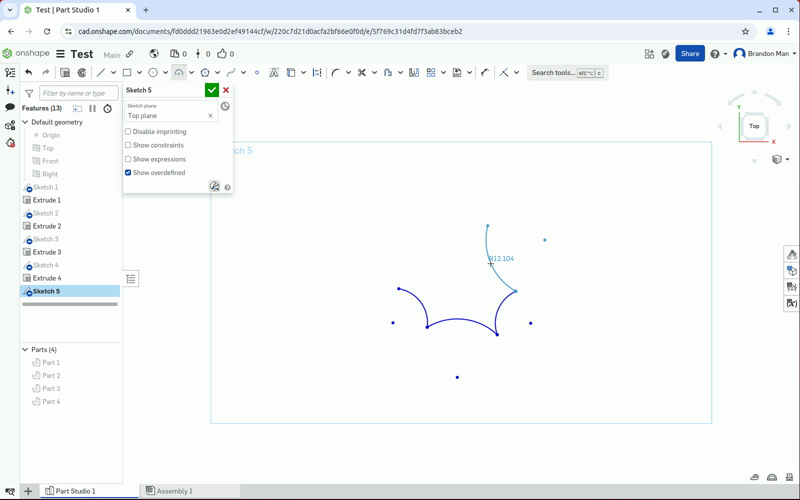
mouse_move(487, 225)
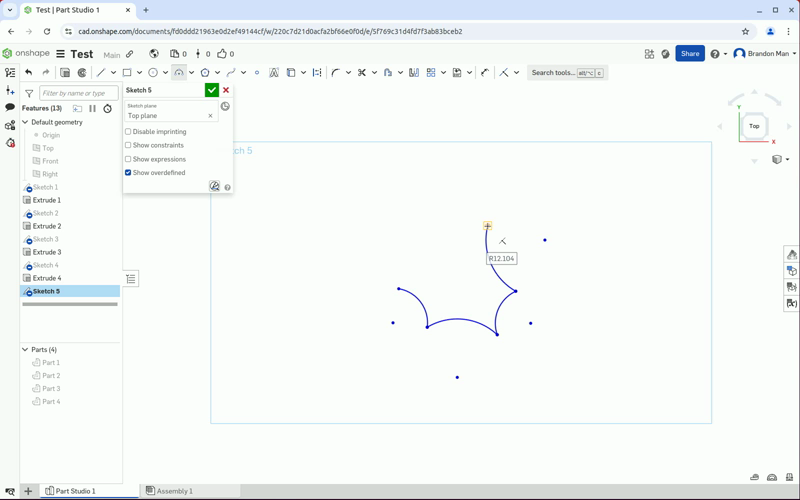
click(487, 225)
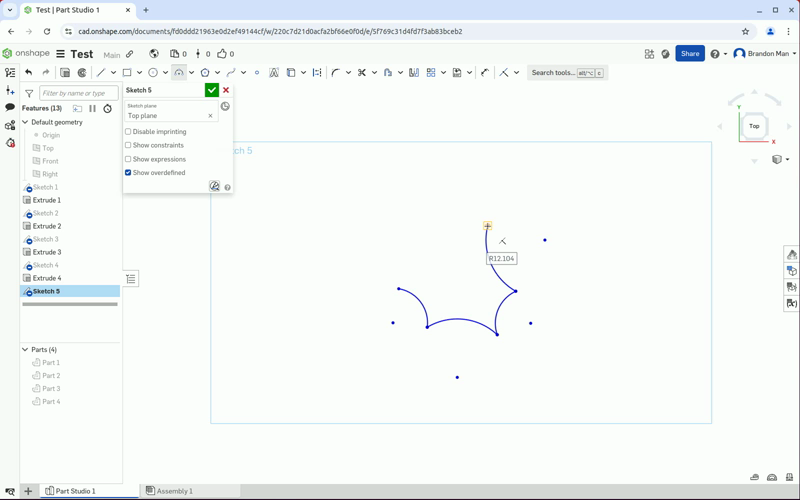
key_down(shift)
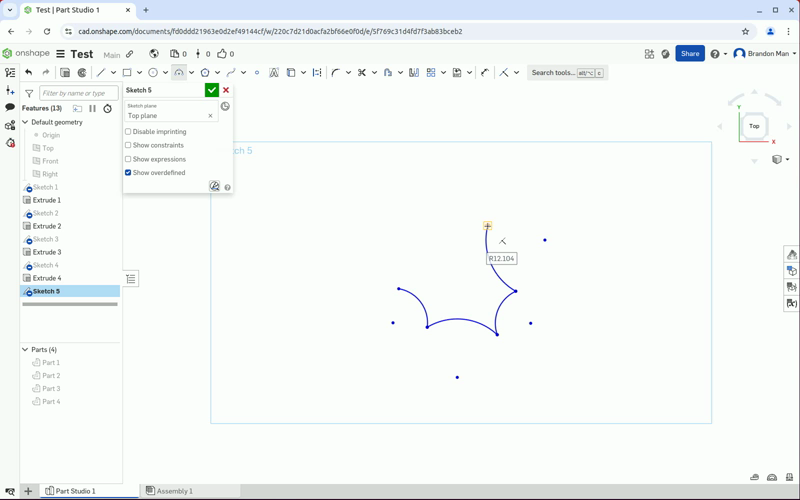
mouse_move(440, 231)
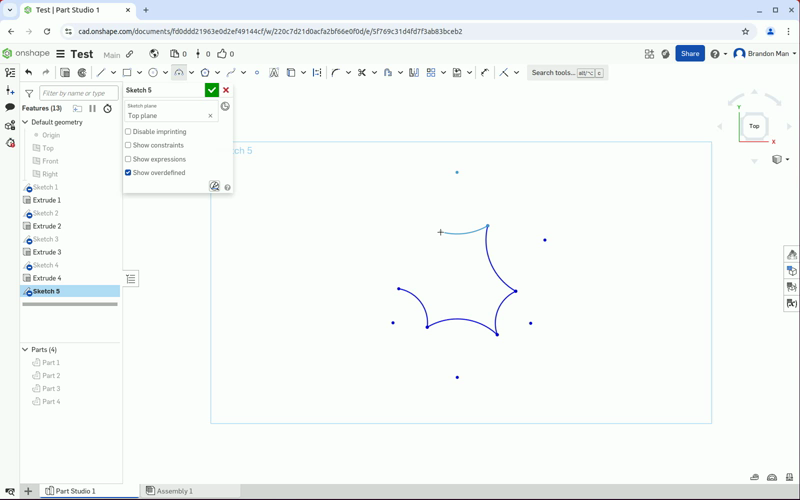
click(440, 231)
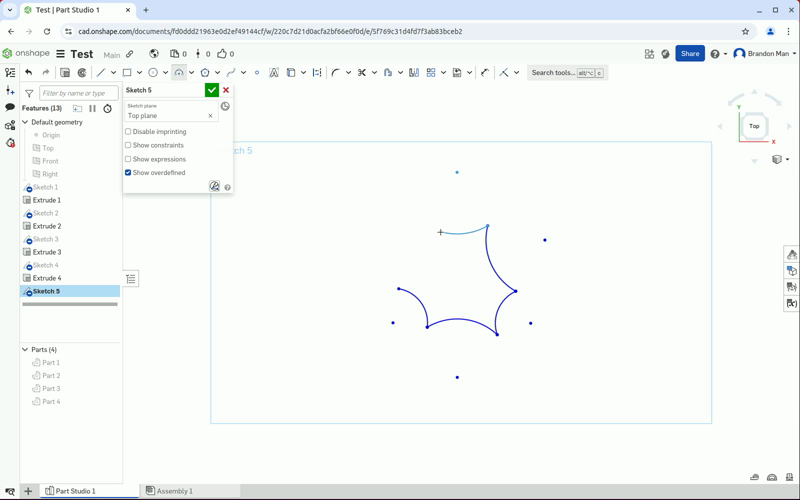
mouse_move(465, 238)
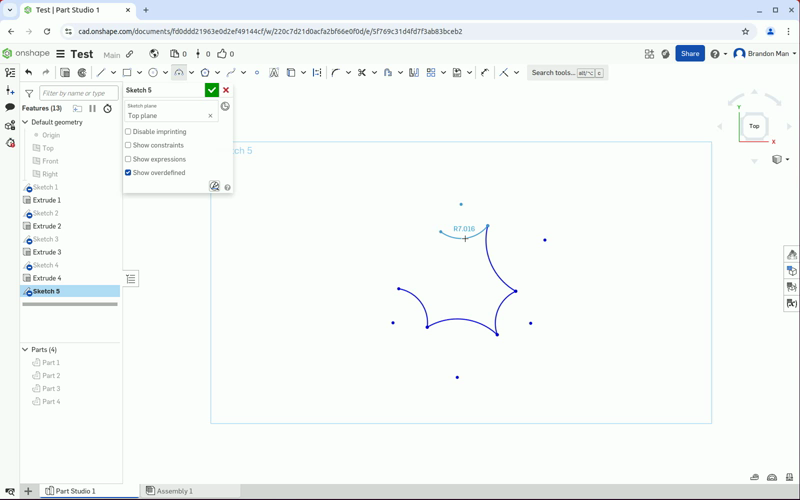
click(465, 238)
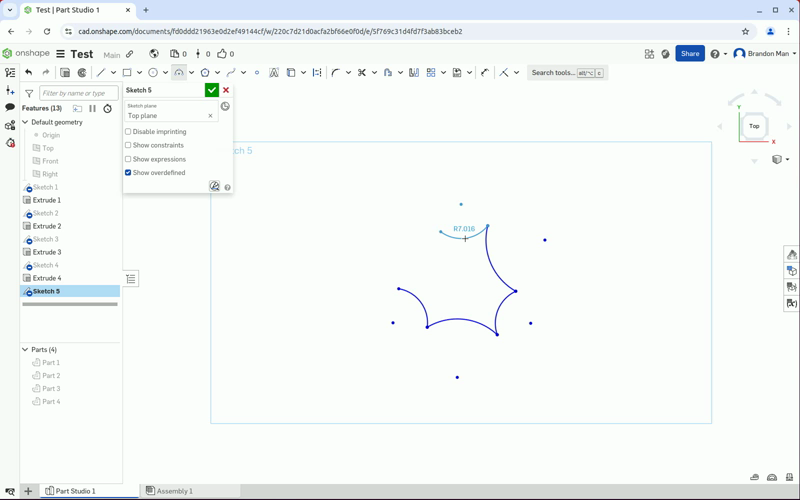
key_up(shift)
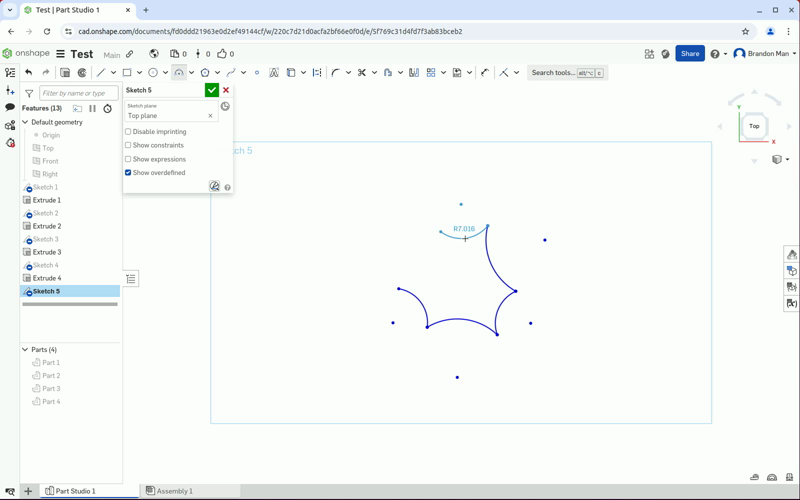
mouse_move(440, 231)
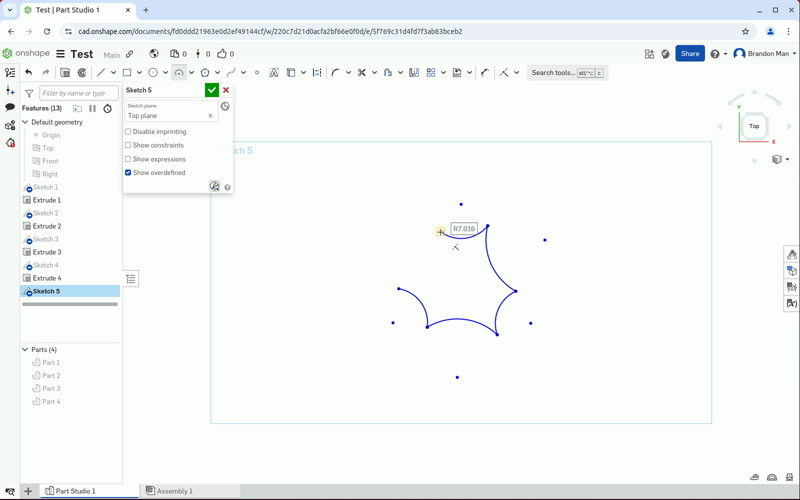
click(440, 231)
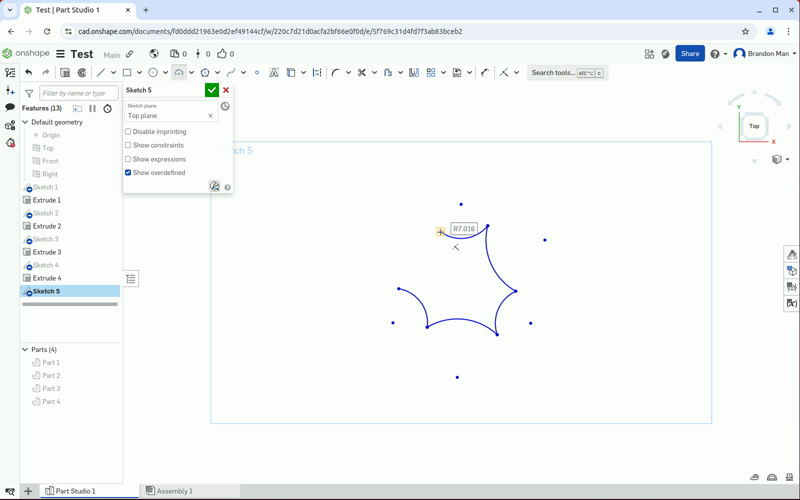
mouse_move(398, 288)
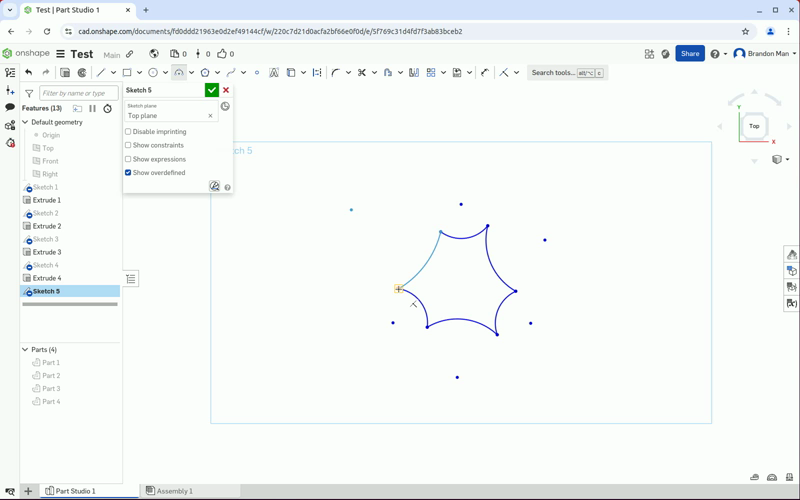
click(398, 288)
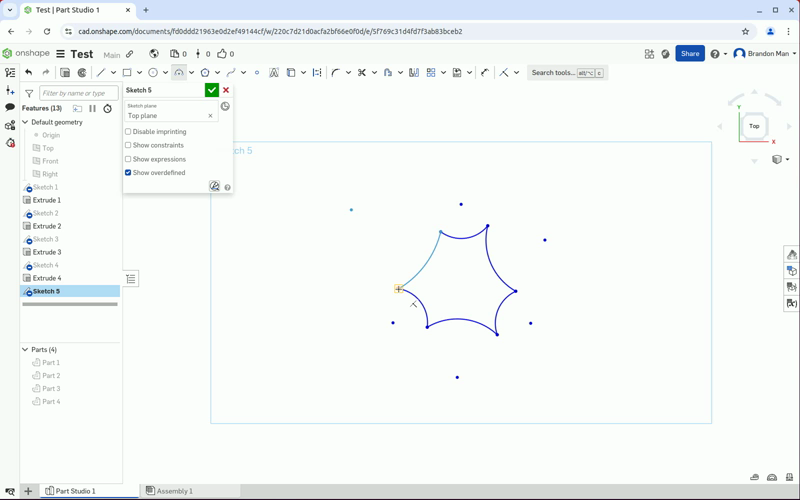
key_down(shift)
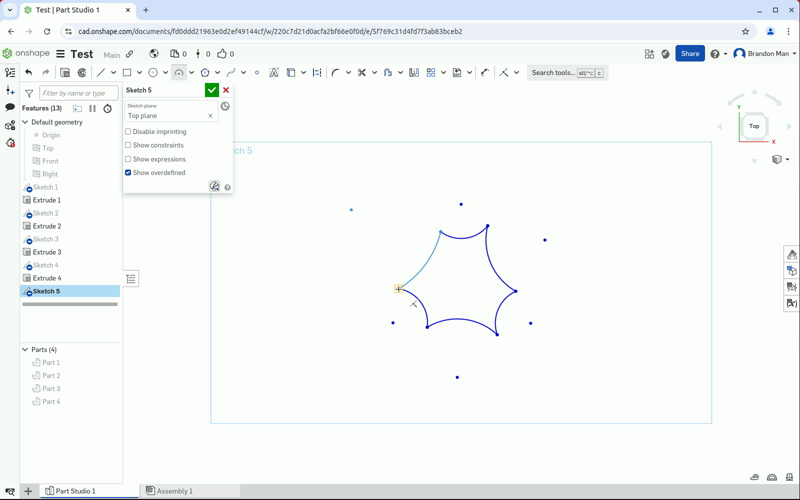
mouse_move(429, 267)
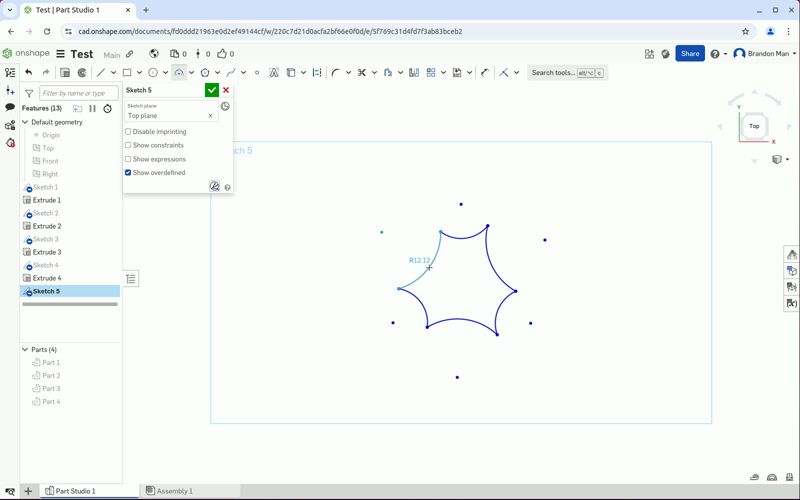
click(429, 267)
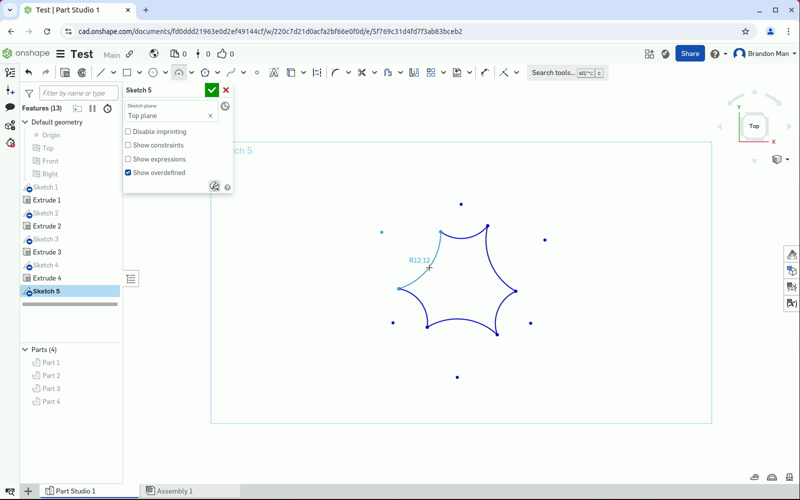
key_up(shift)
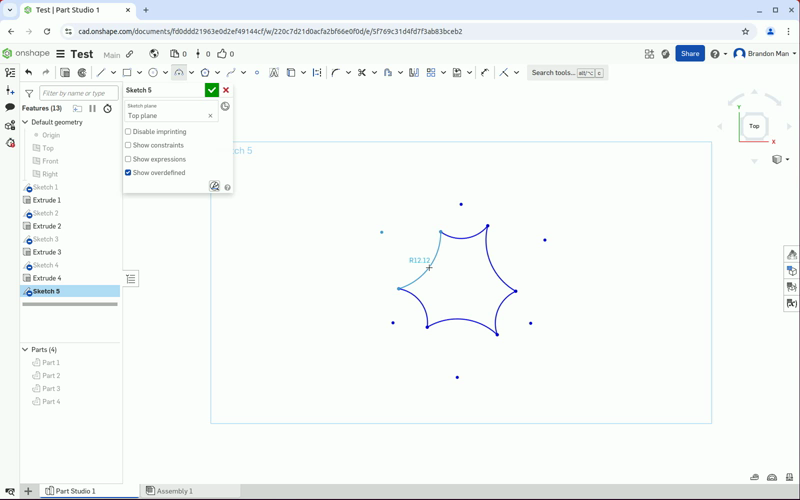
key(esc)
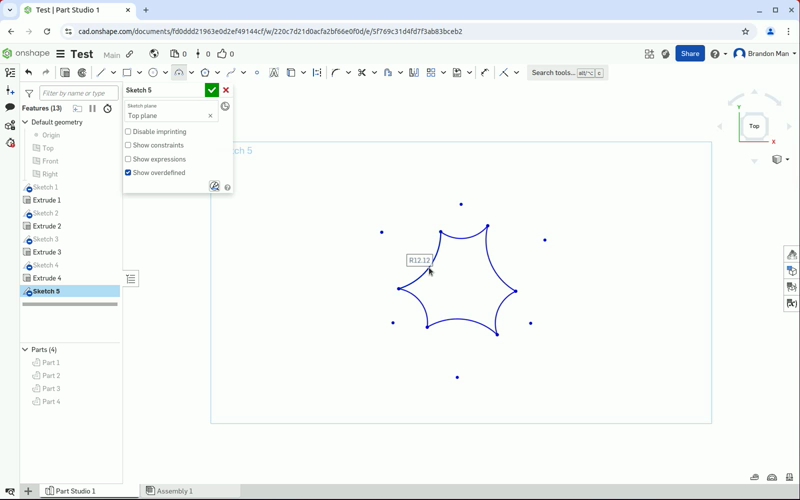
key(c)
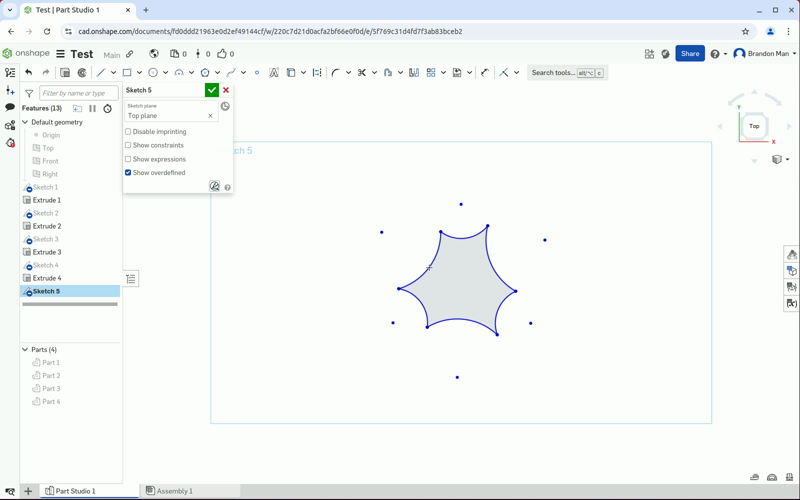
key_down(shift)
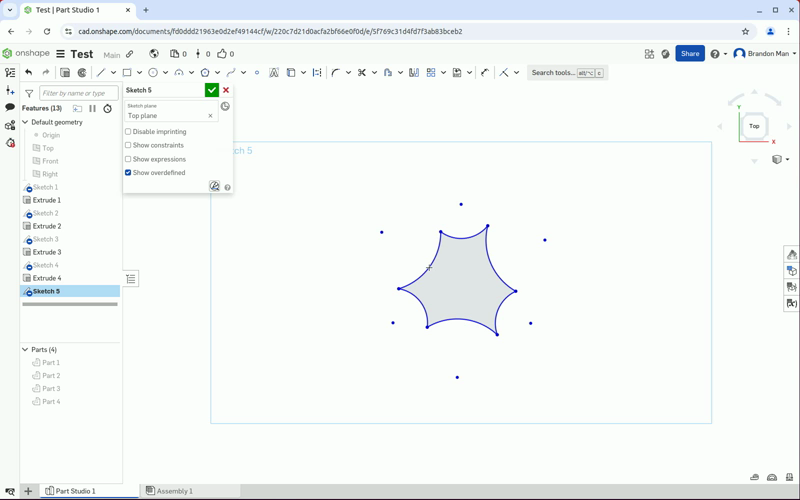
mouse_move(460, 282)
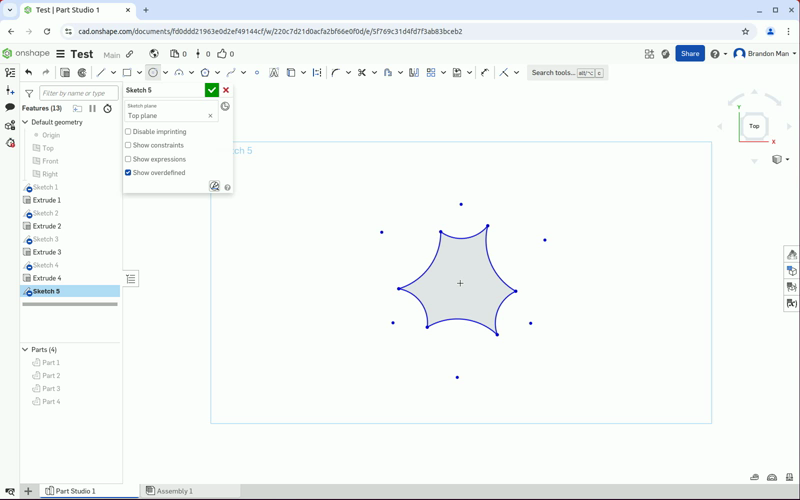
click(460, 282)
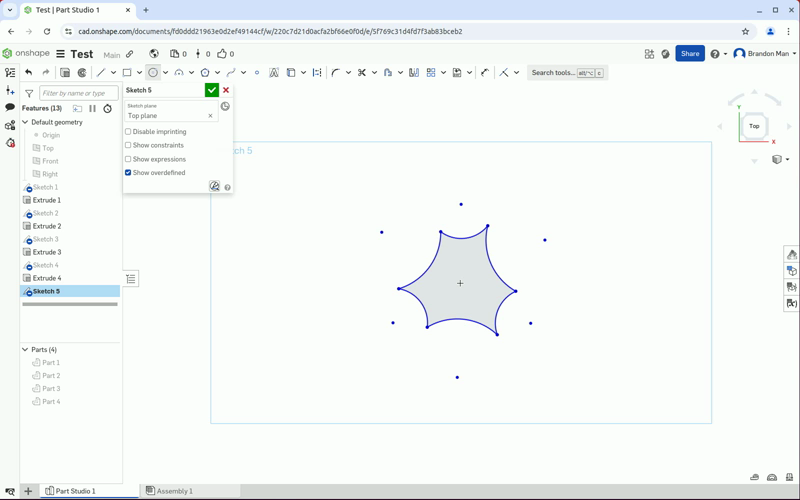
key_up(shift)
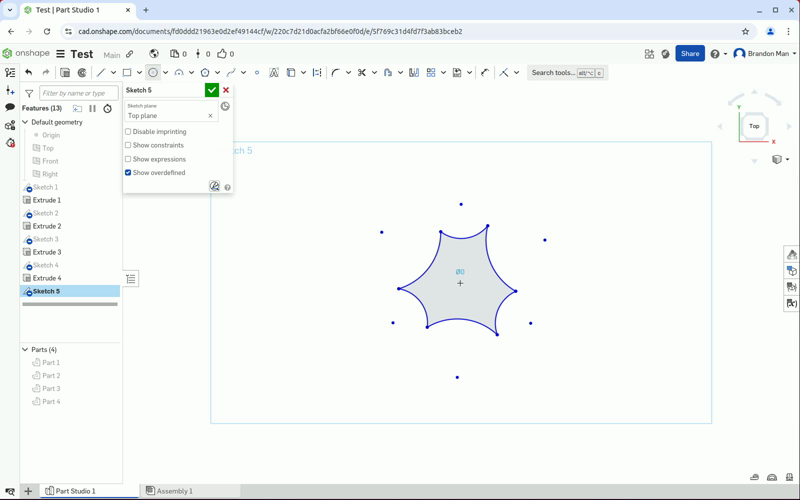
mouse_move(494, 282)
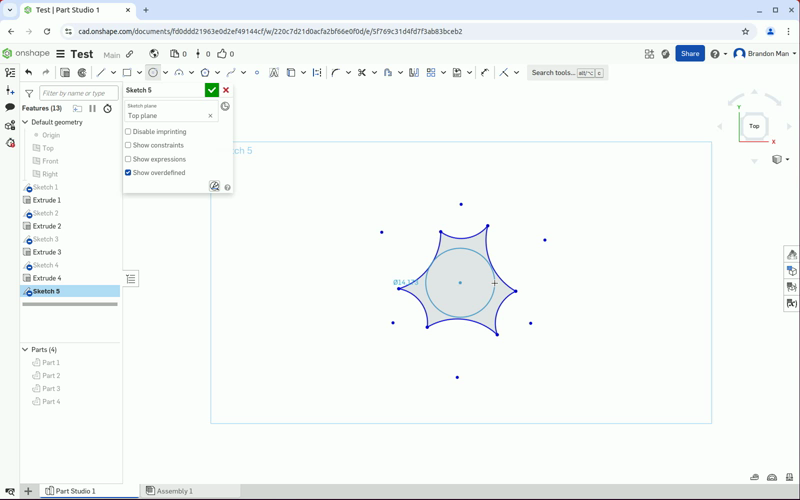
click(494, 282)
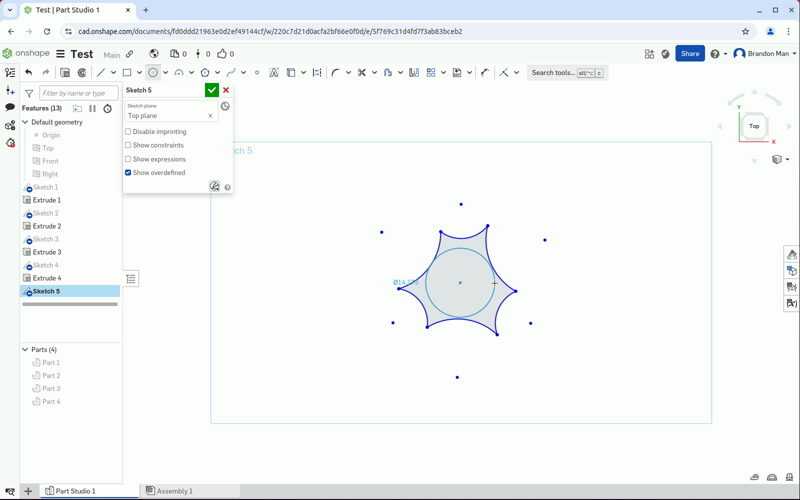
key(esc)
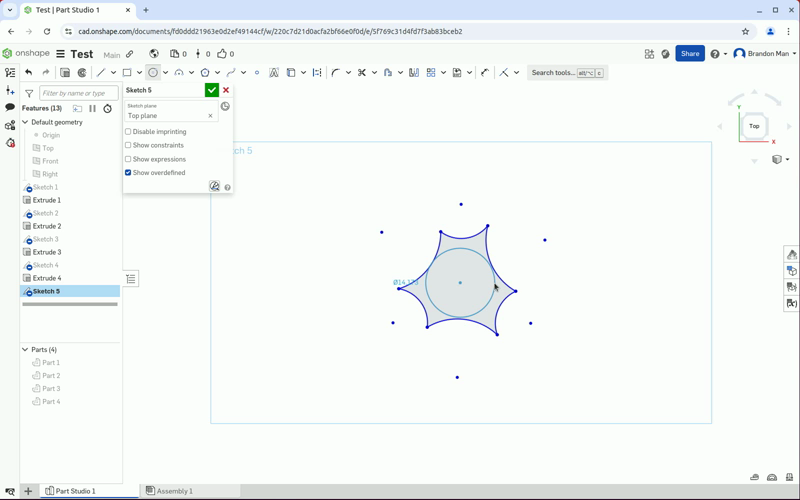
mouse_move(450, 314)
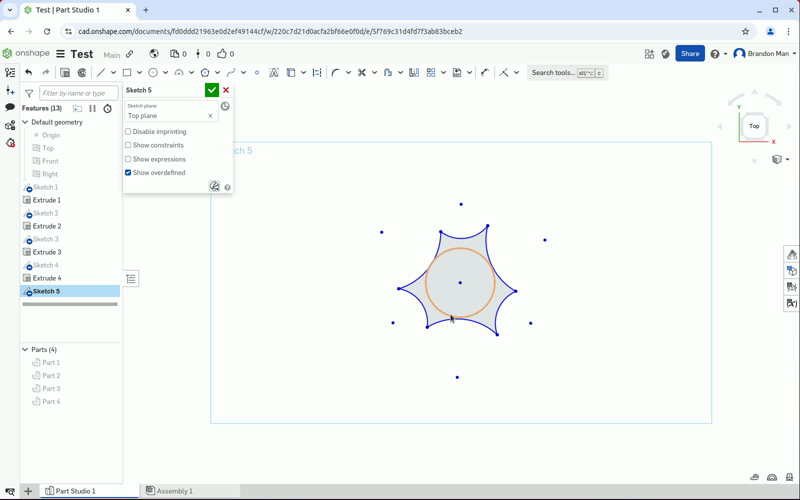
scroll(6)
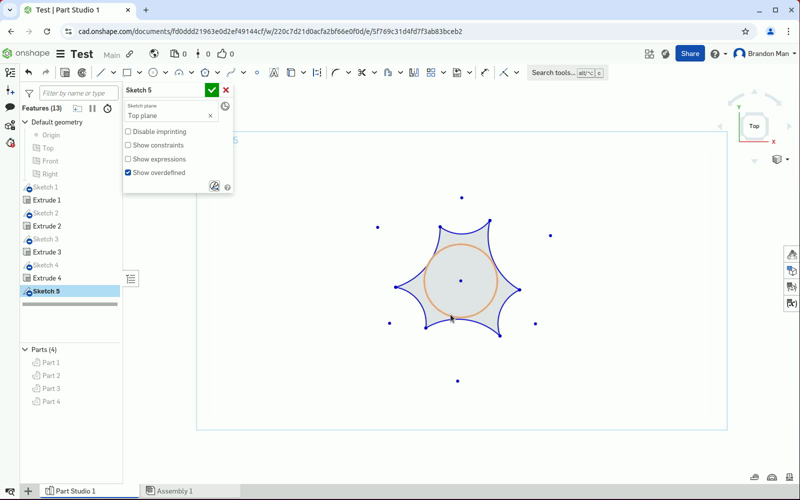
scroll(6)
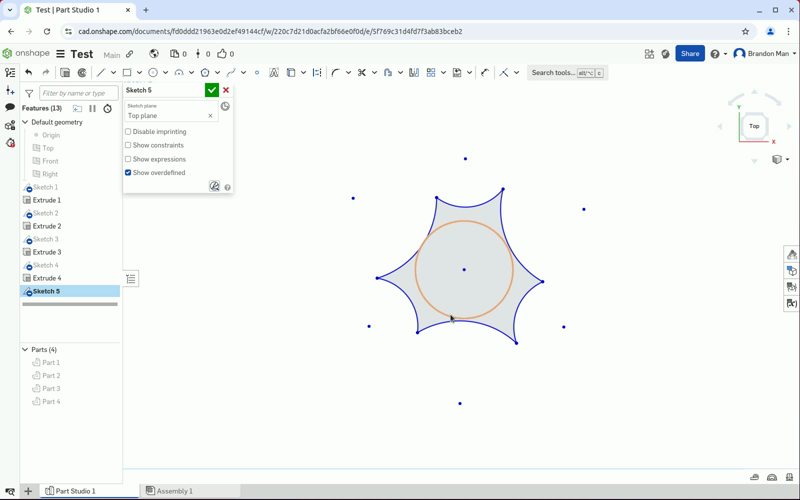
scroll(6)
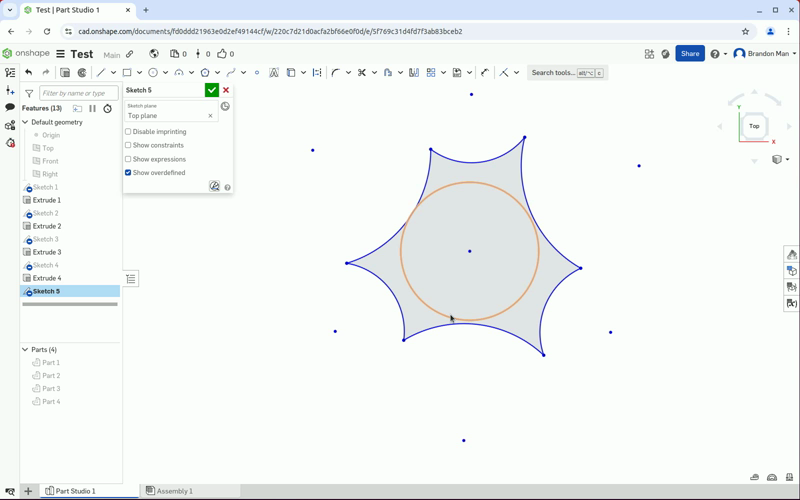
scroll(6)
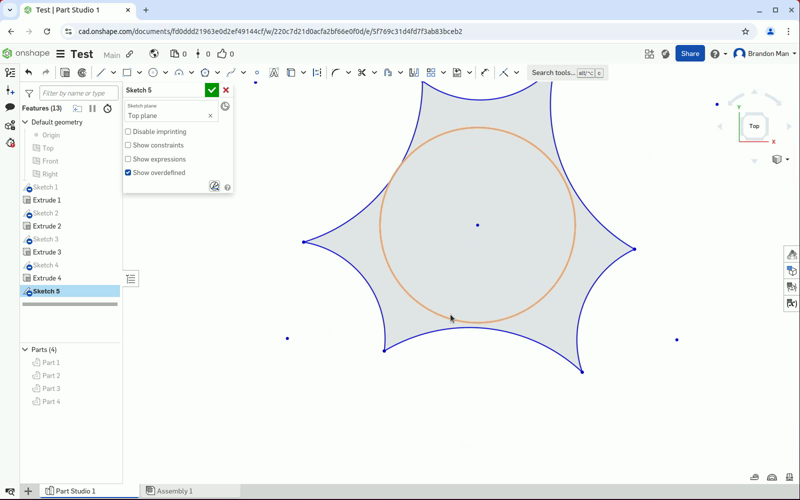
scroll(6)
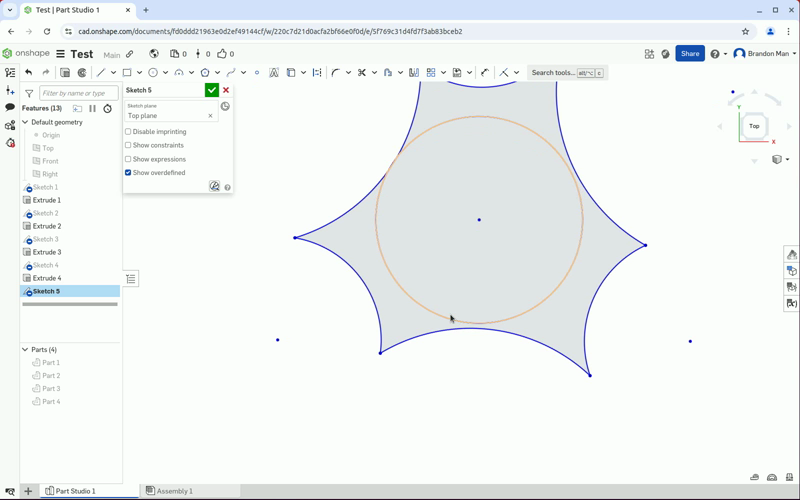
scroll(6)
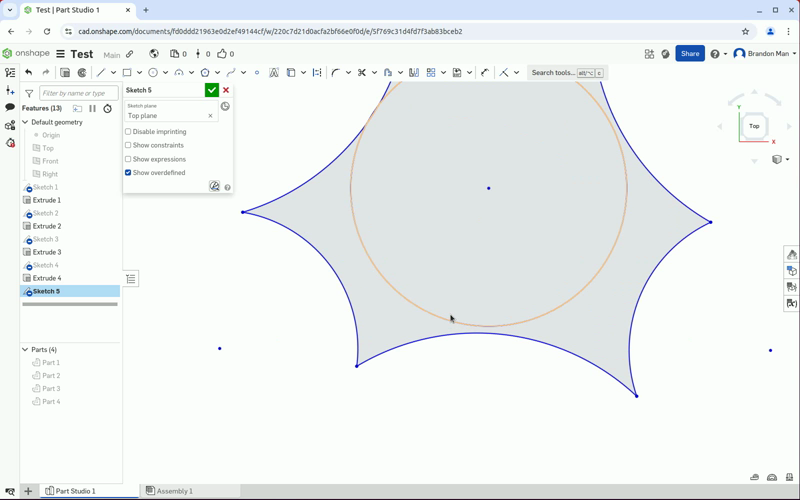
scroll(6)
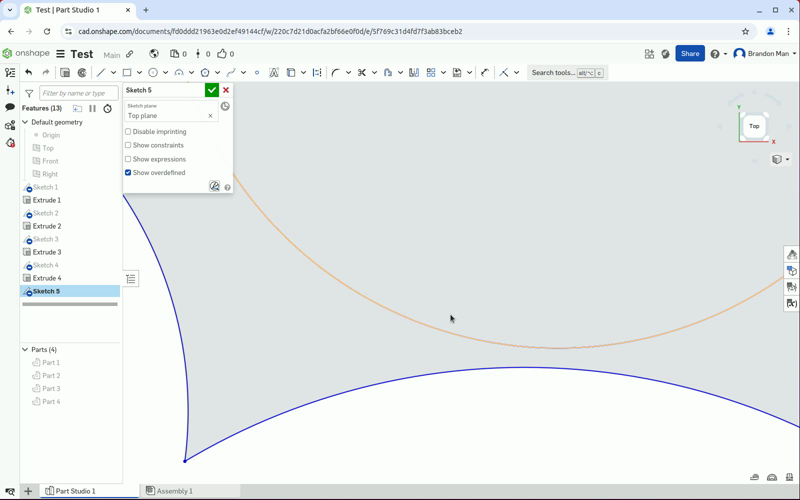
click(450, 314)
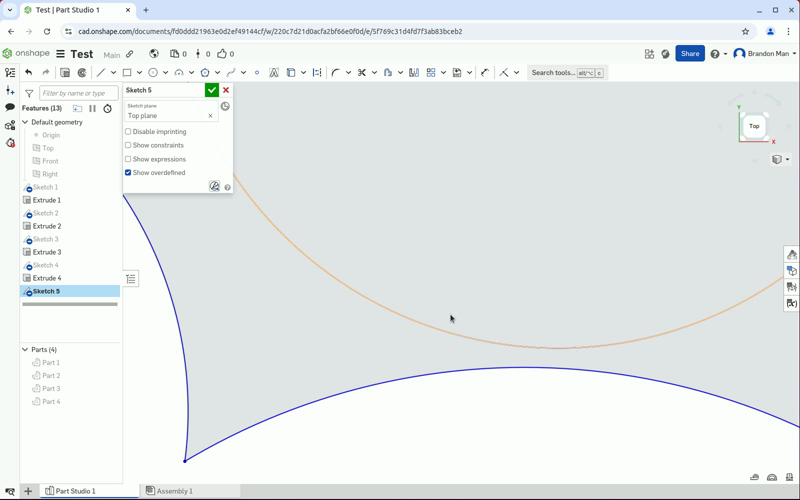
scroll(-6)
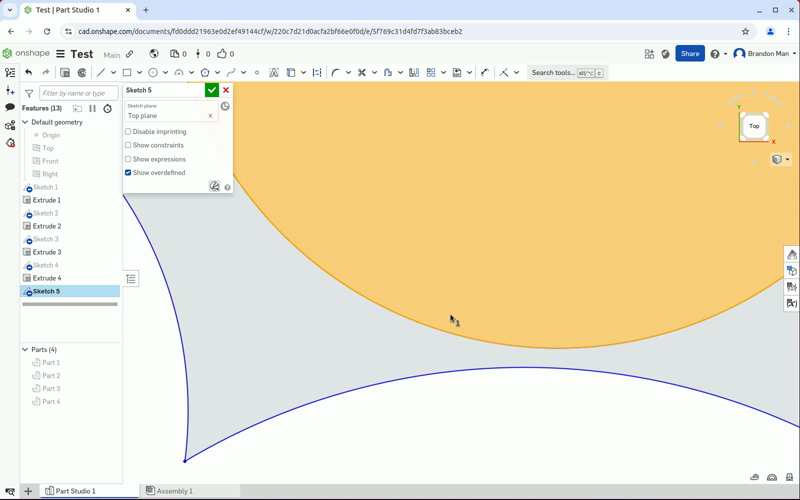
scroll(-6)
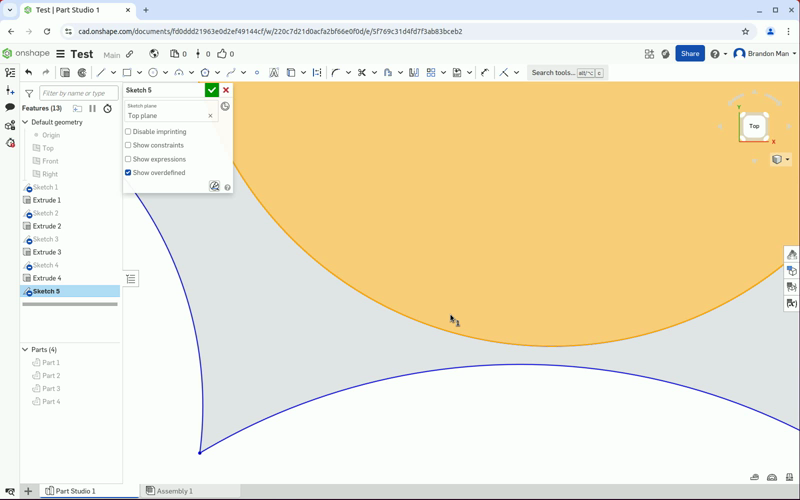
scroll(-6)
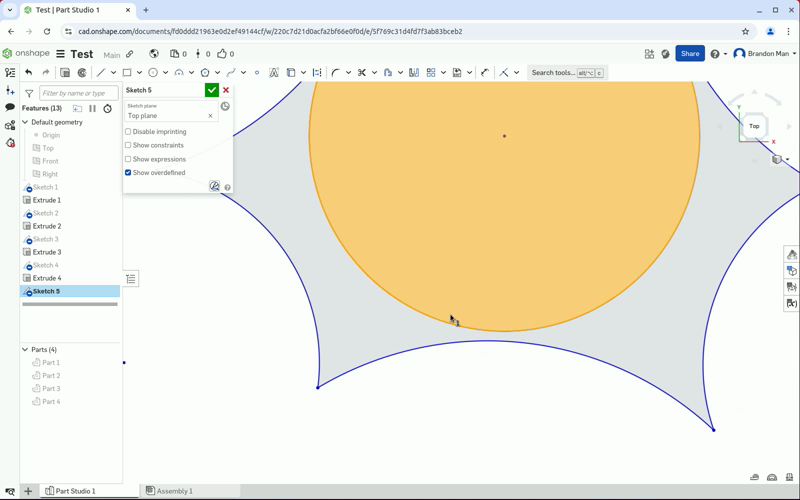
scroll(-6)
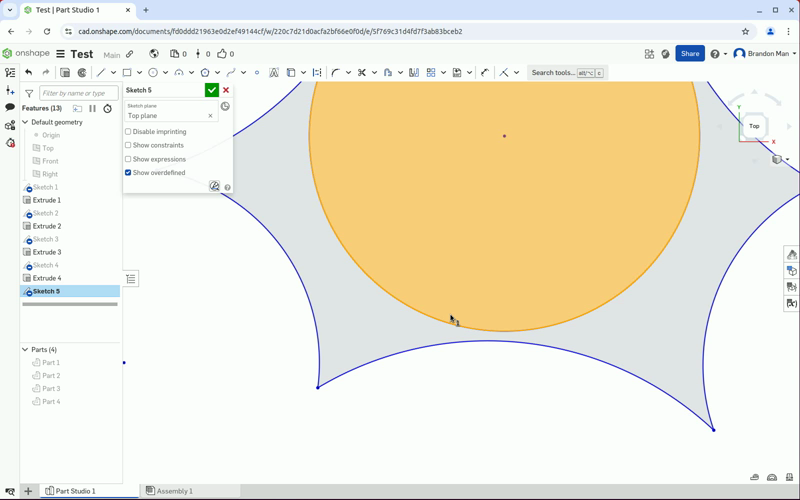
scroll(-6)
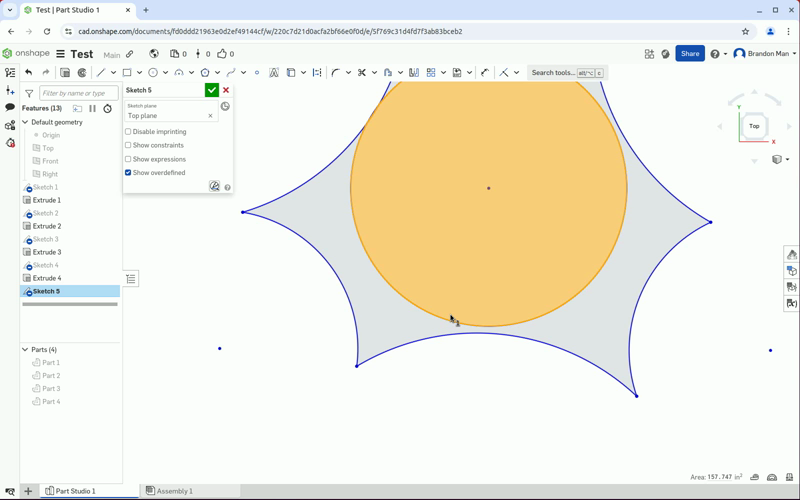
scroll(-6)
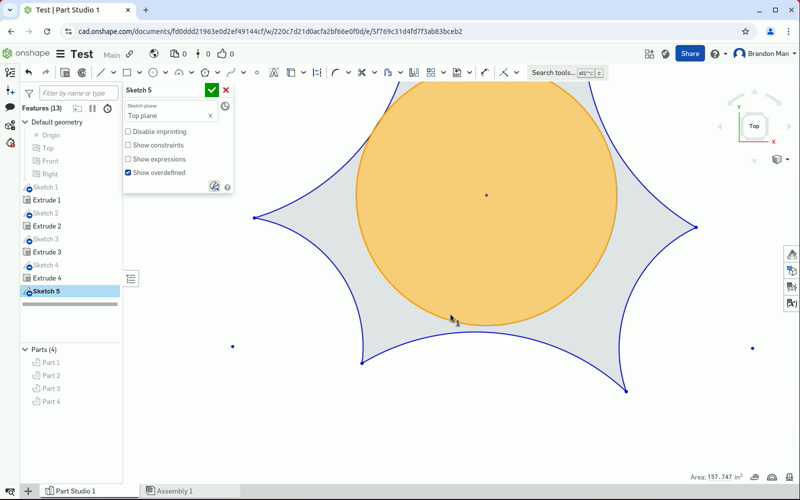
scroll(-6)
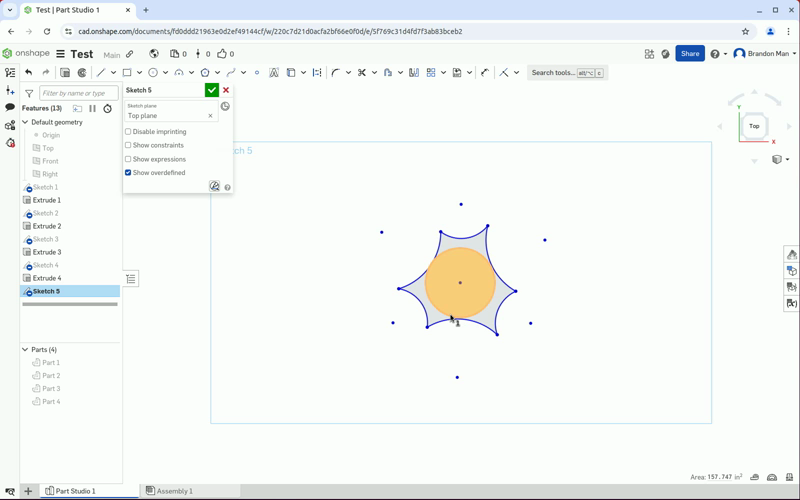
mouse_move(73, 352)
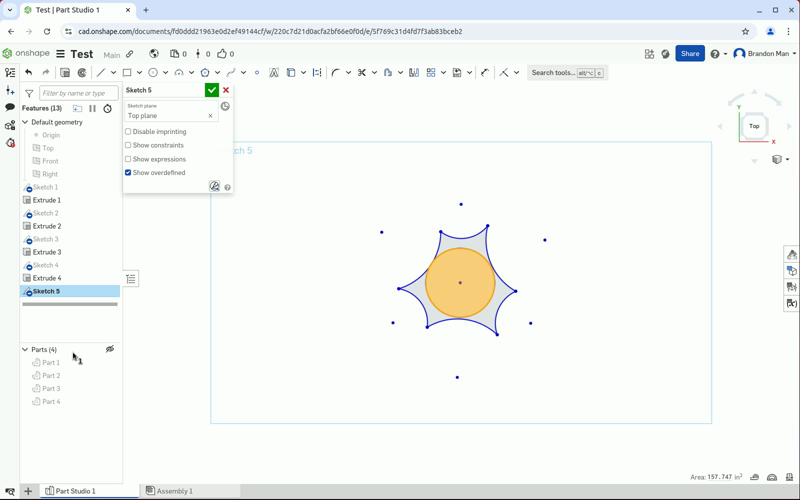
key(shift+y)
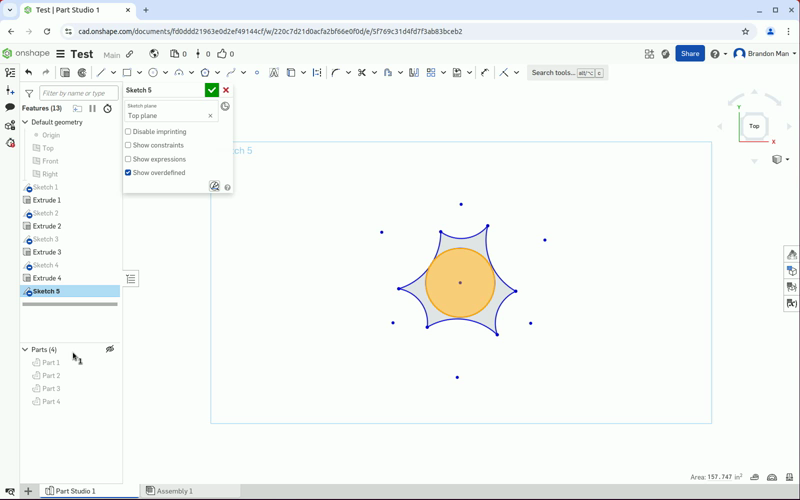
key(shift+e)
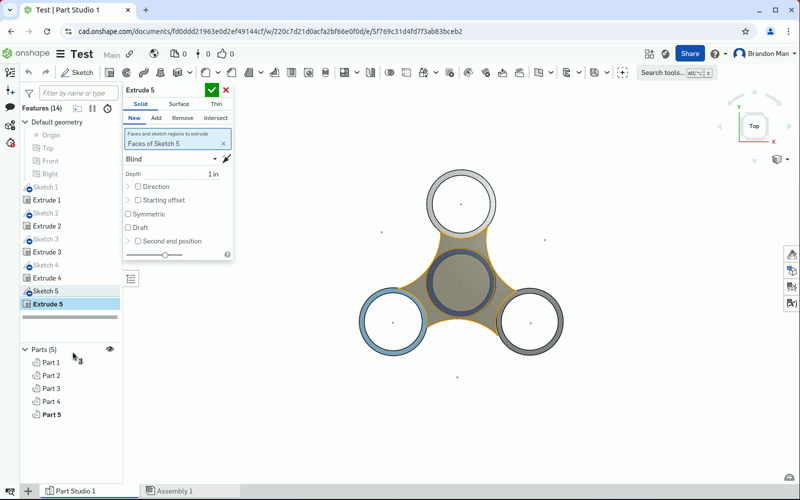
mouse_move(143, 106)
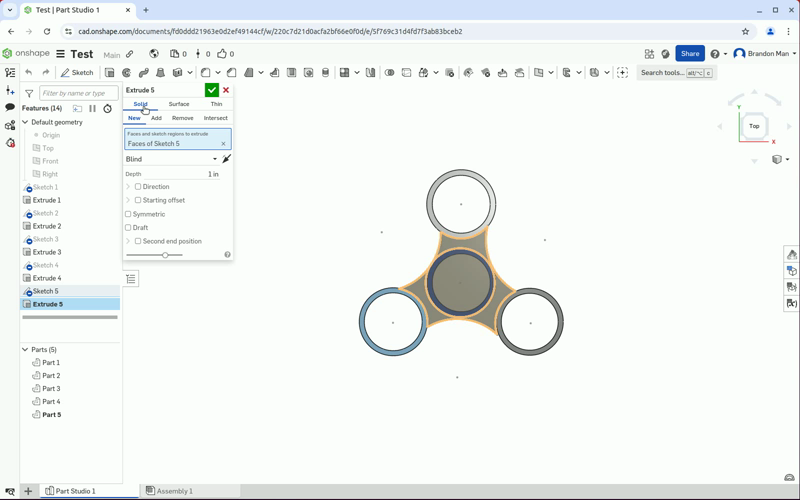
click(143, 106)
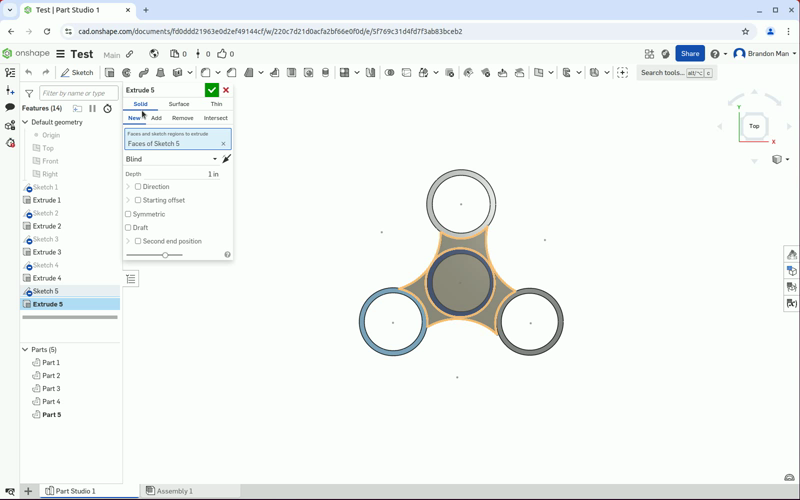
mouse_move(137, 120)
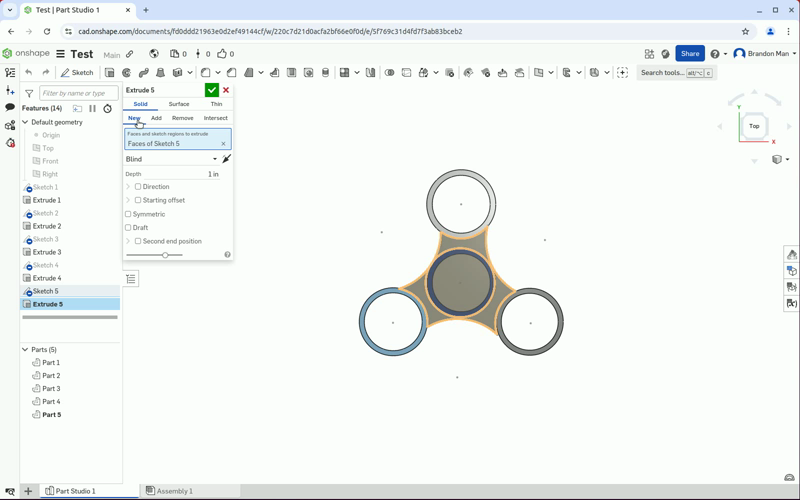
click(137, 120)
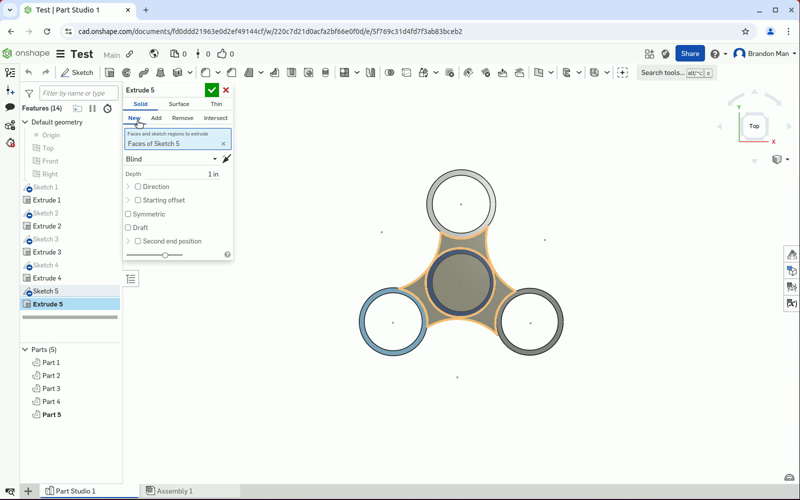
key(tab, 4)
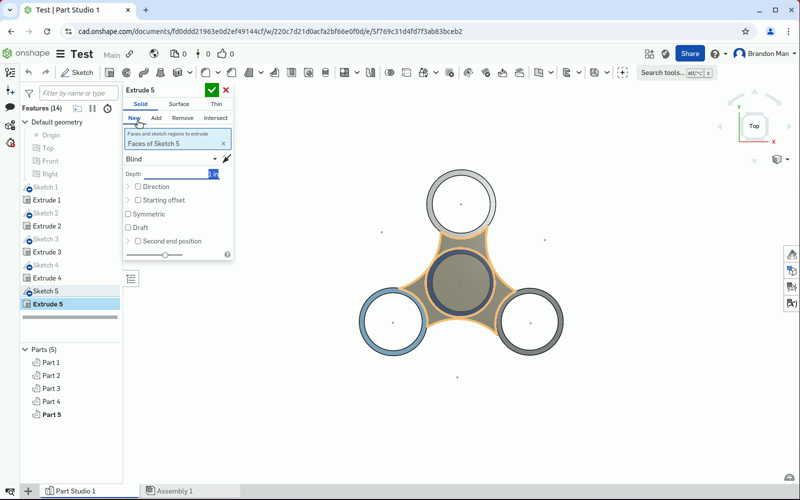
text(3.611)
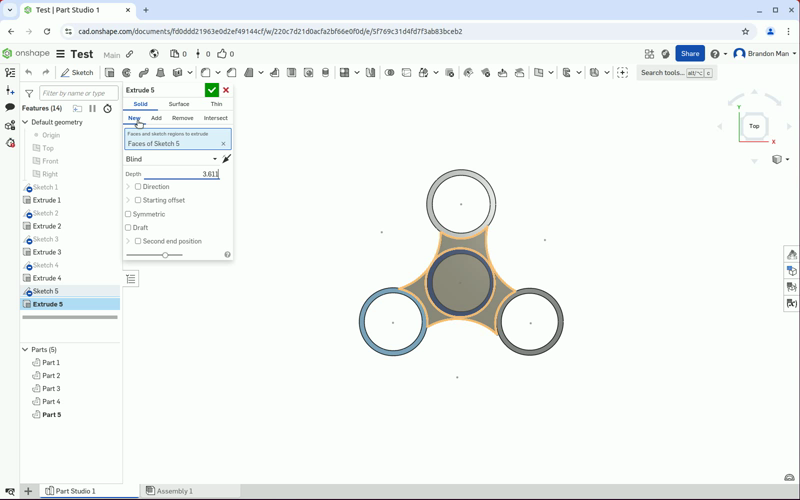
key(enter)
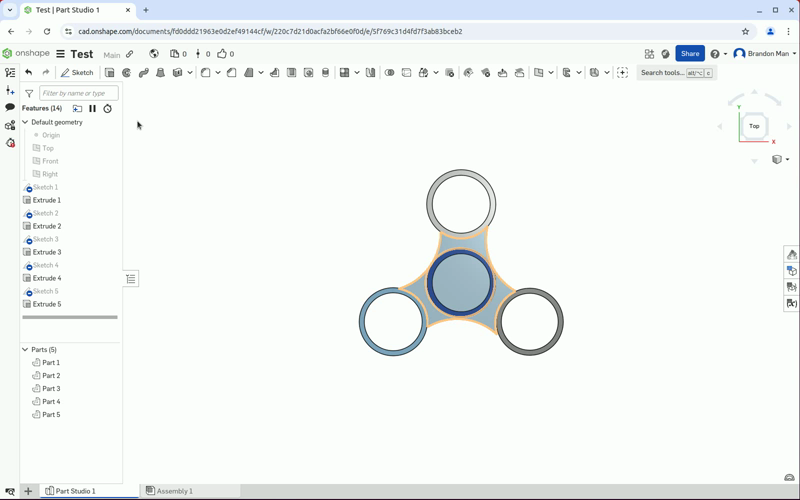
key(shift+h)
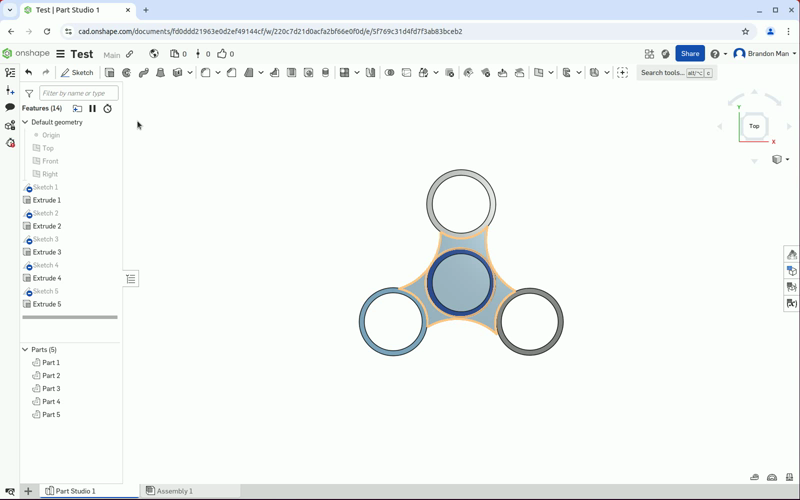
key(shift+h)
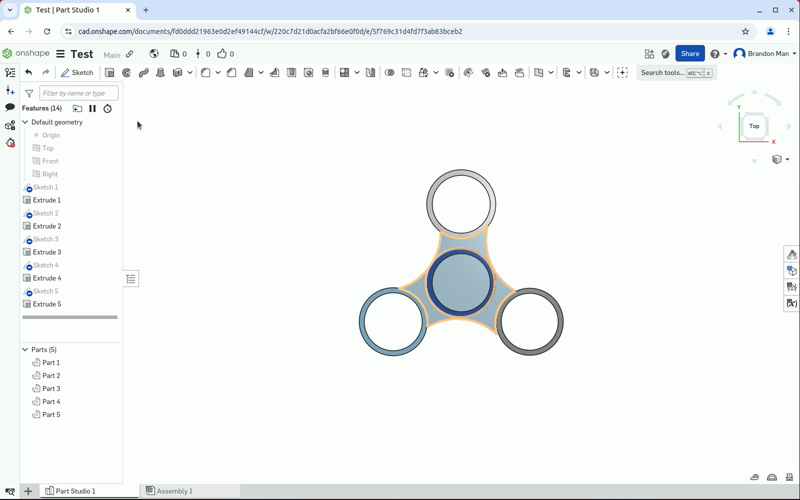
key(shift+7)
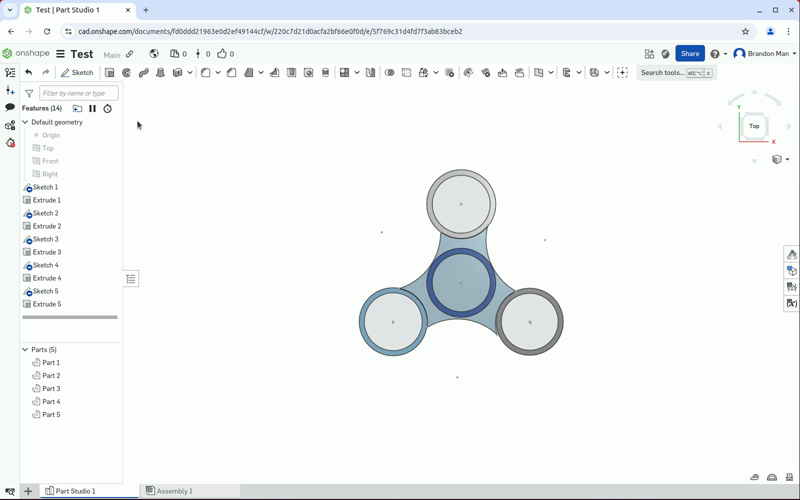
key(up, 3)
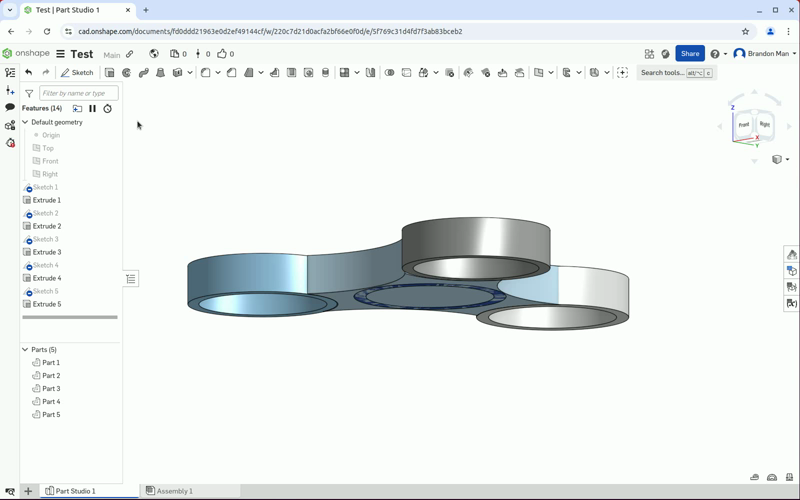
key(left, 3)
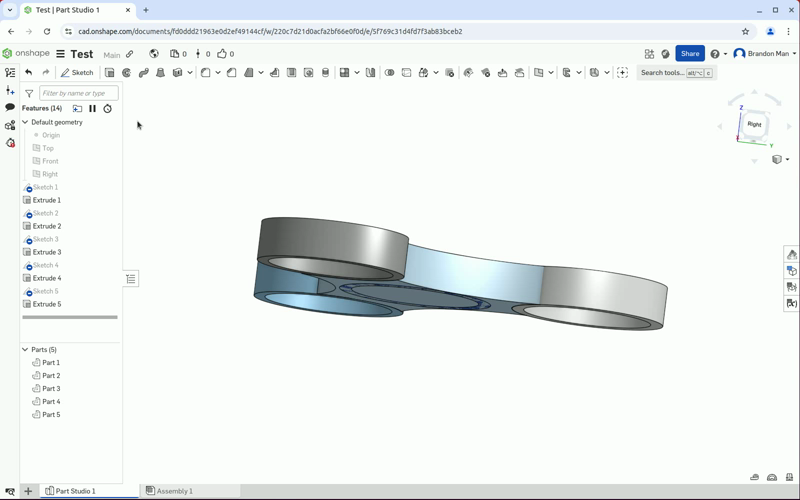
key(right, 3)
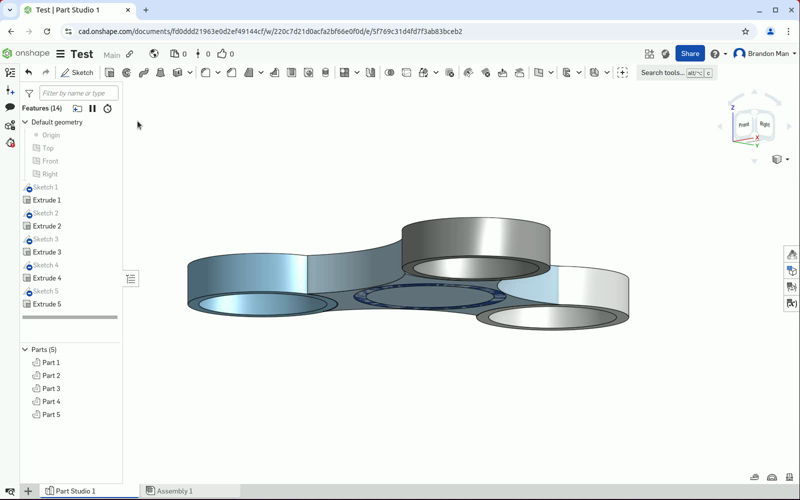
key(down, 3)
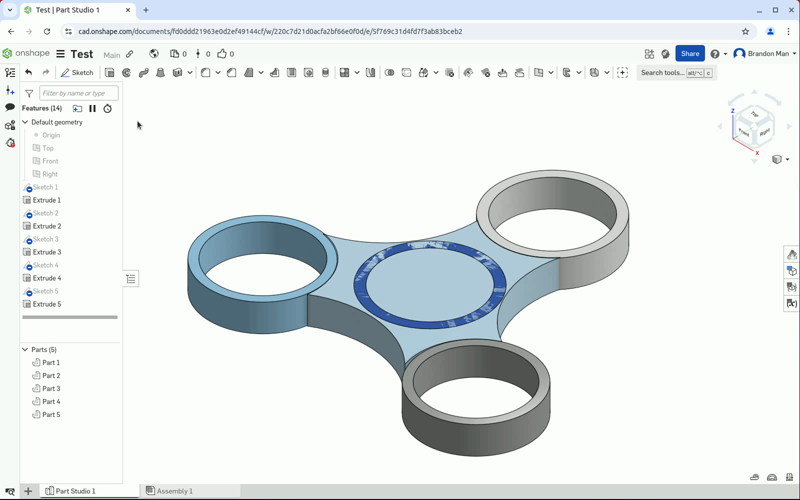
mouse_move(73, 189)
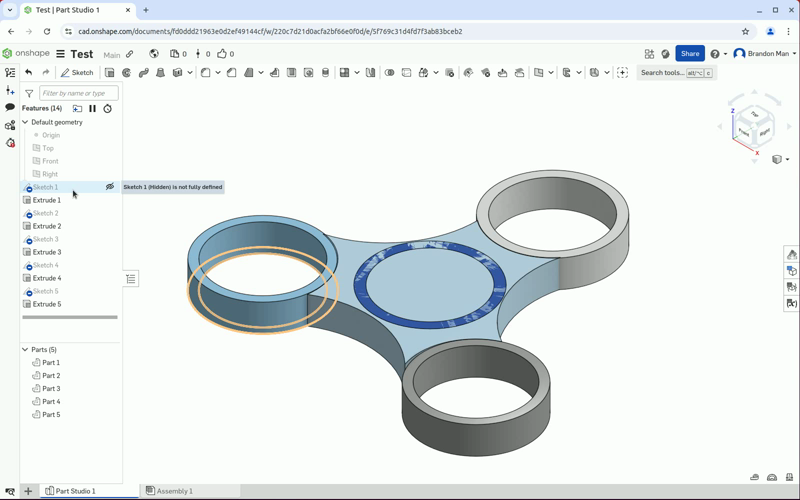
click(73, 189)